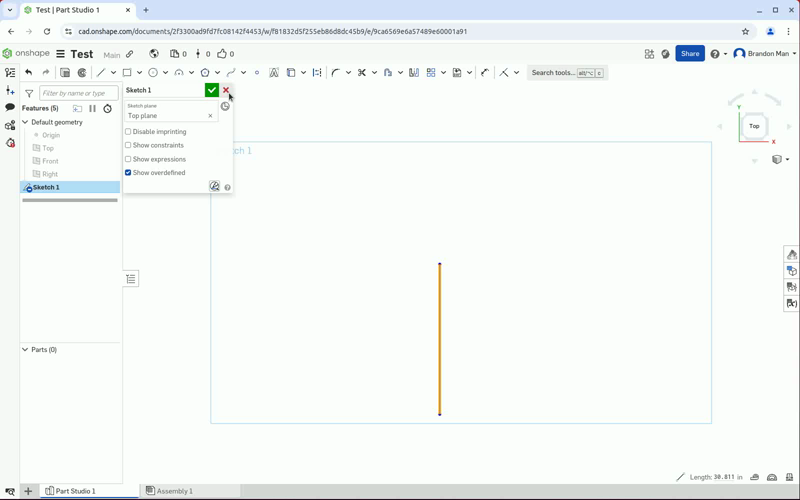
key(shift+h)
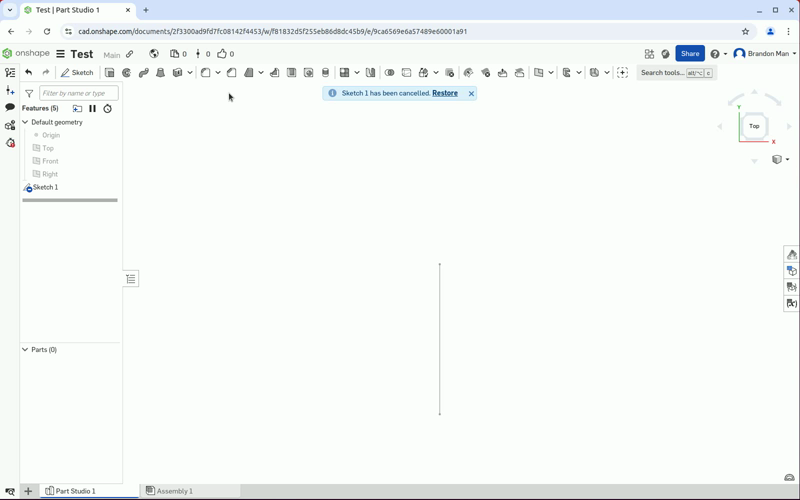
mouse_move(73, 352)
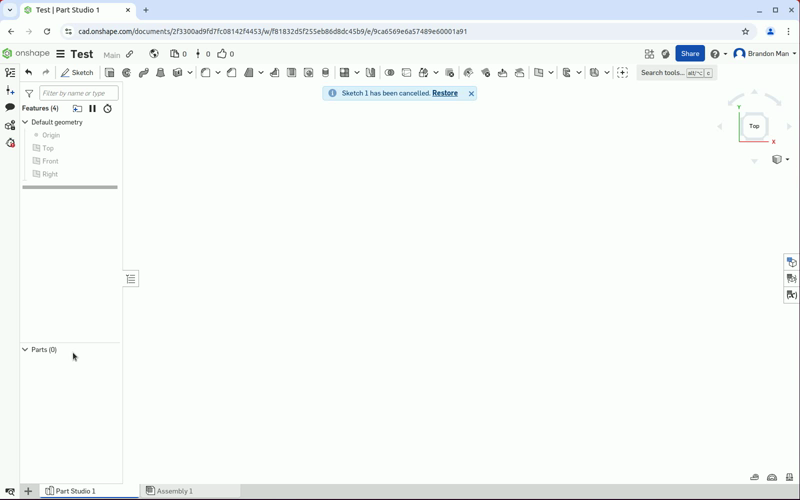
key(y)
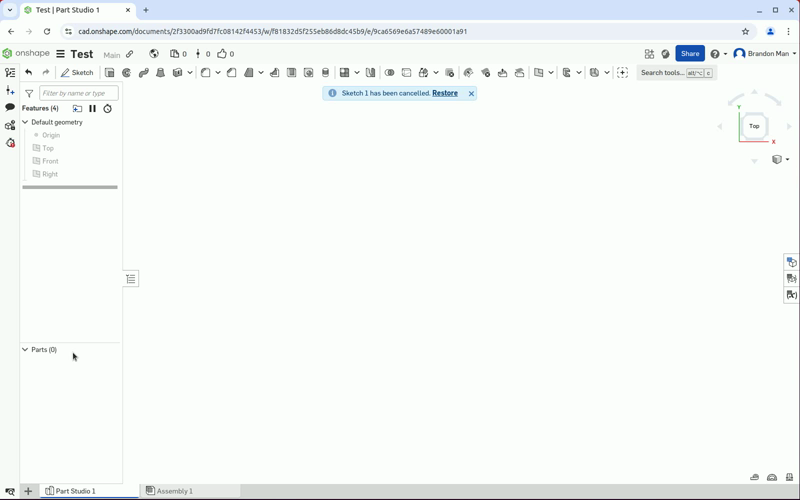
key(shift+p)
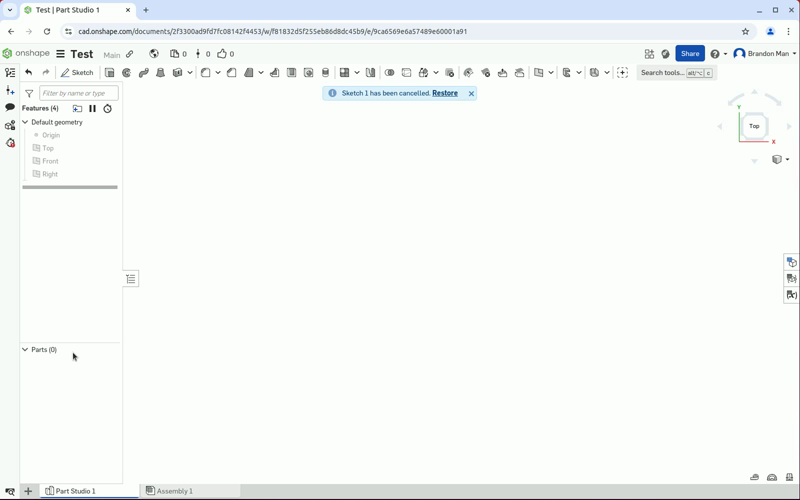
key(space)
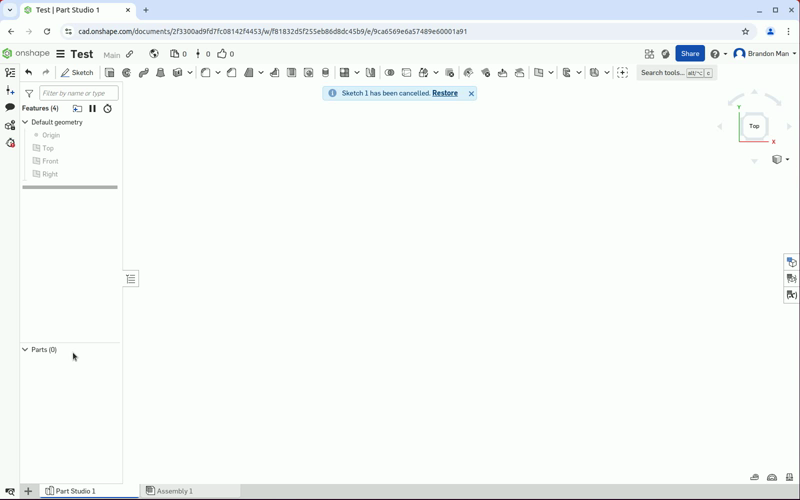
key_down(shift)
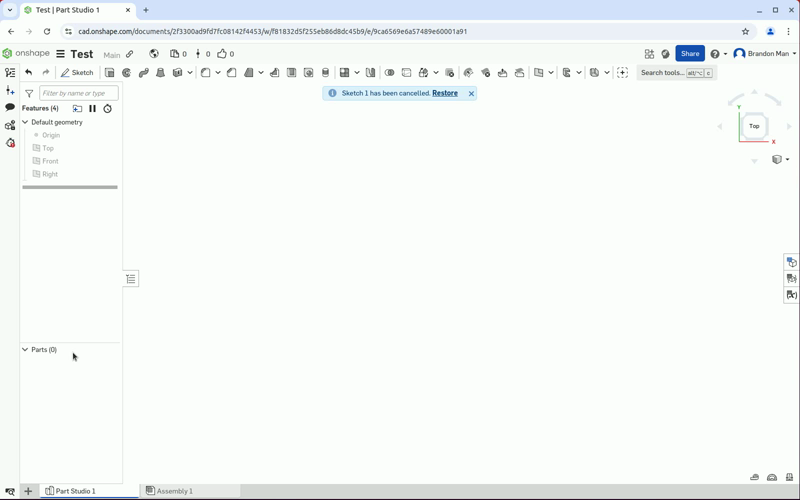
key(up)
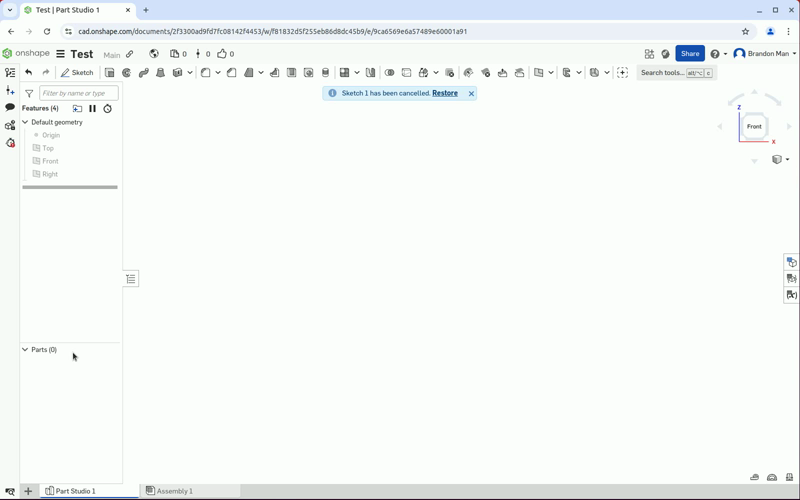
key_up(shift)
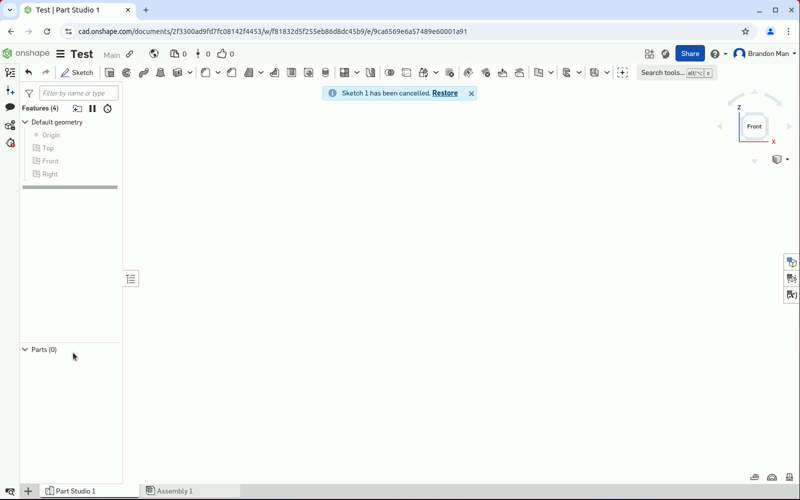
mouse_move(73, 352)
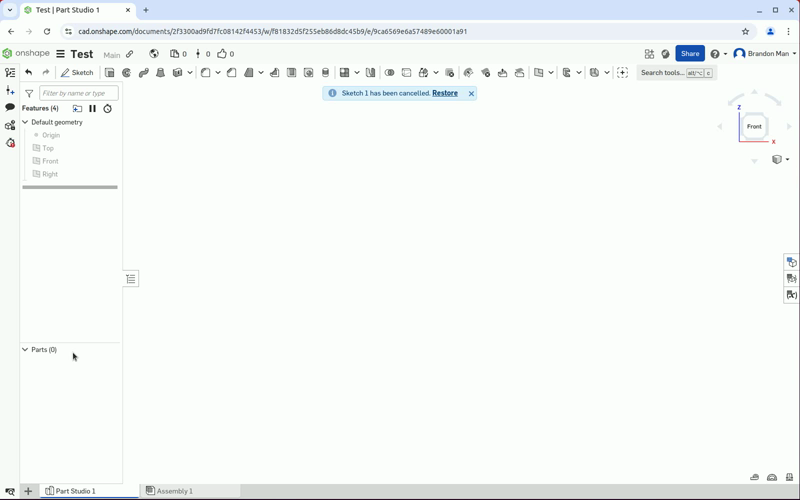
key(shift+y)
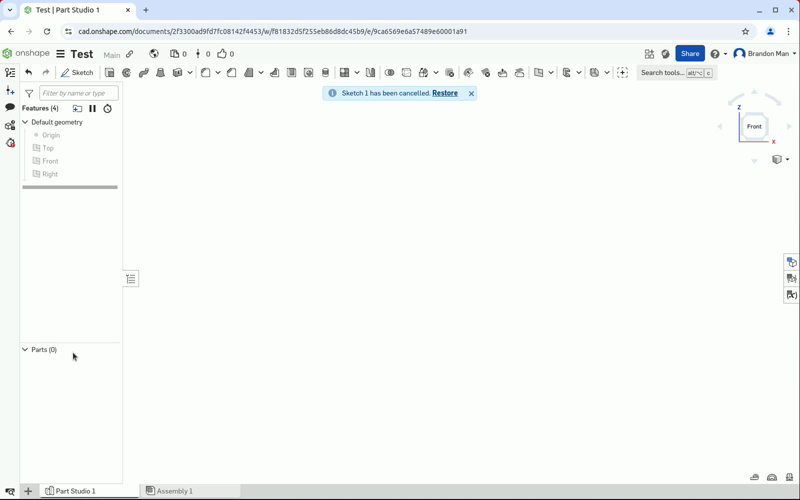
key(shift+s)
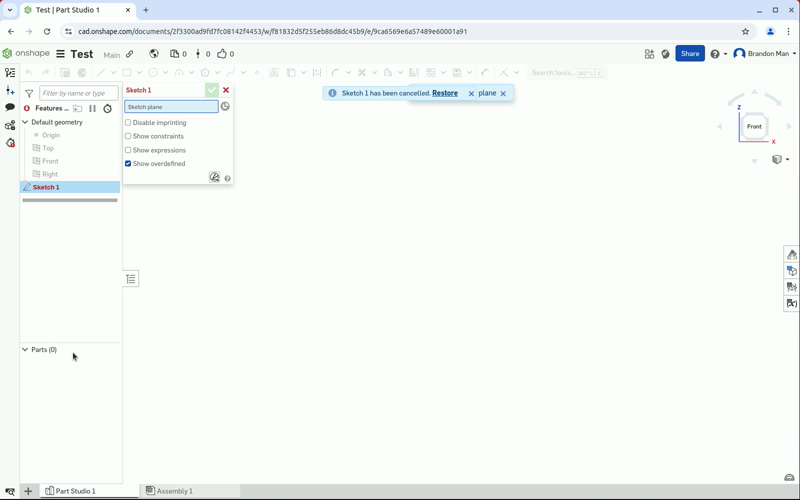
mouse_move(73, 163)
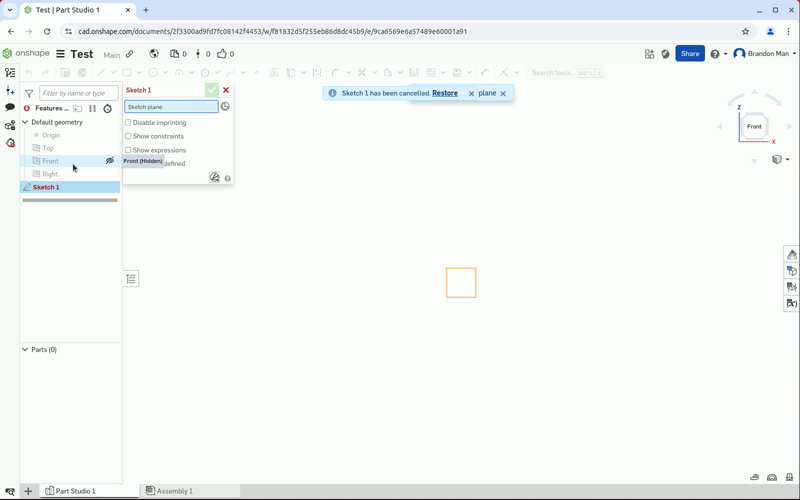
click(73, 163)
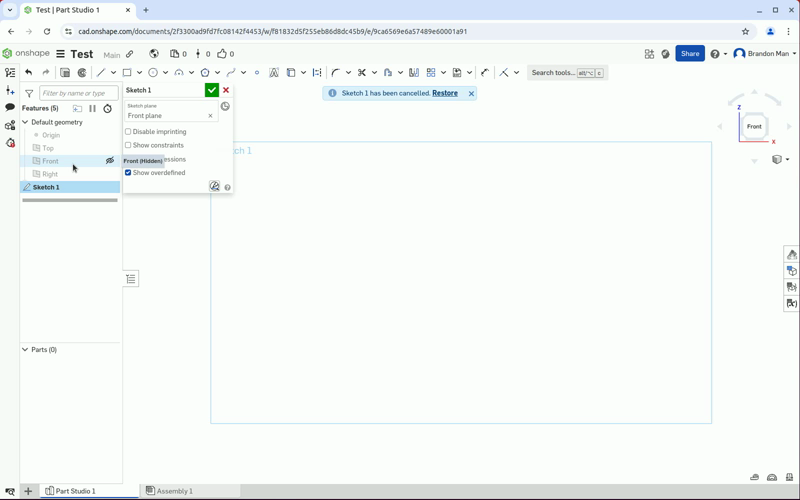
mouse_move(73, 352)
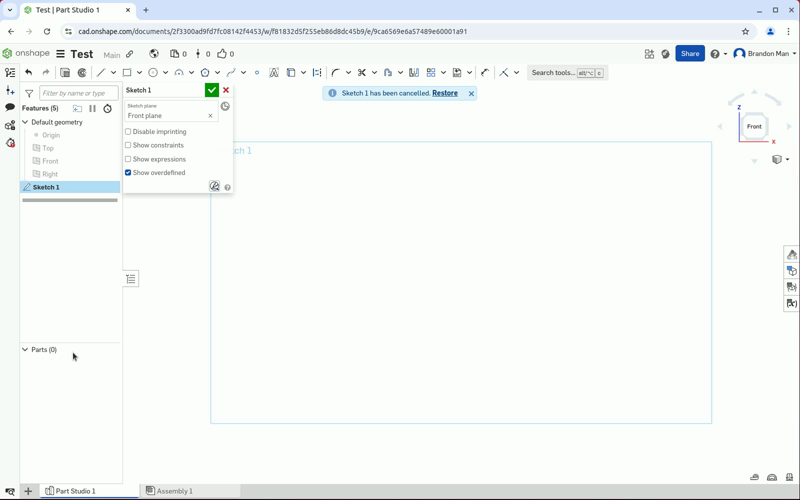
key(y)
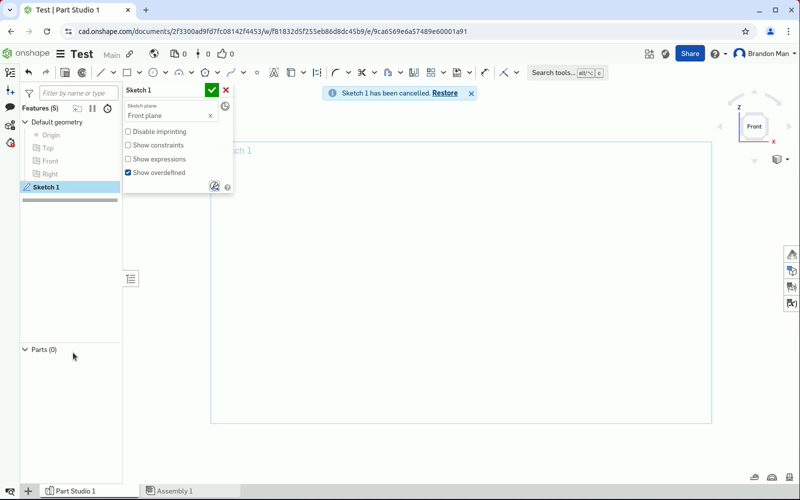
key(l)
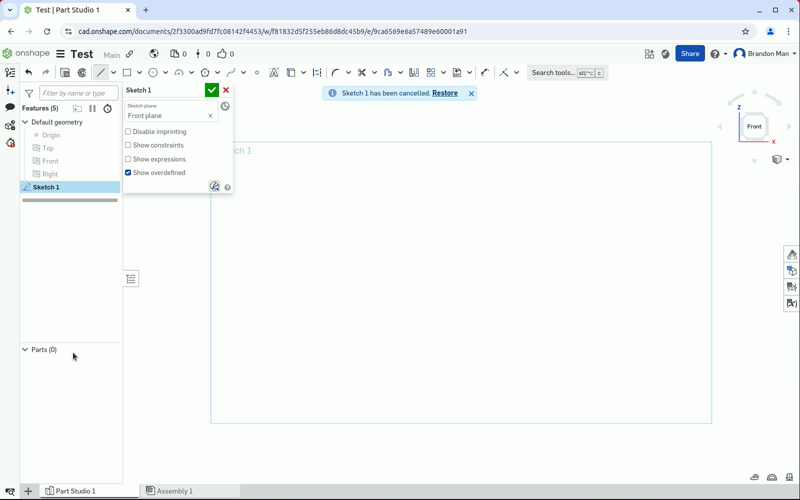
key_down(shift)
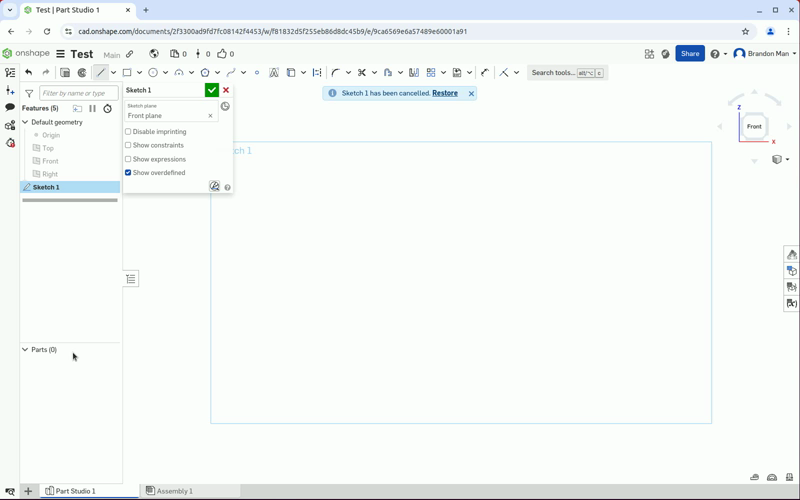
mouse_move(429, 282)
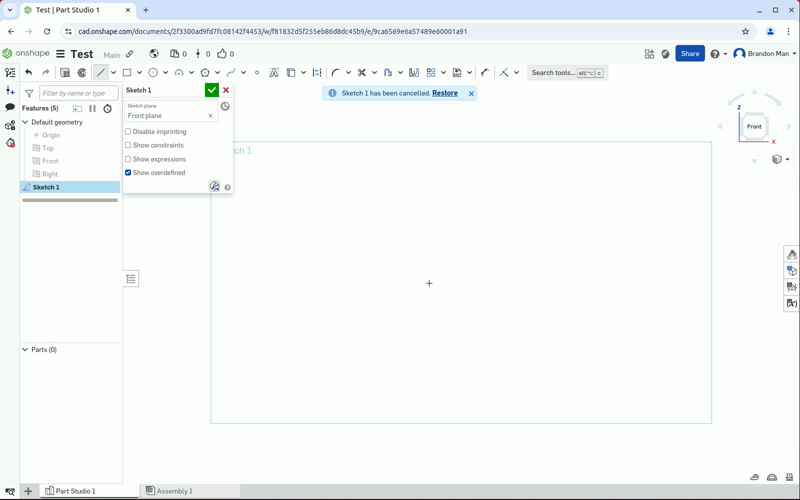
click(429, 282)
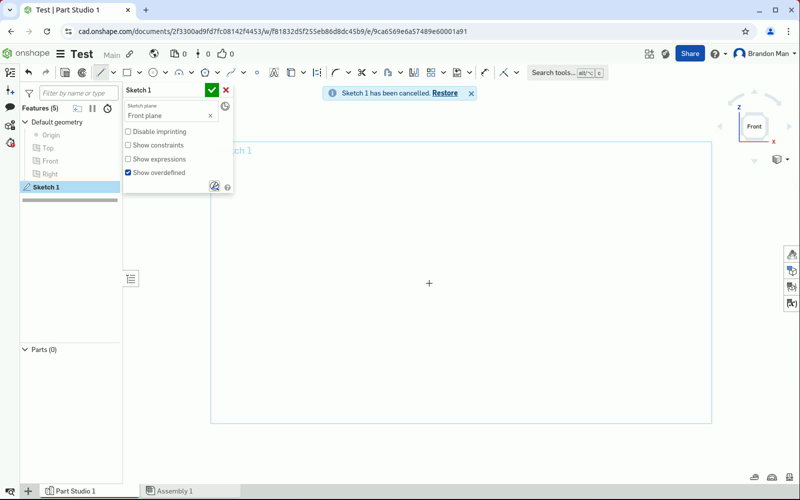
key_up(shift)
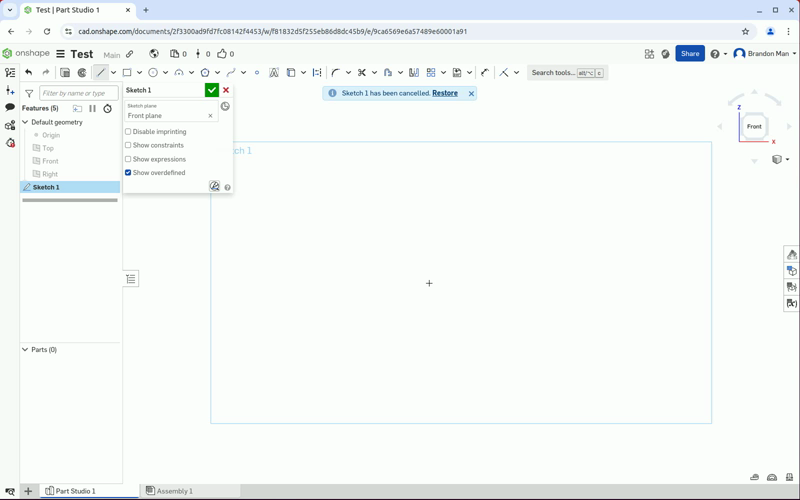
key_down(shift)
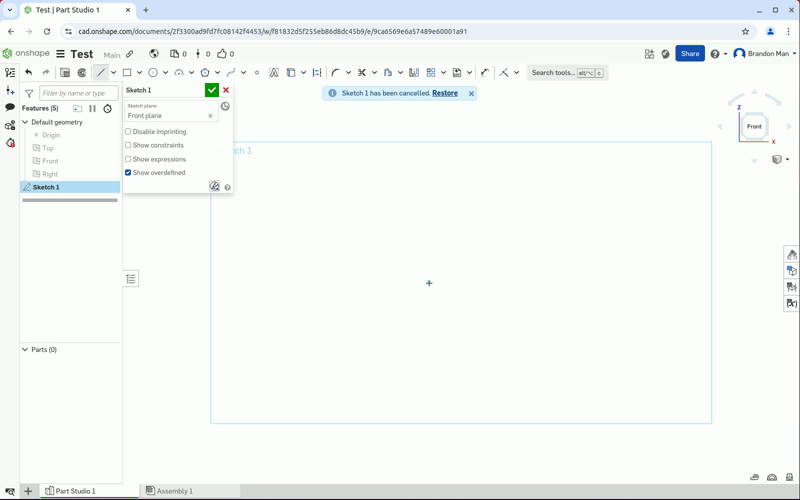
mouse_move(459, 282)
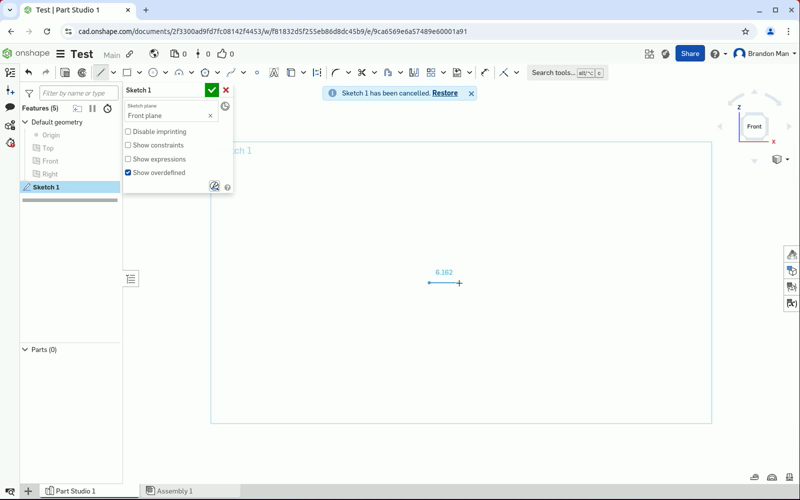
mouse_move(433, 282)
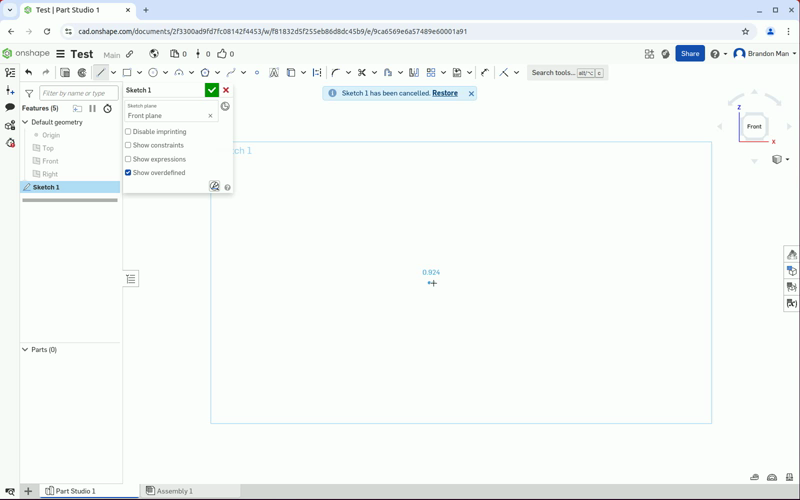
scroll(6)
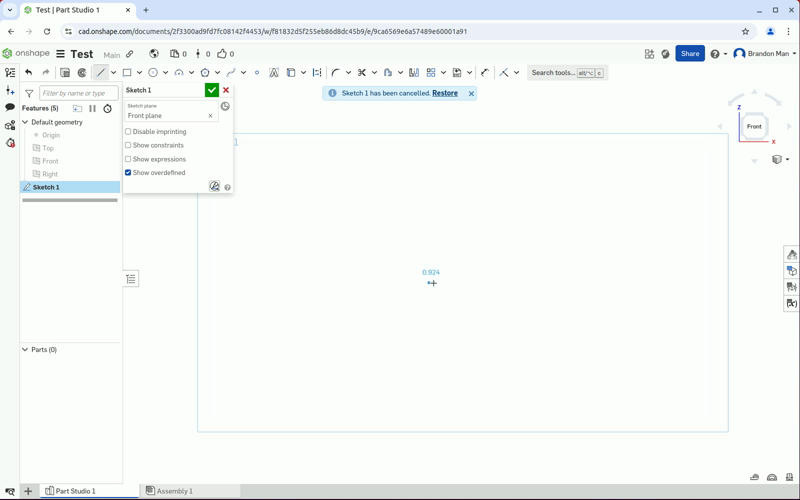
scroll(6)
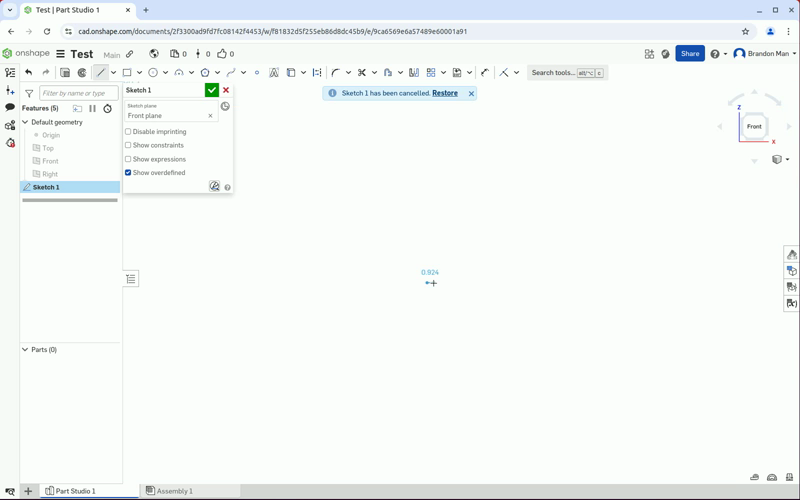
scroll(6)
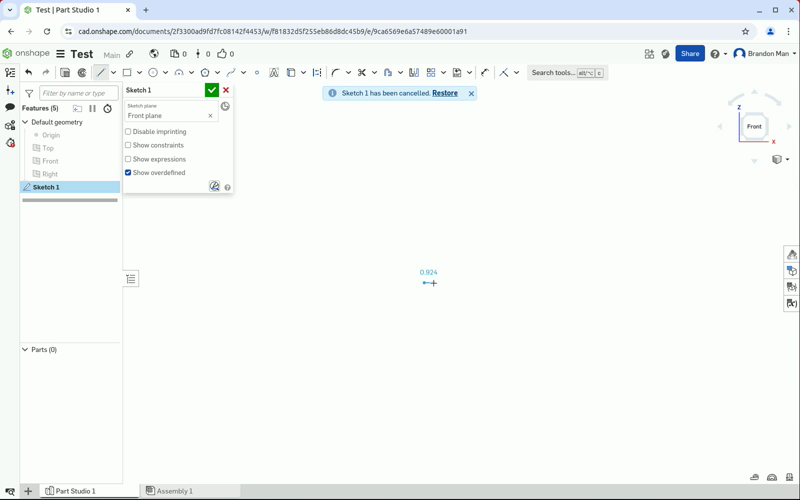
scroll(6)
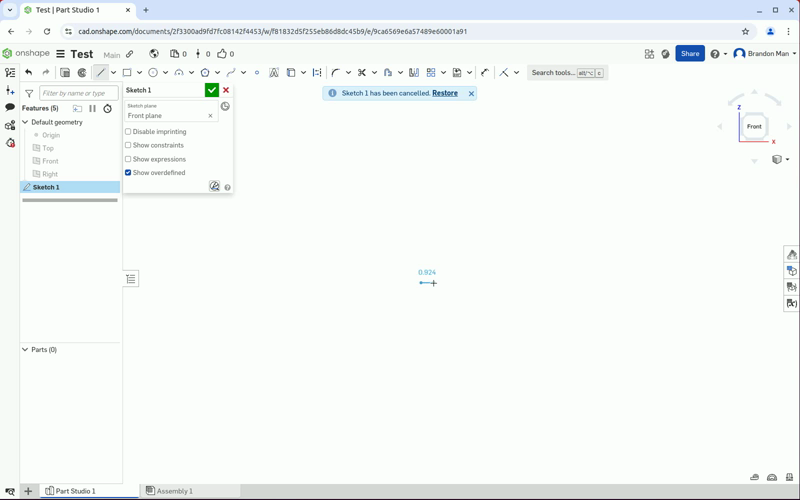
scroll(6)
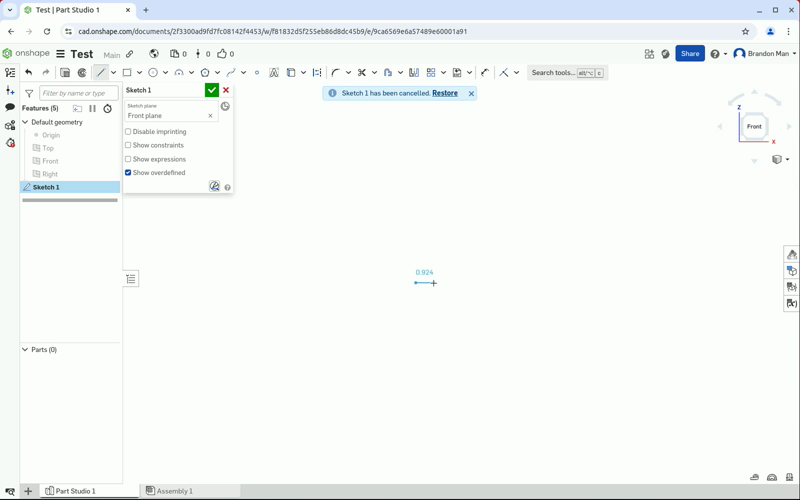
scroll(6)
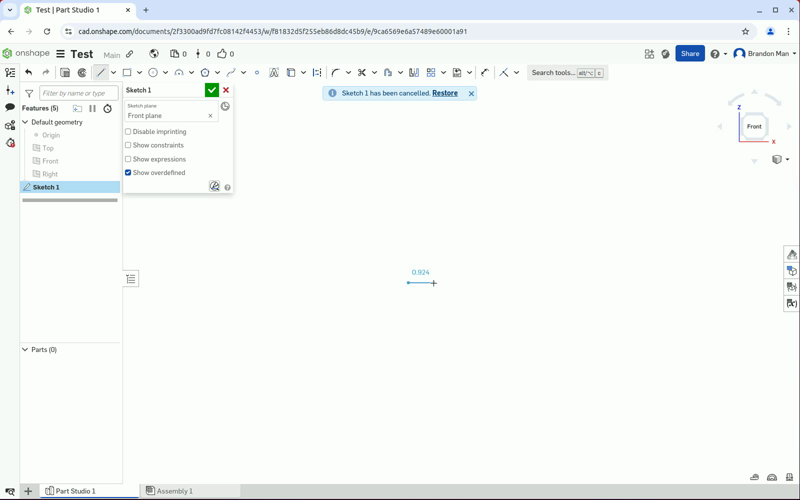
scroll(6)
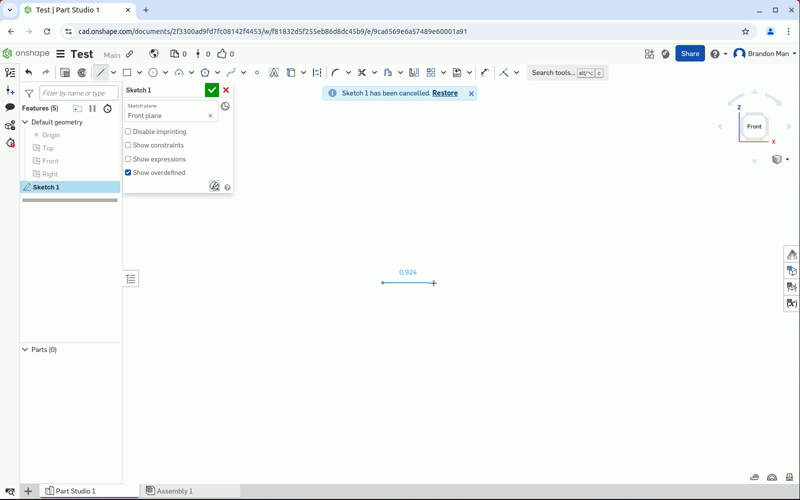
click(433, 282)
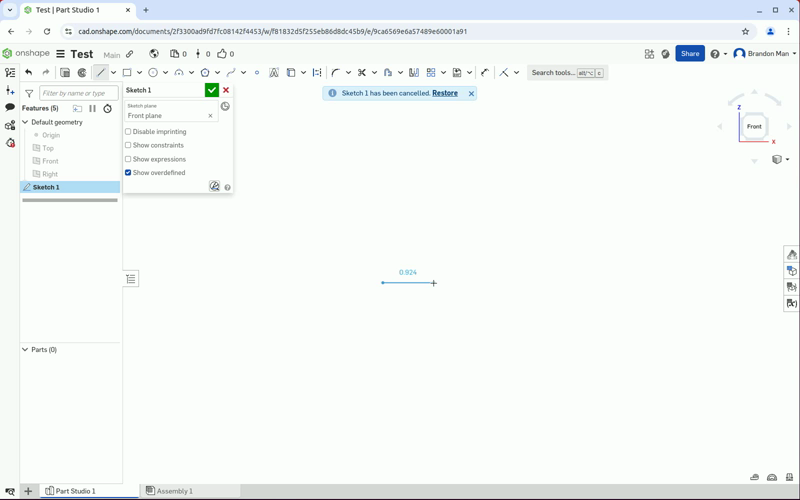
scroll(-6)
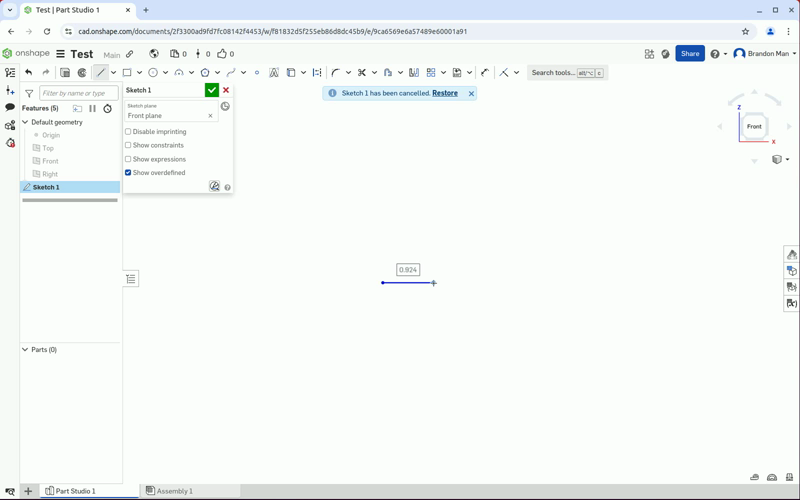
scroll(-6)
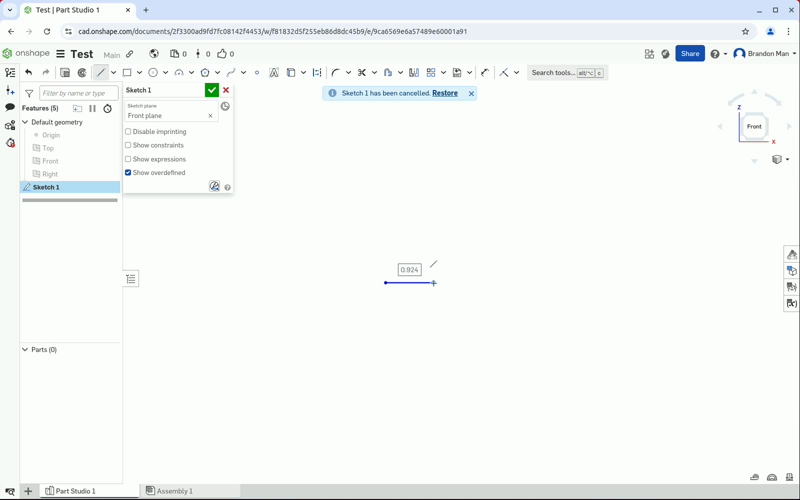
scroll(-6)
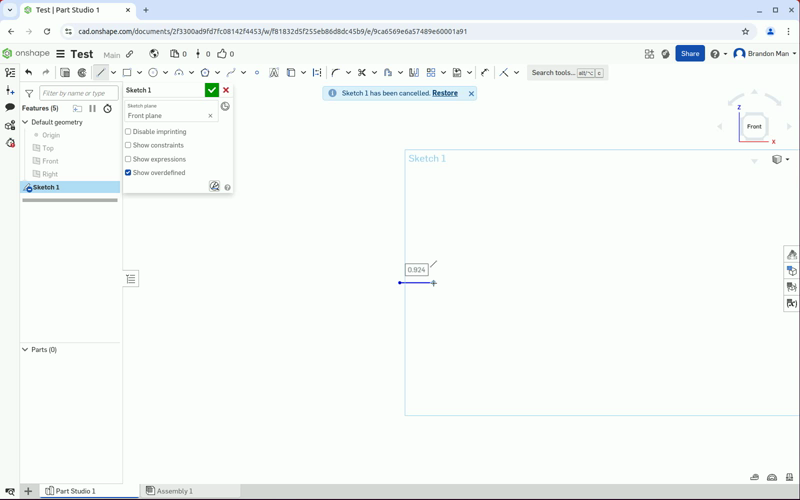
scroll(-6)
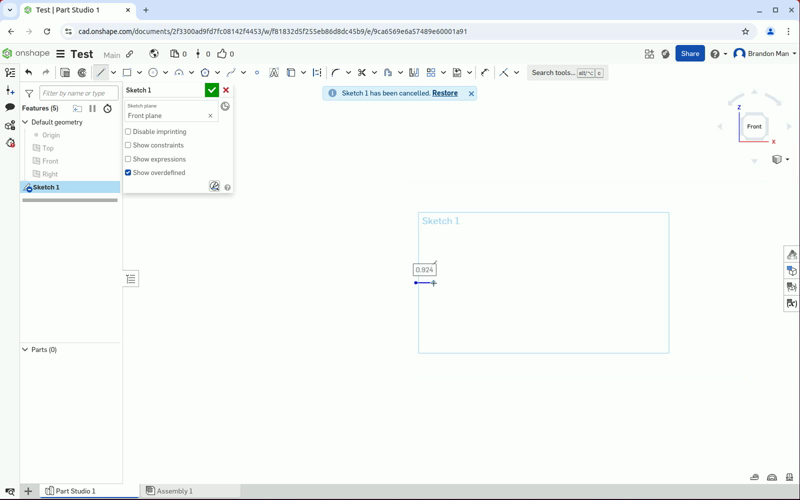
scroll(-6)
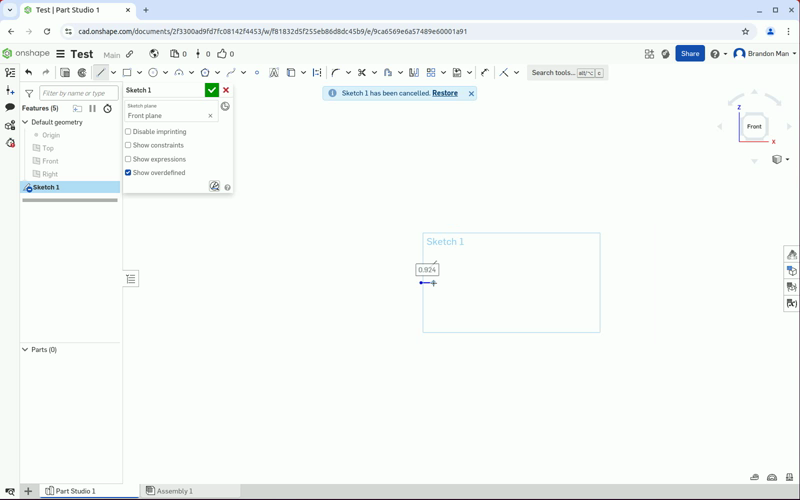
scroll(-6)
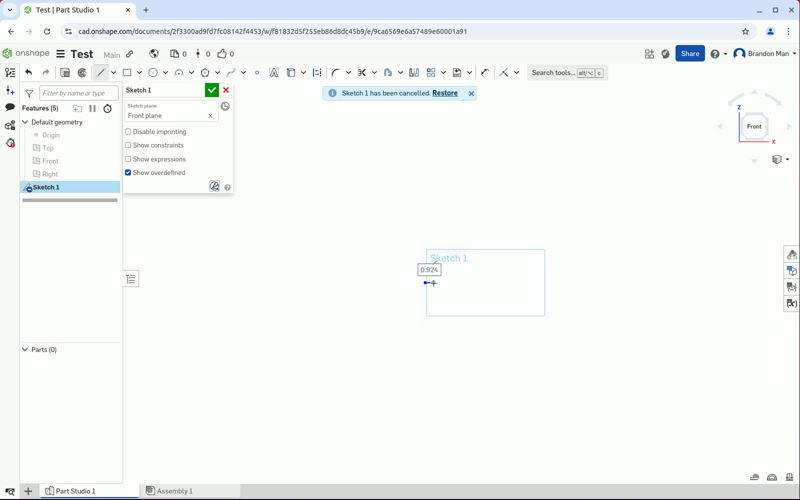
scroll(-6)
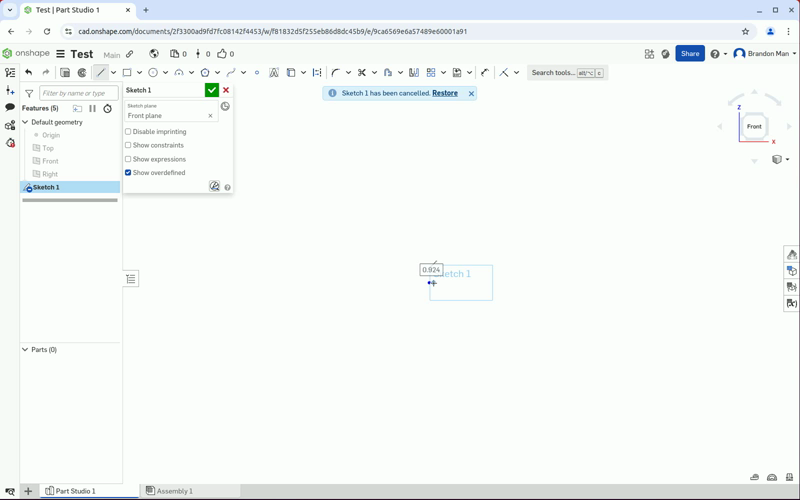
key_up(shift)
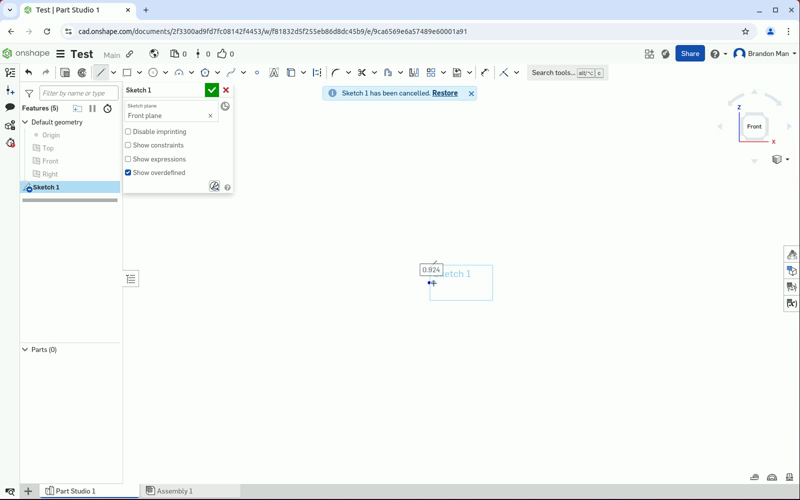
key_down(shift)
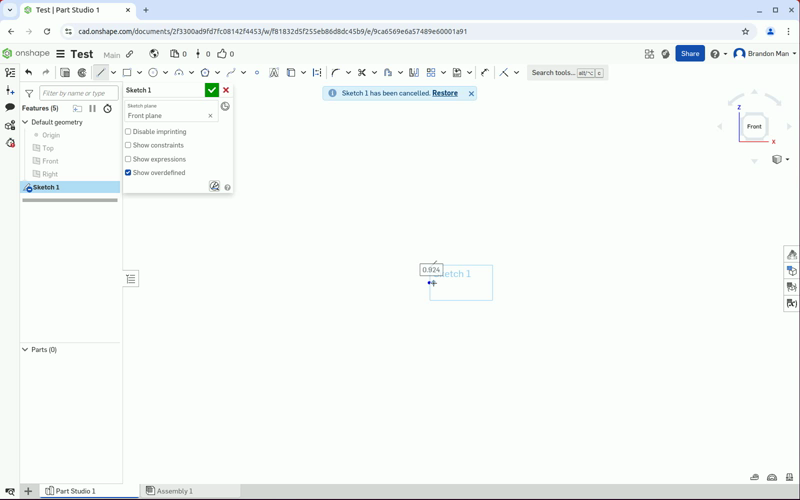
mouse_move(433, 175)
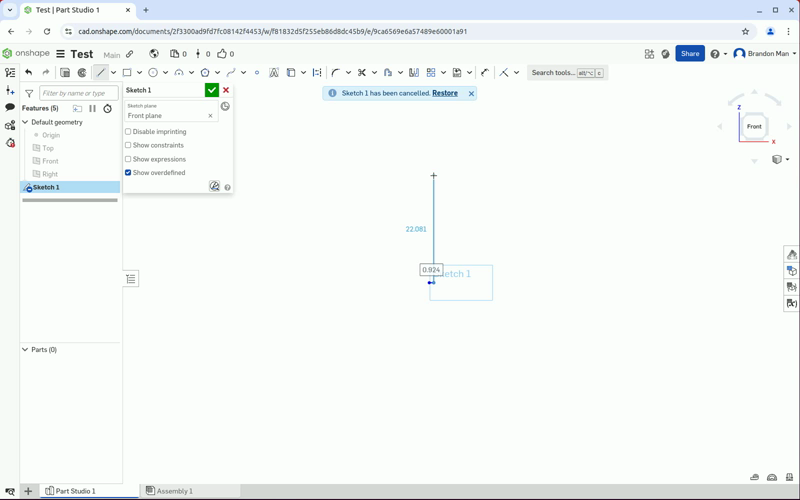
click(433, 175)
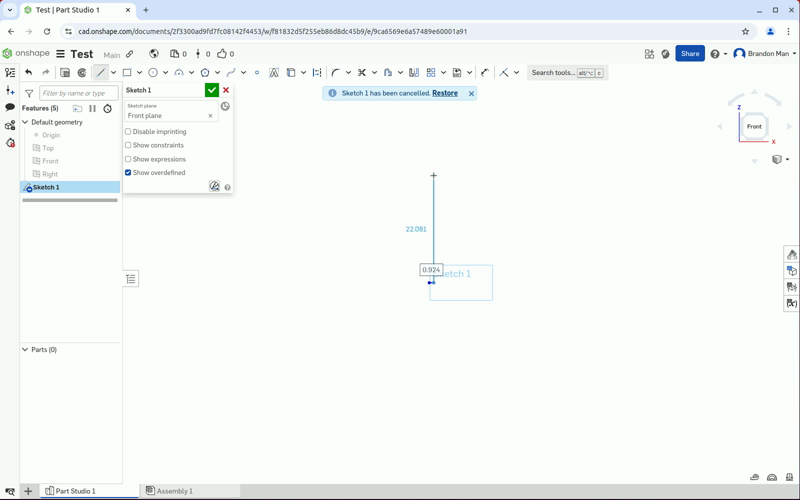
key_up(shift)
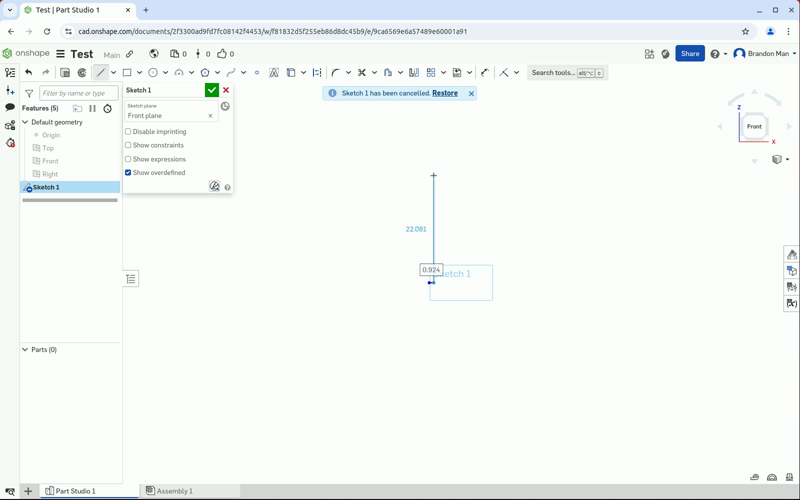
key_down(shift)
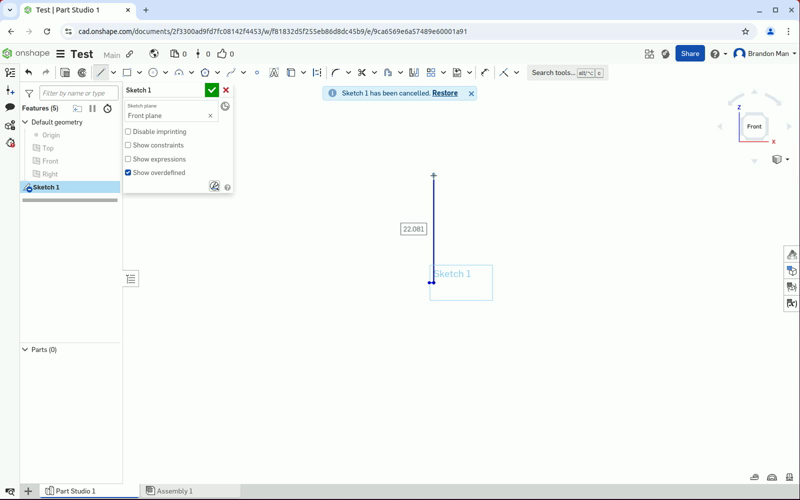
mouse_move(463, 175)
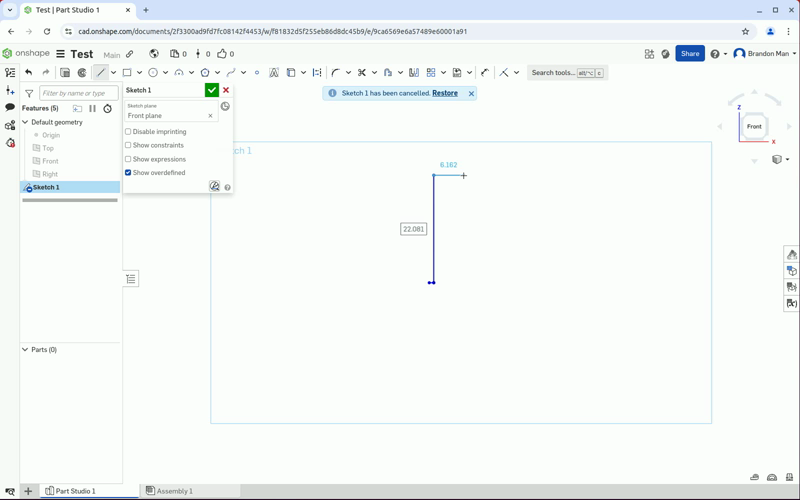
mouse_move(469, 175)
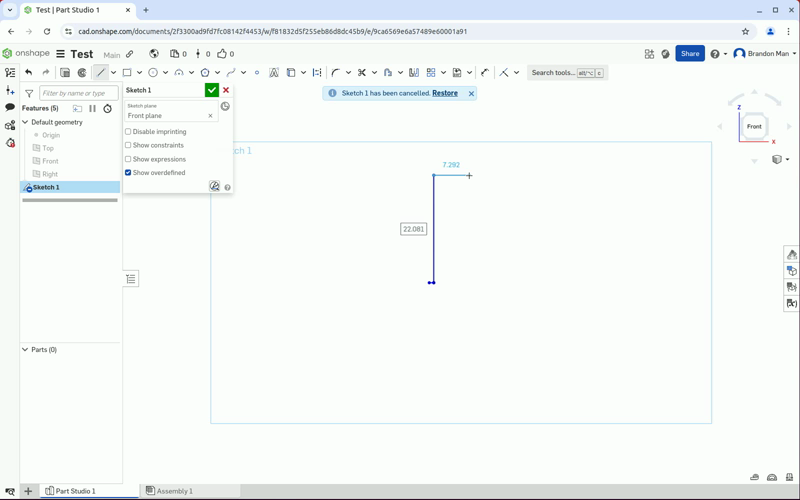
click(469, 175)
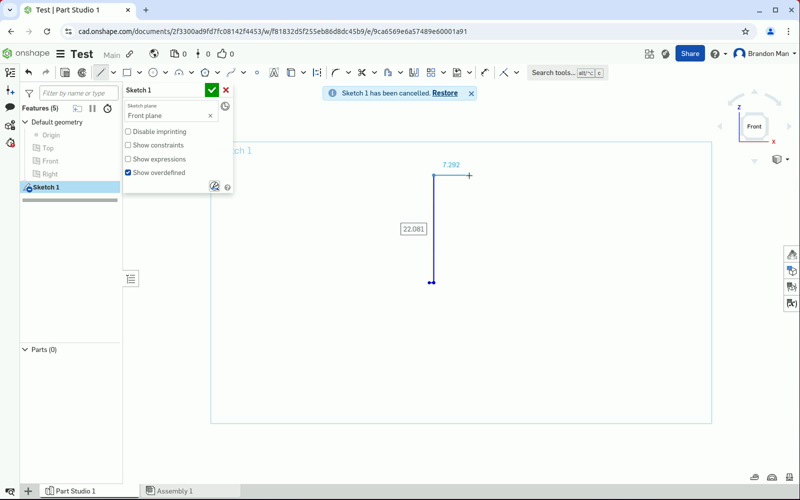
key_up(shift)
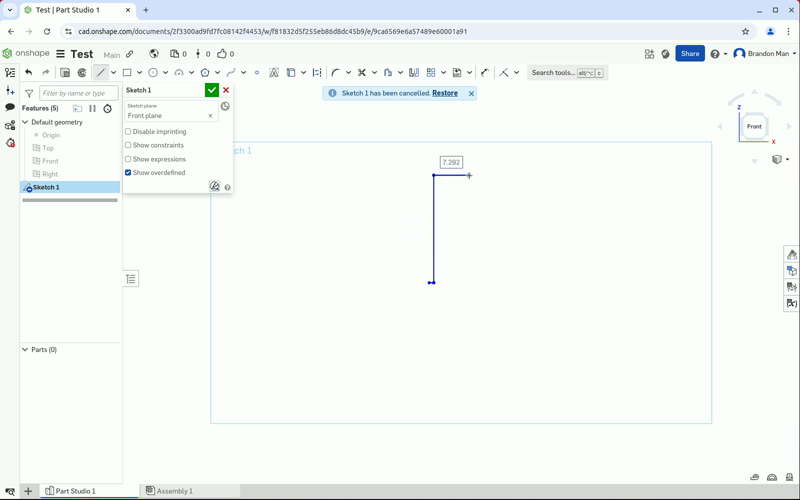
key_down(shift)
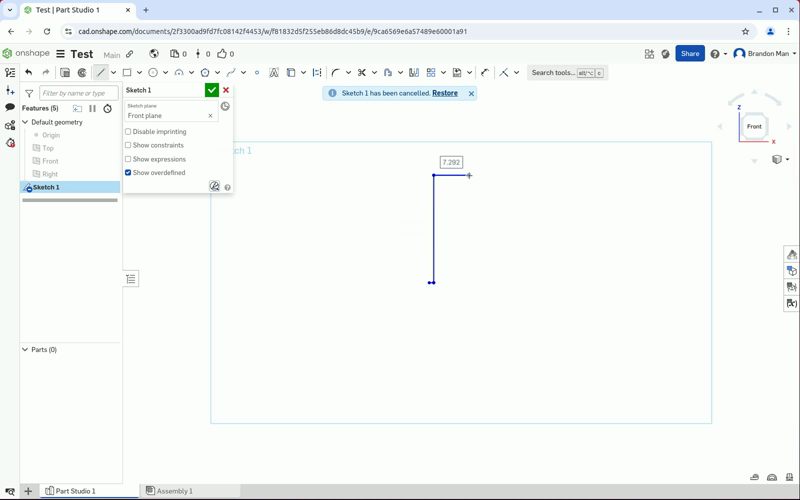
mouse_move(469, 282)
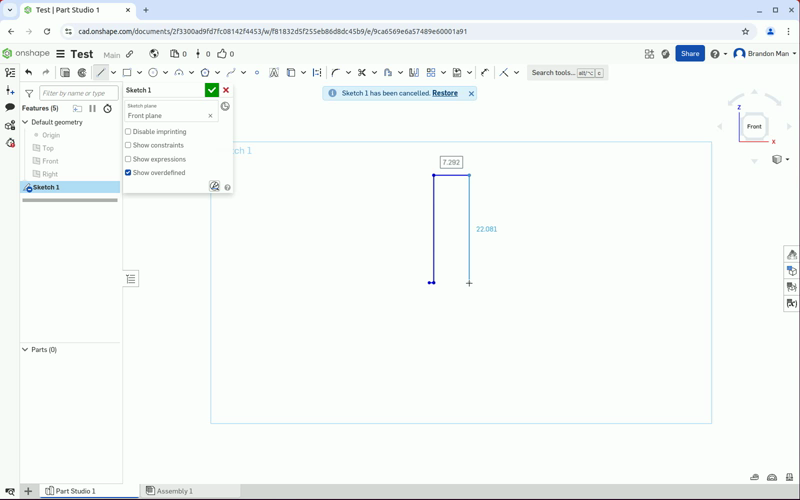
click(469, 282)
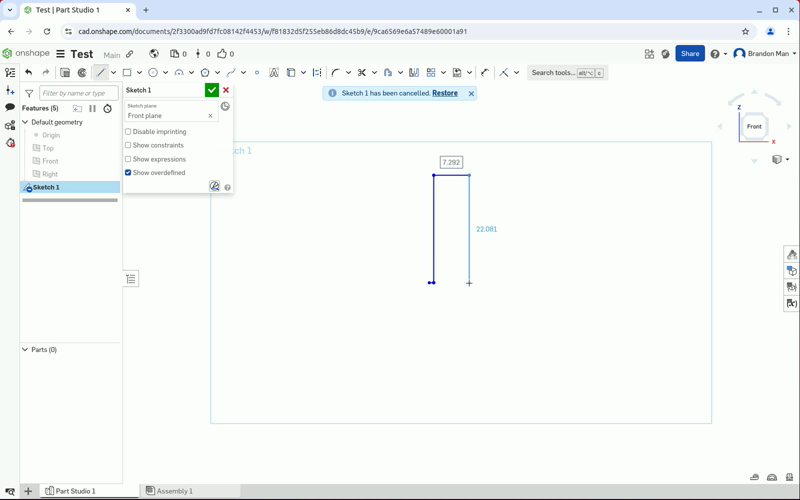
key_up(shift)
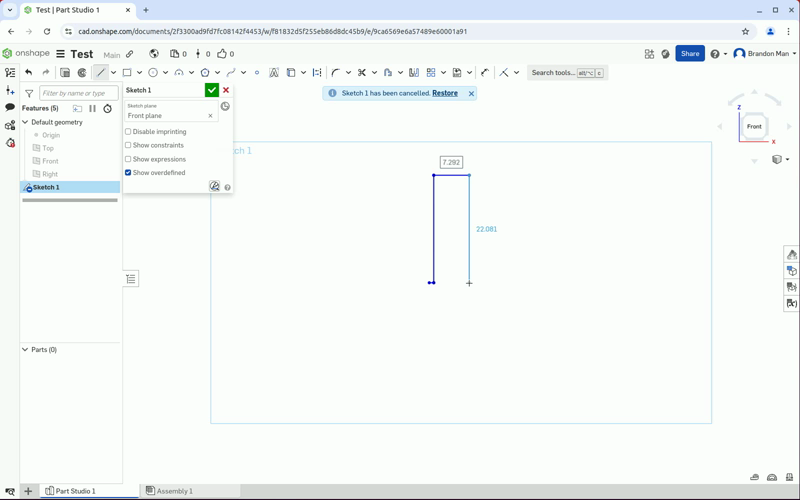
key_down(shift)
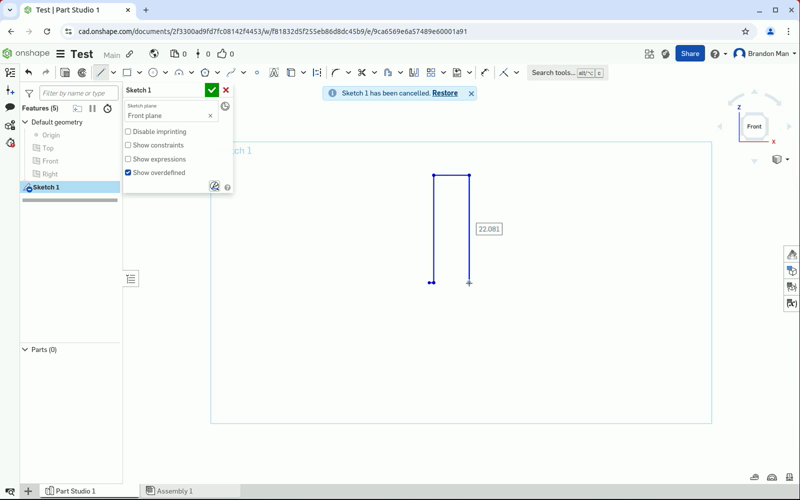
mouse_move(499, 282)
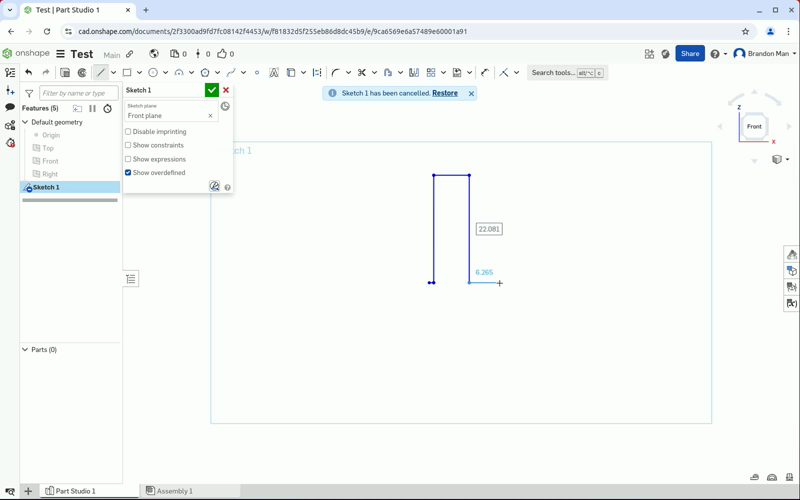
mouse_move(474, 282)
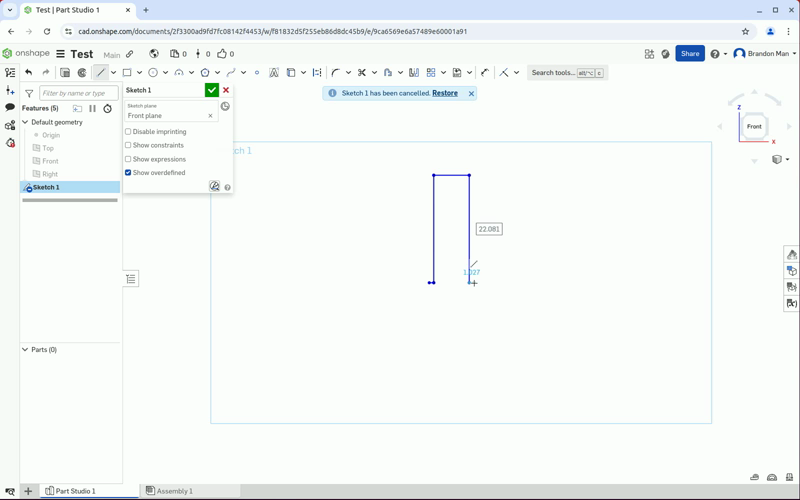
scroll(6)
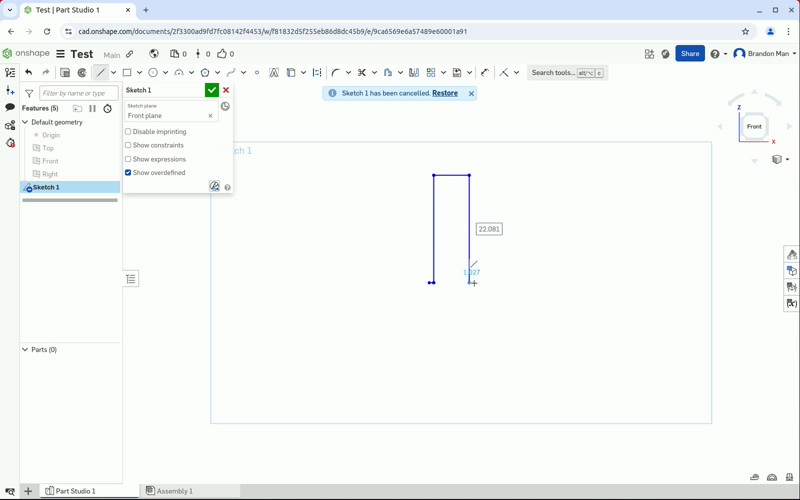
scroll(6)
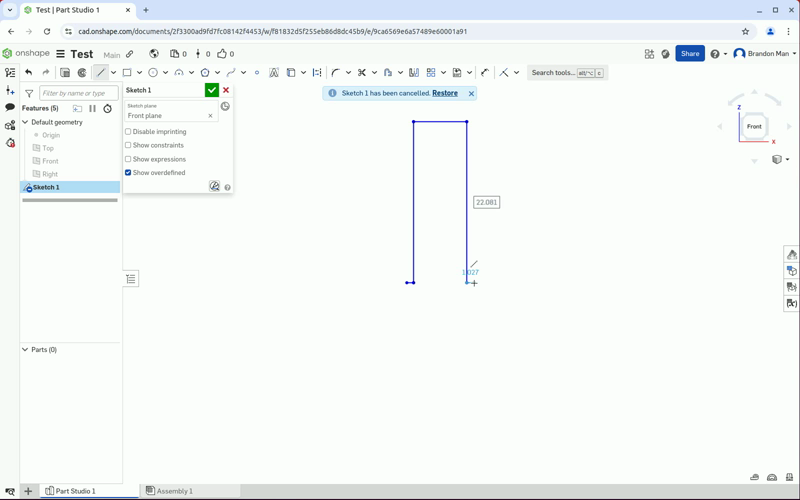
scroll(6)
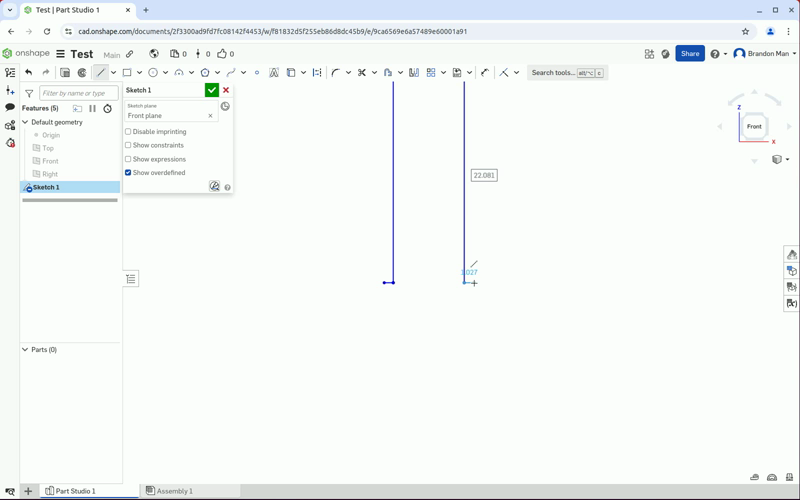
scroll(6)
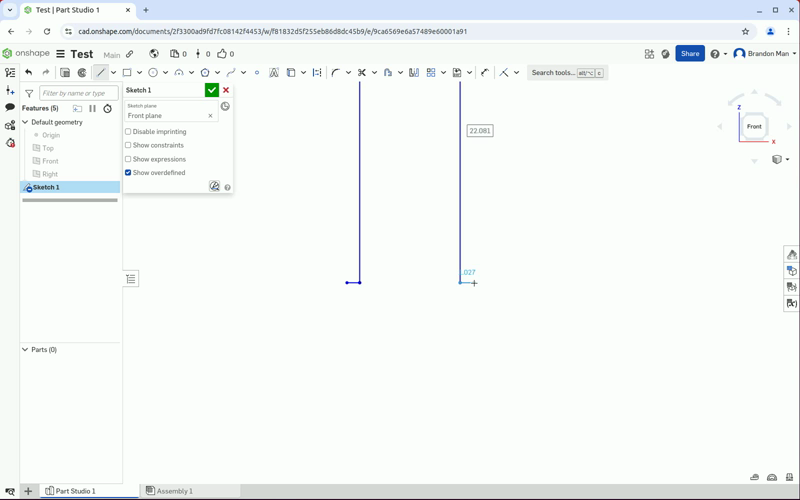
scroll(6)
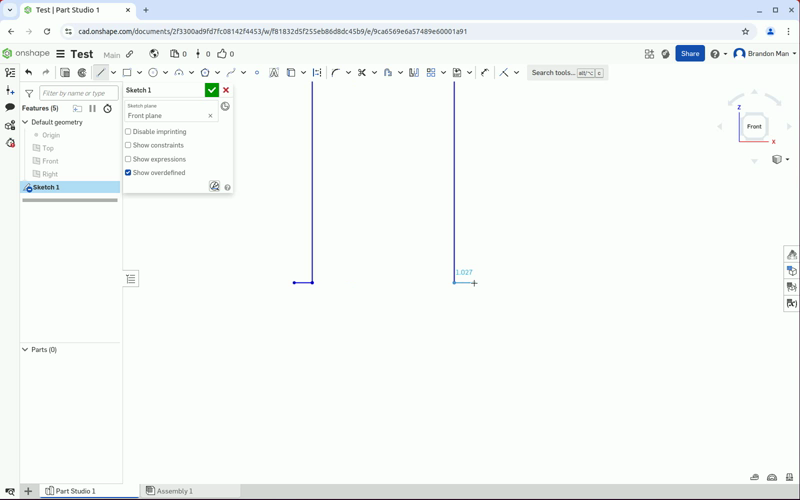
scroll(6)
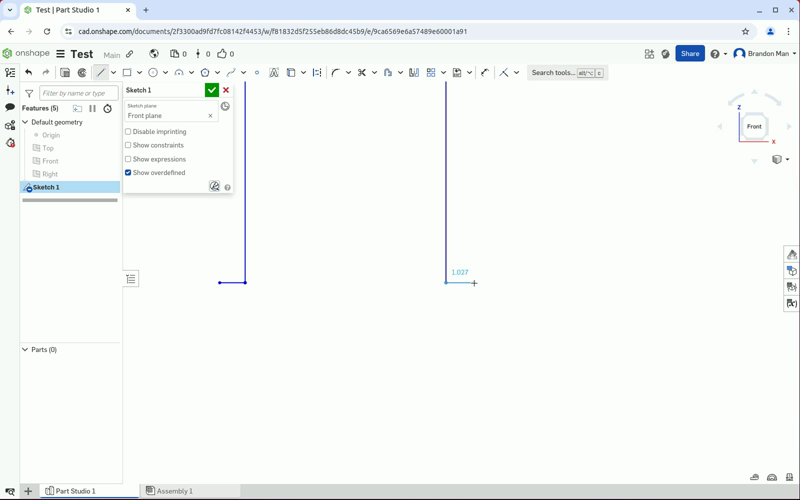
scroll(6)
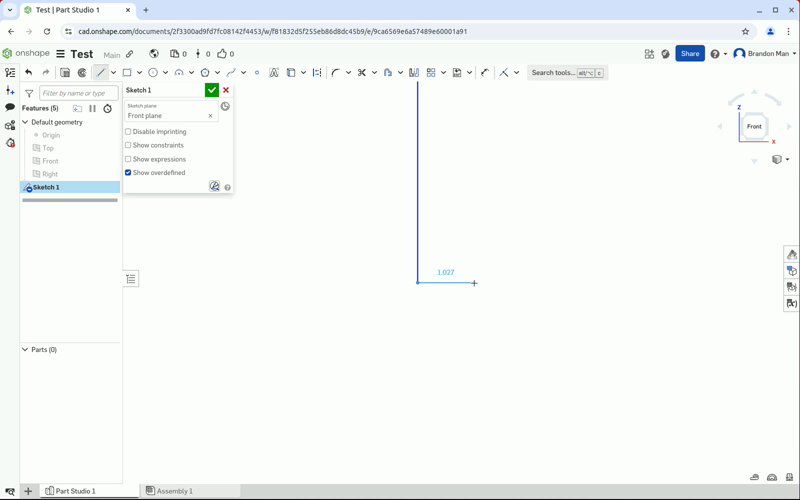
click(474, 282)
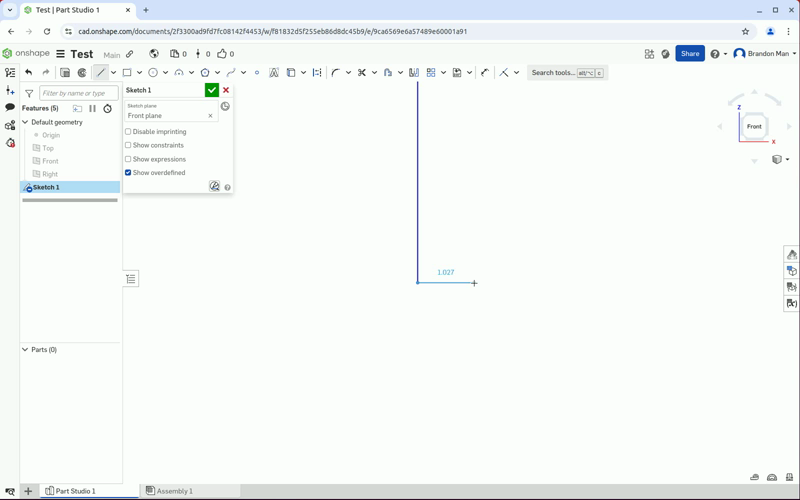
scroll(-6)
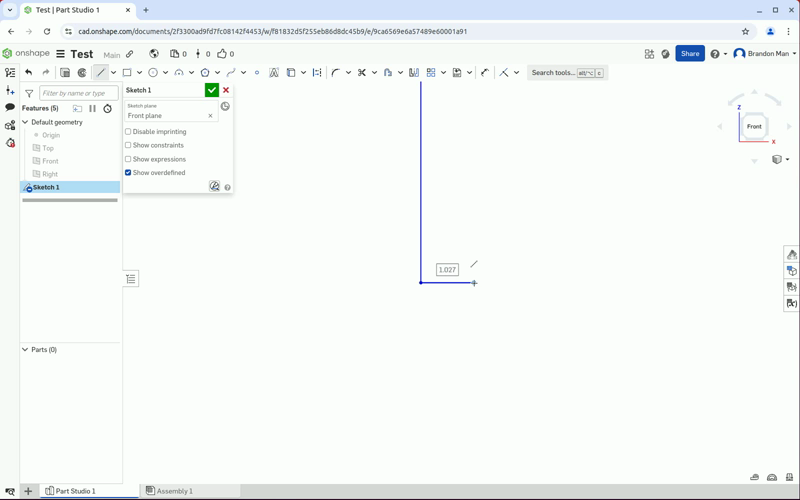
scroll(-6)
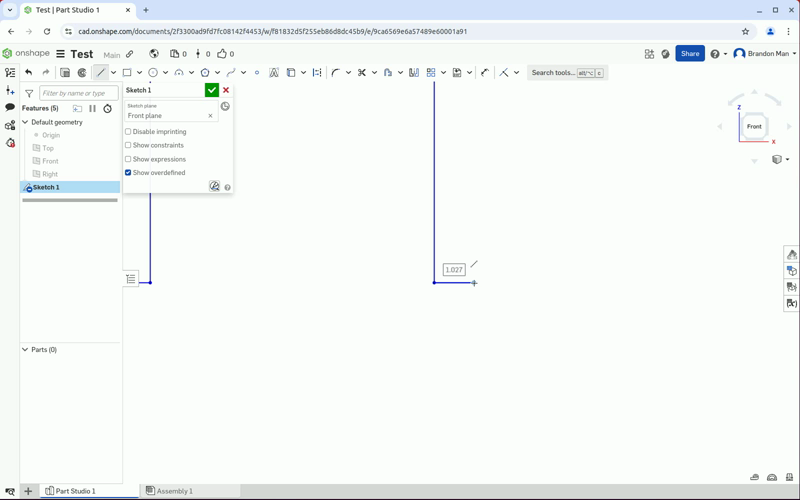
scroll(-6)
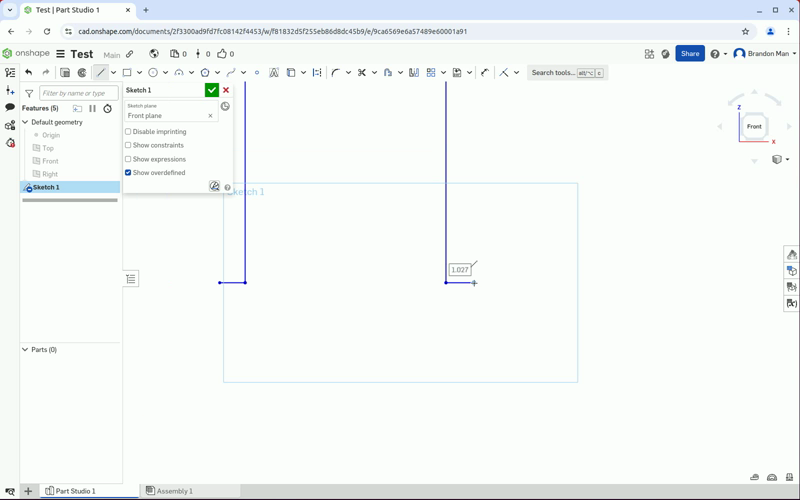
scroll(-6)
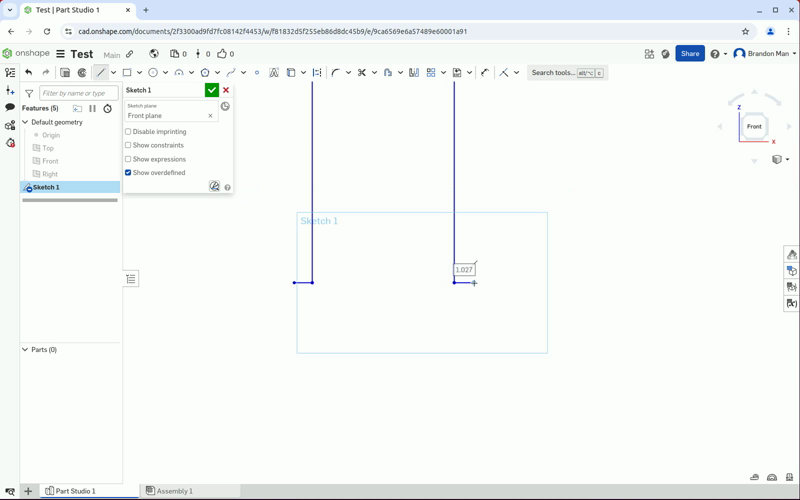
scroll(-6)
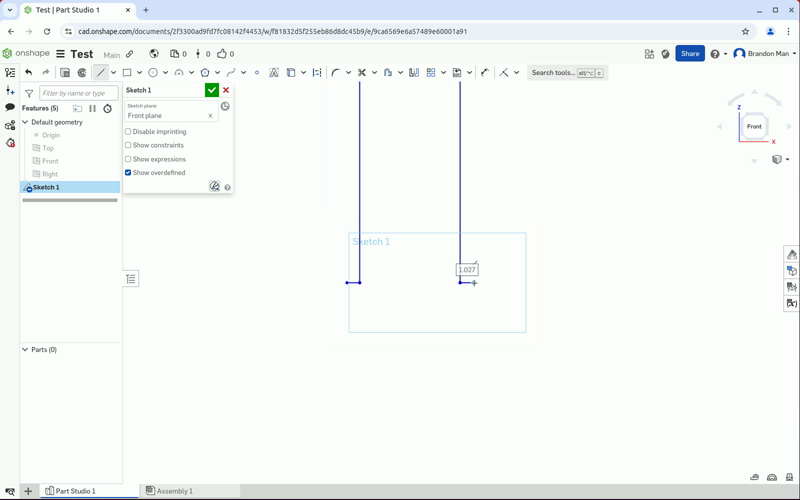
scroll(-6)
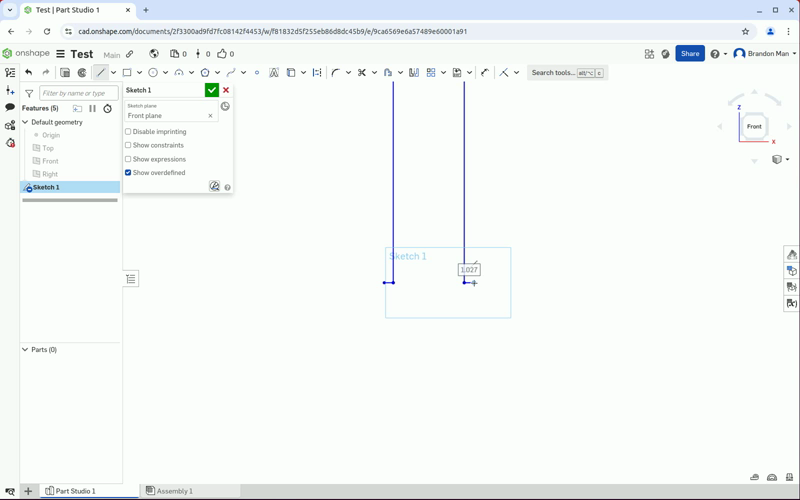
scroll(-6)
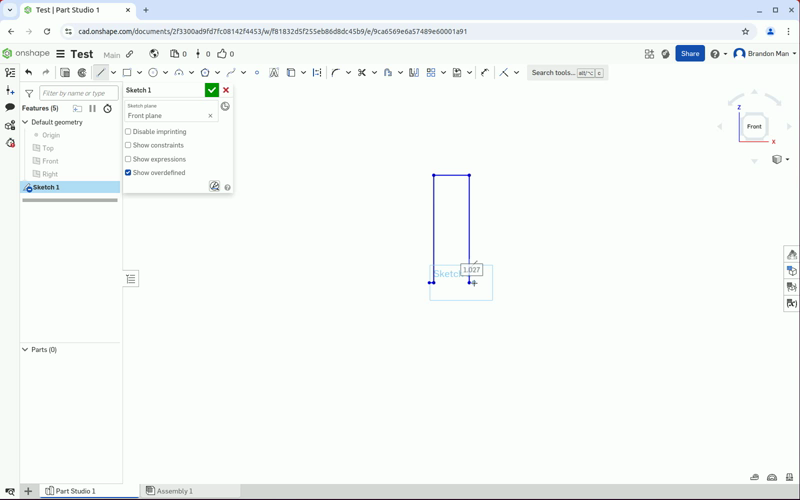
key_up(shift)
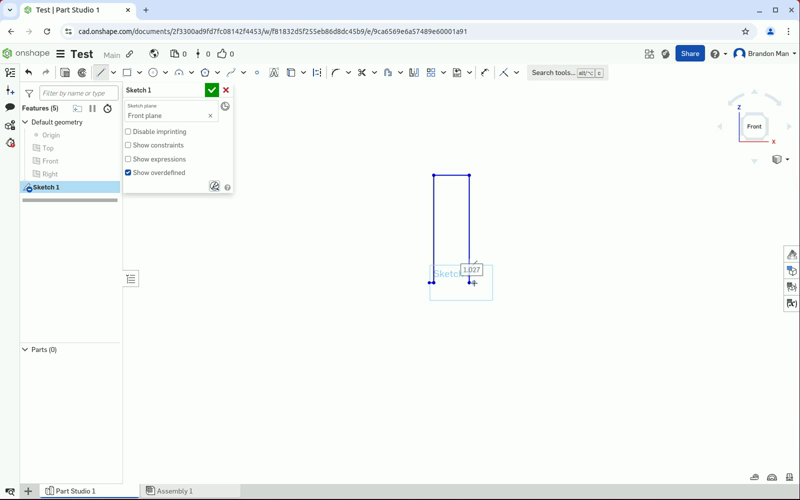
key_down(shift)
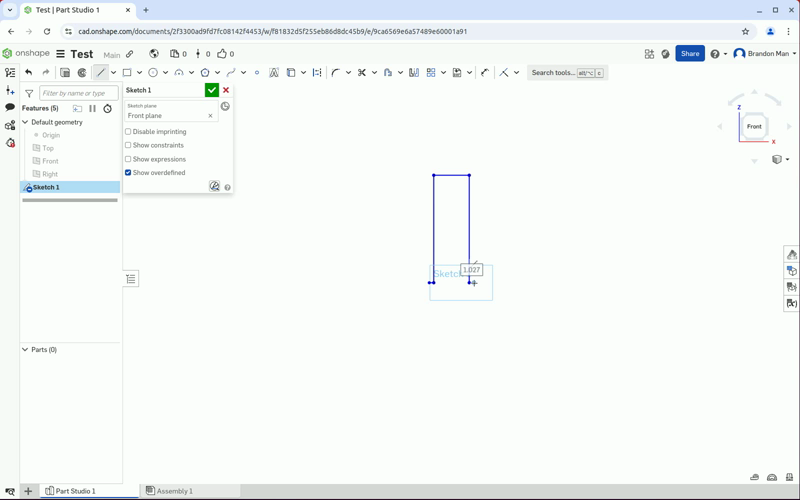
mouse_move(474, 170)
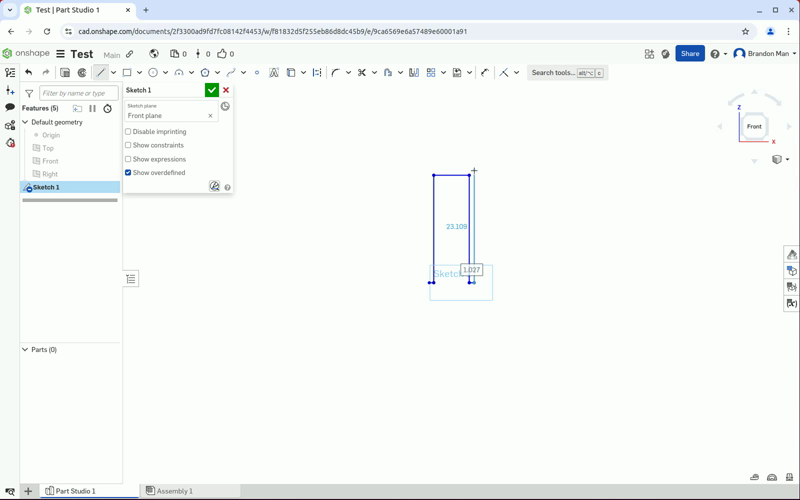
click(474, 170)
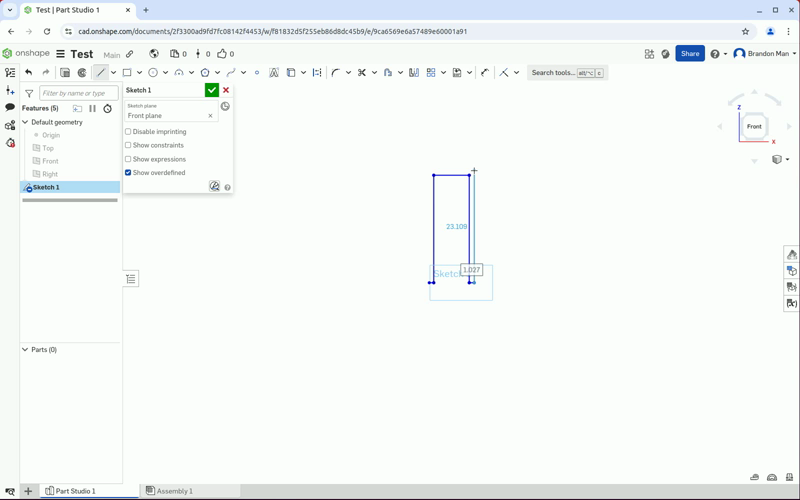
key_up(shift)
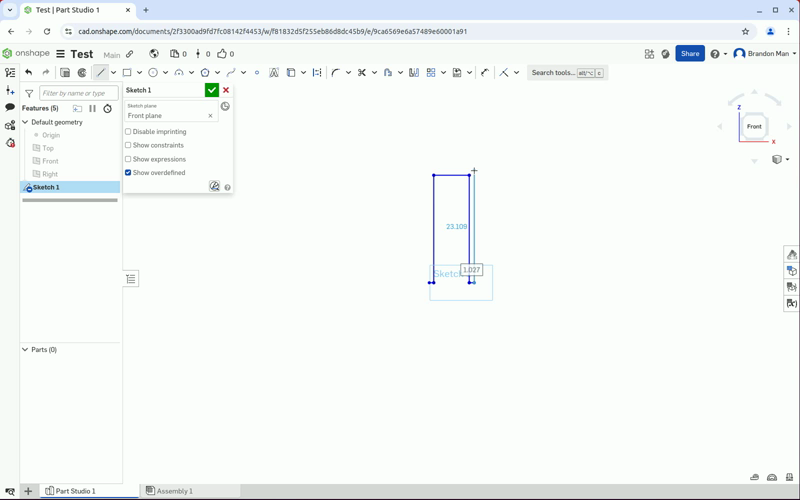
key_down(shift)
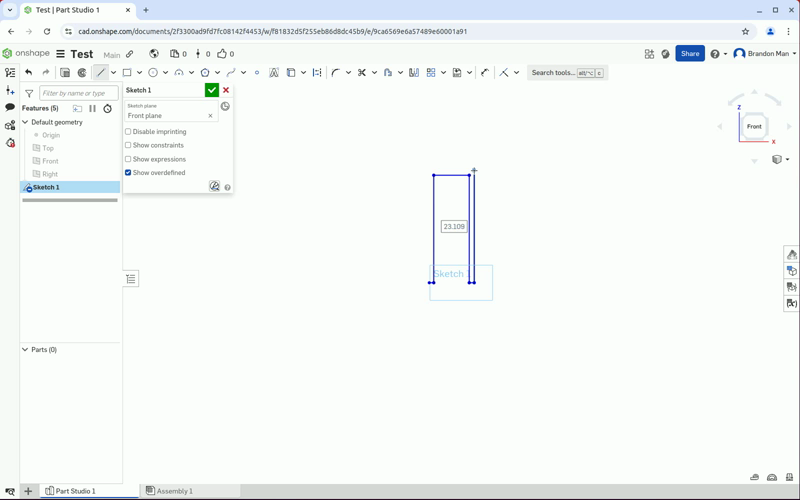
mouse_move(504, 170)
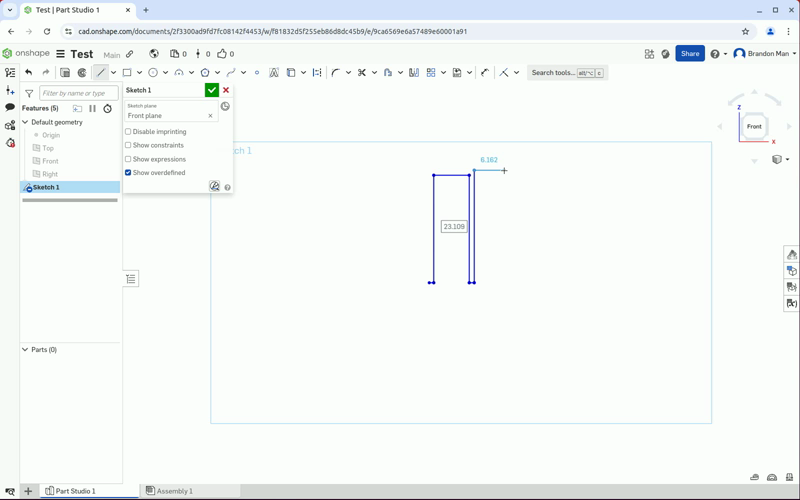
mouse_move(429, 170)
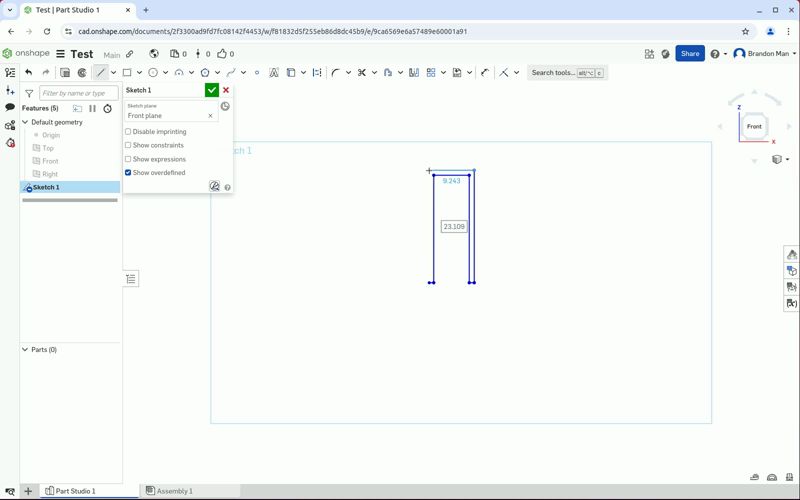
click(429, 170)
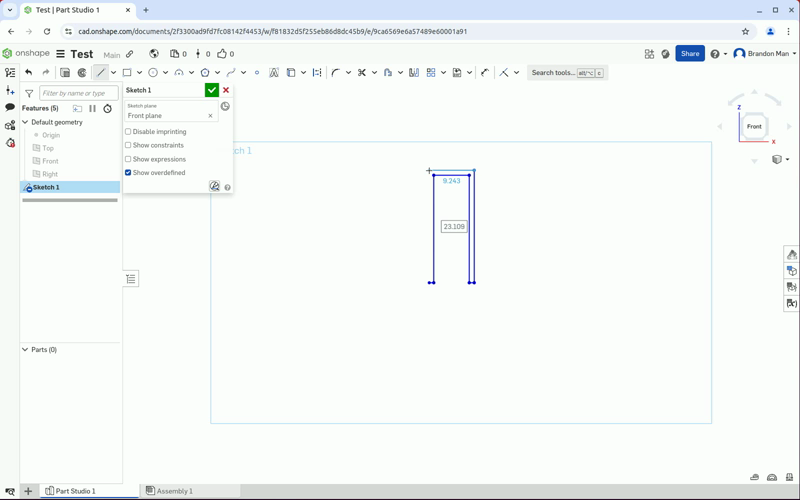
key_up(shift)
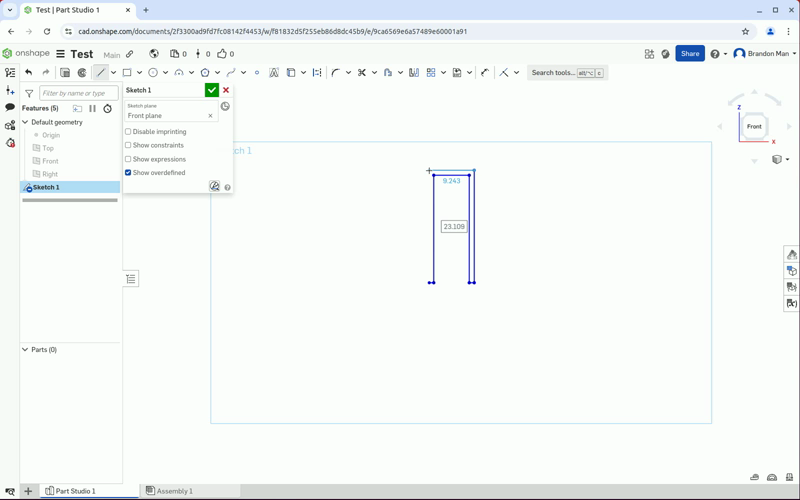
key_down(shift)
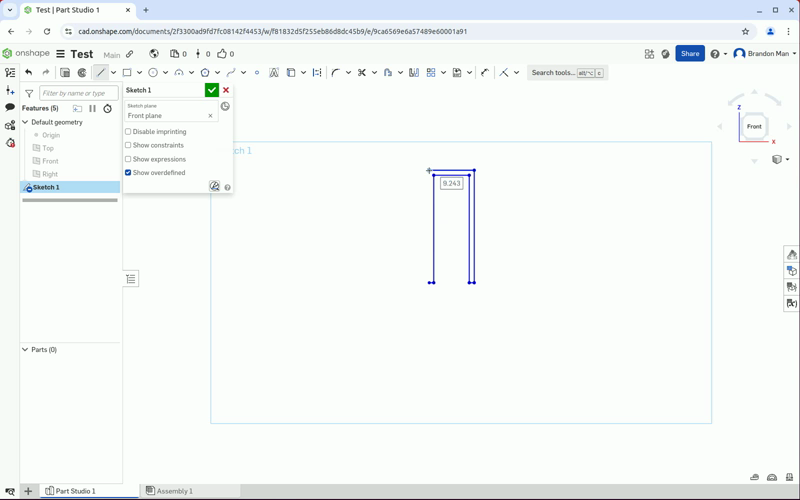
mouse_move(429, 282)
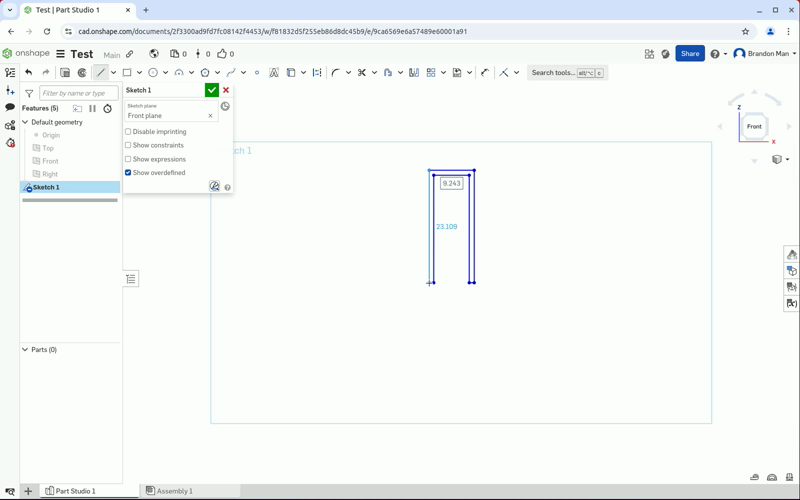
key_up(shift)
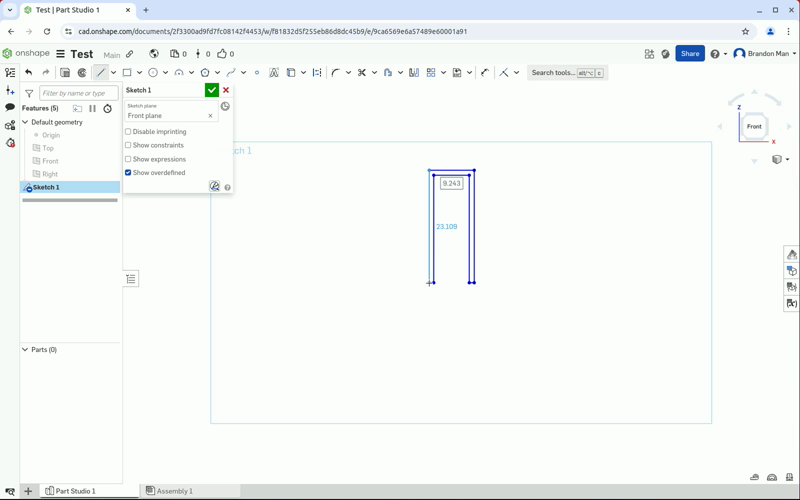
click(429, 282)
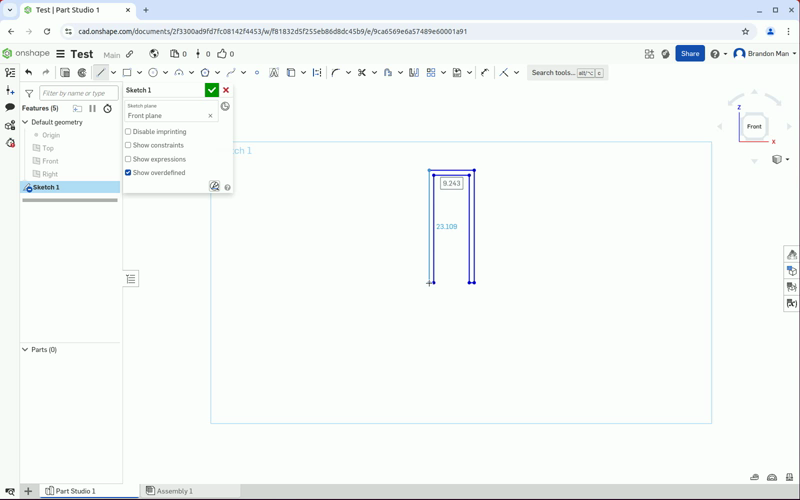
key(esc)
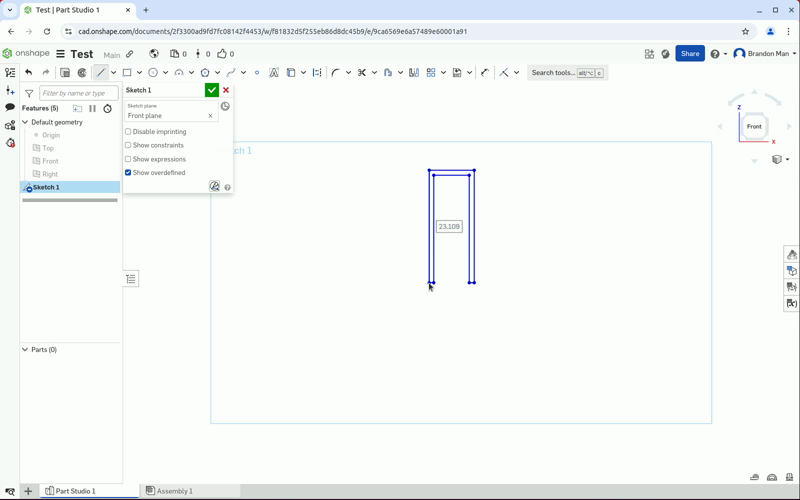
mouse_move(431, 172)
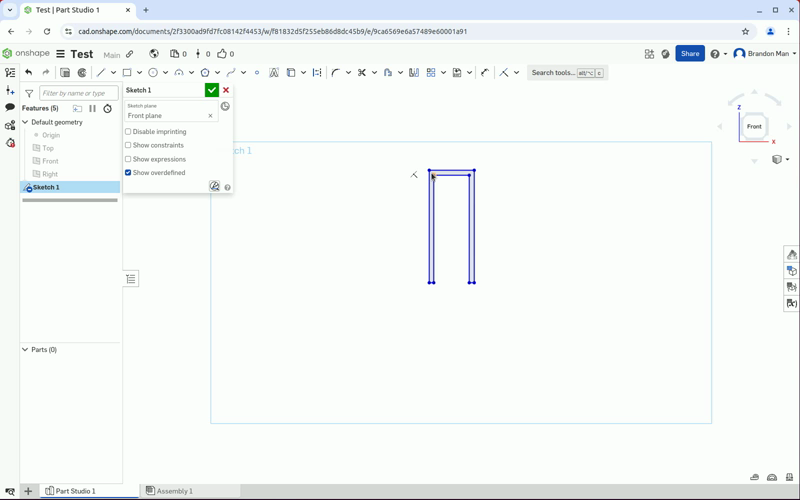
scroll(6)
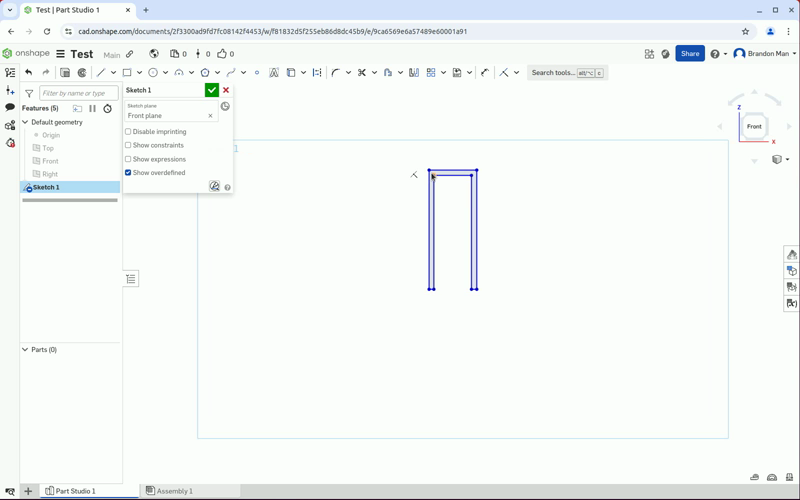
scroll(6)
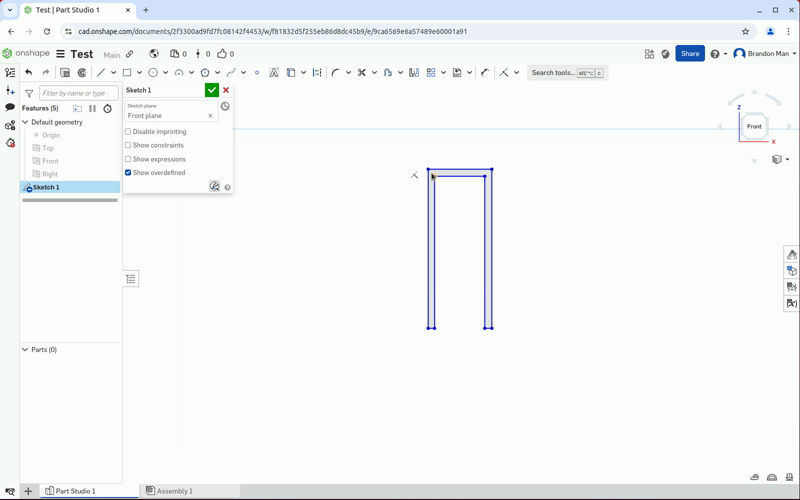
scroll(6)
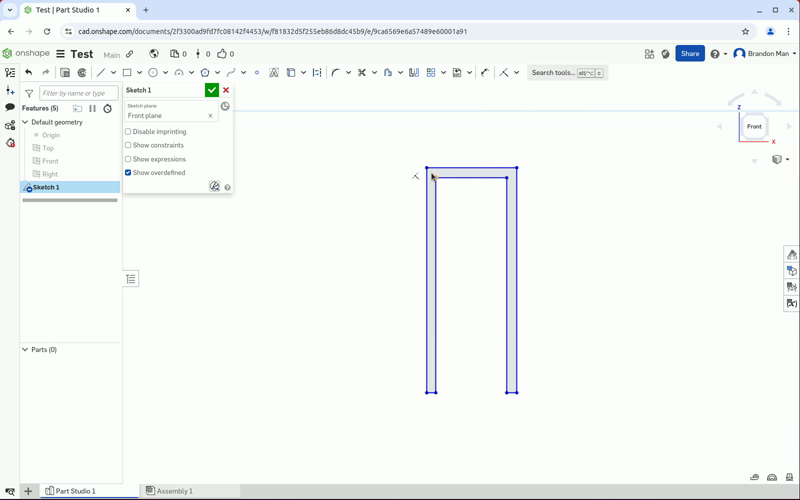
scroll(6)
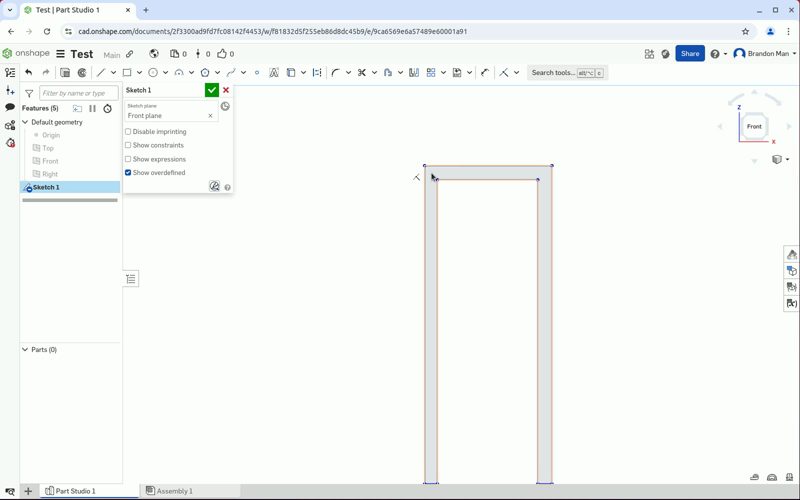
scroll(6)
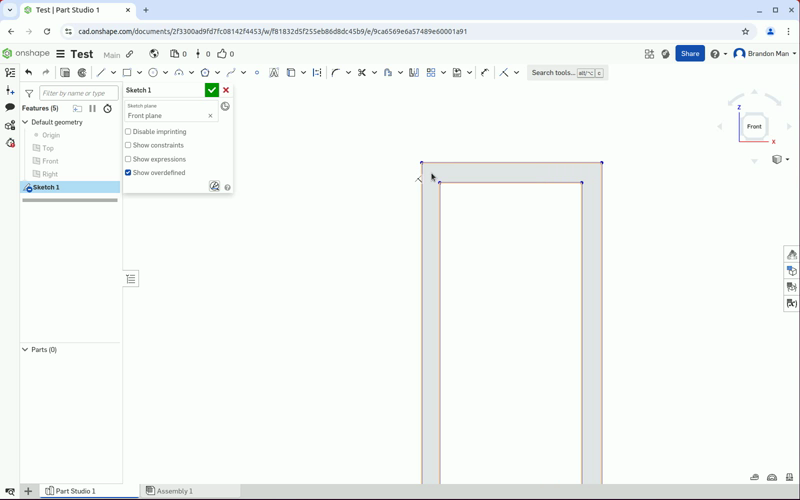
scroll(6)
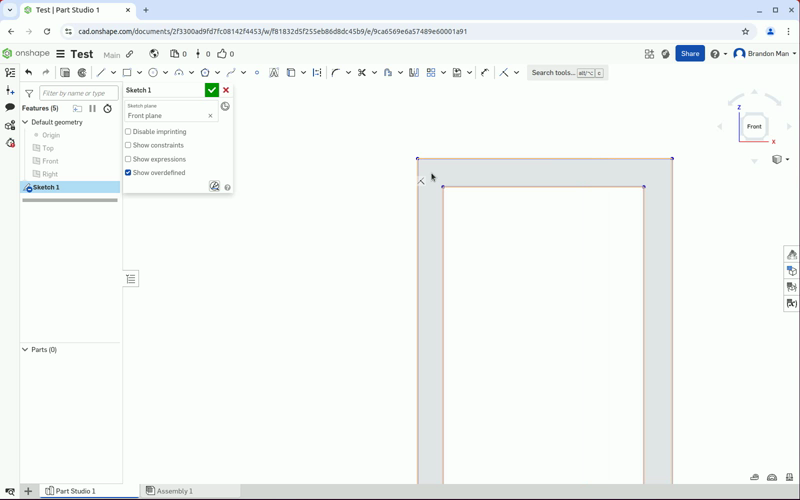
scroll(6)
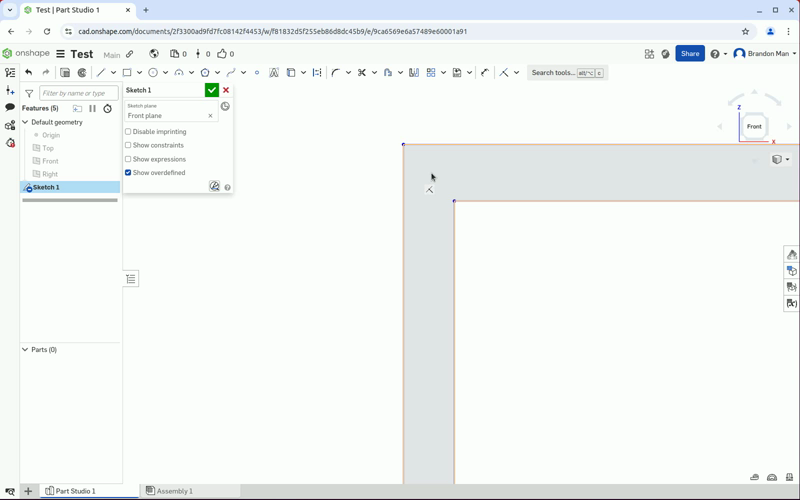
click(431, 172)
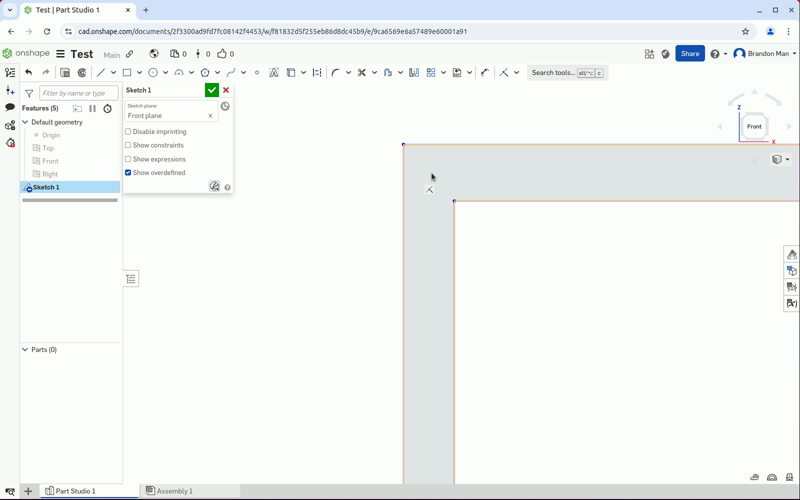
scroll(-6)
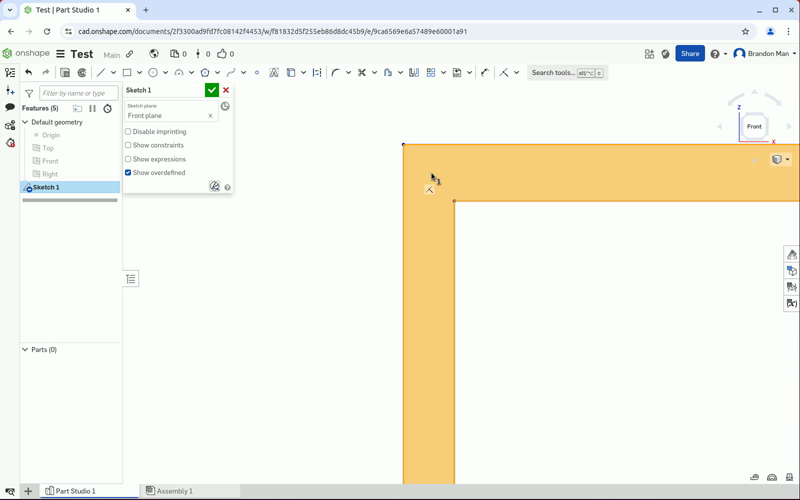
scroll(-6)
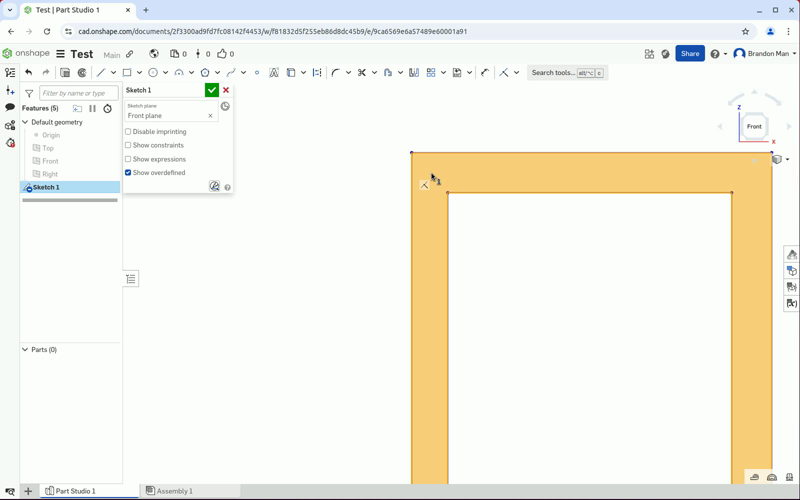
scroll(-6)
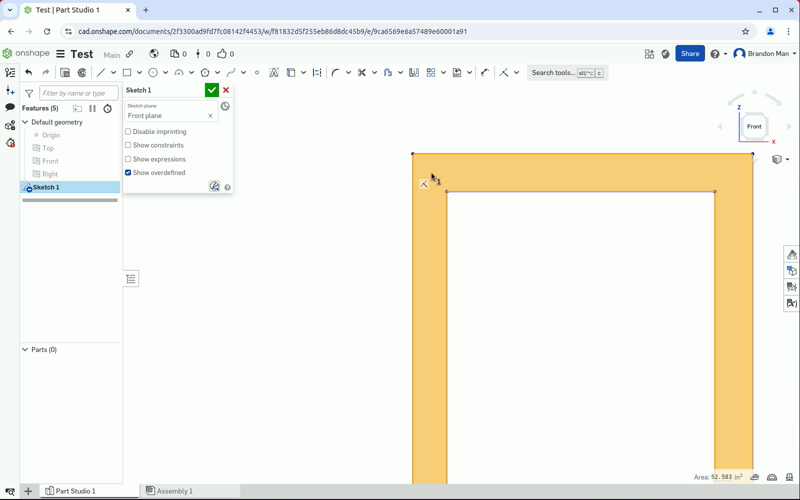
scroll(-6)
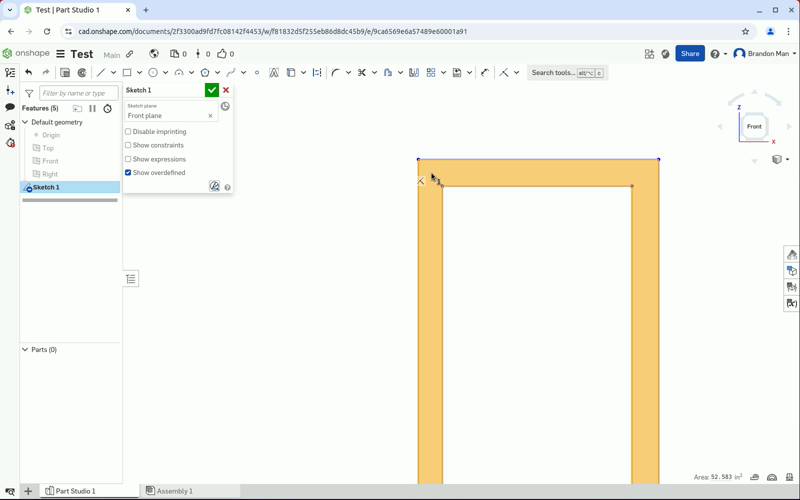
scroll(-6)
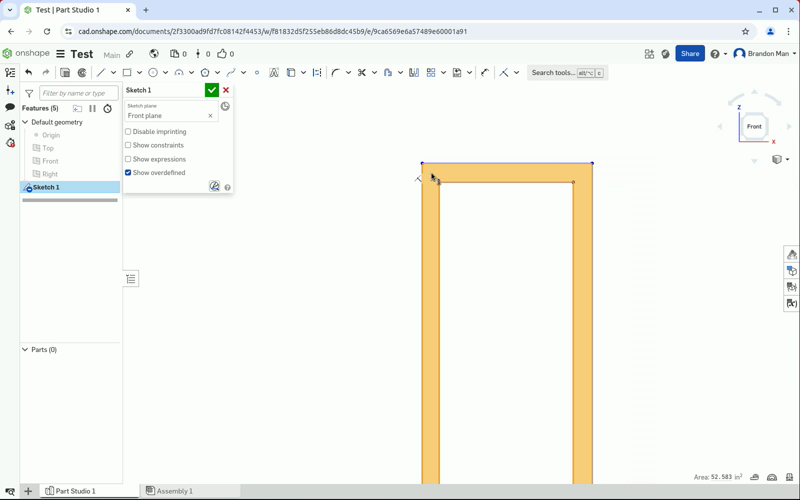
scroll(-6)
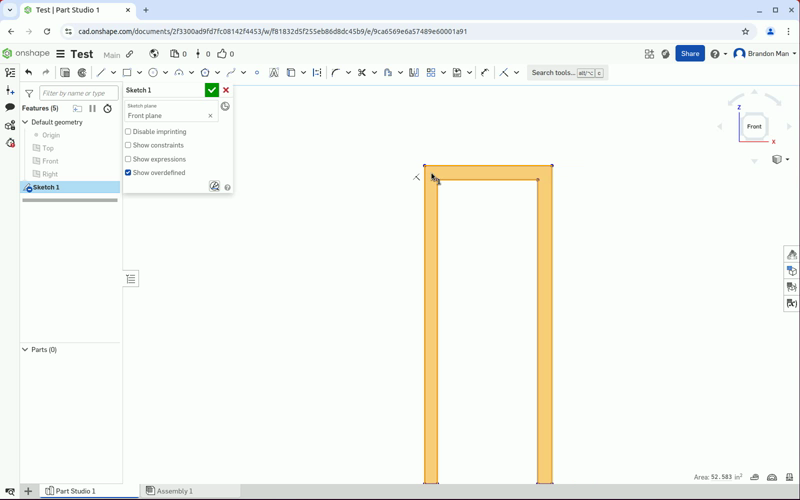
scroll(-6)
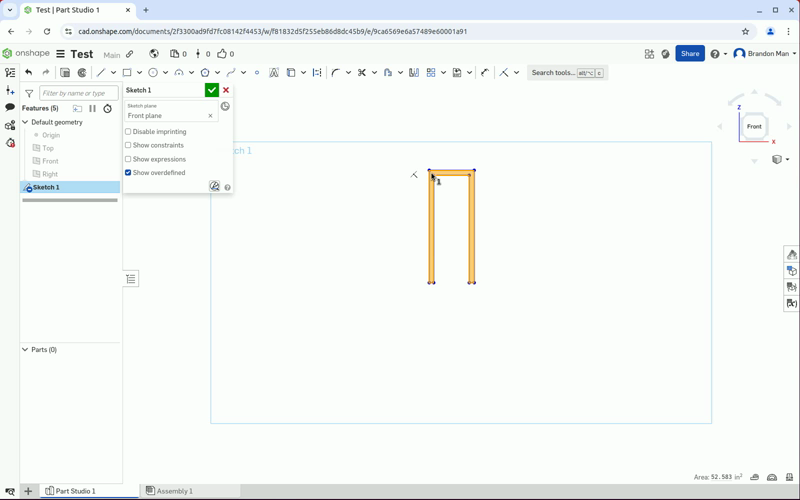
mouse_move(73, 352)
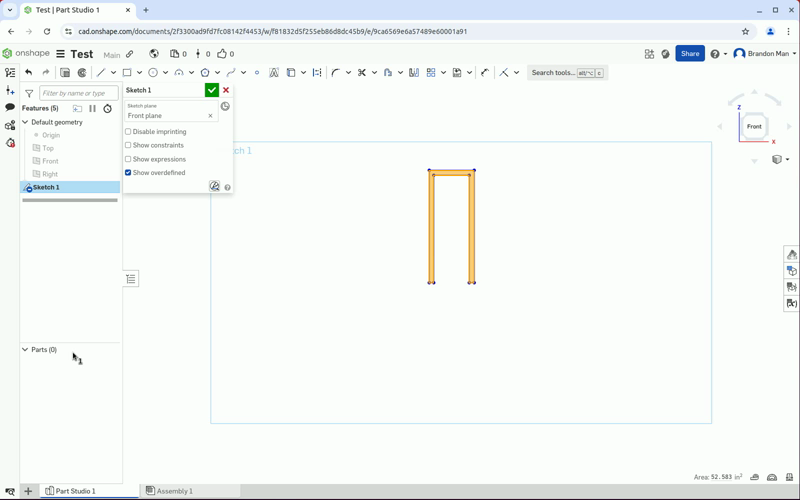
key(shift+y)
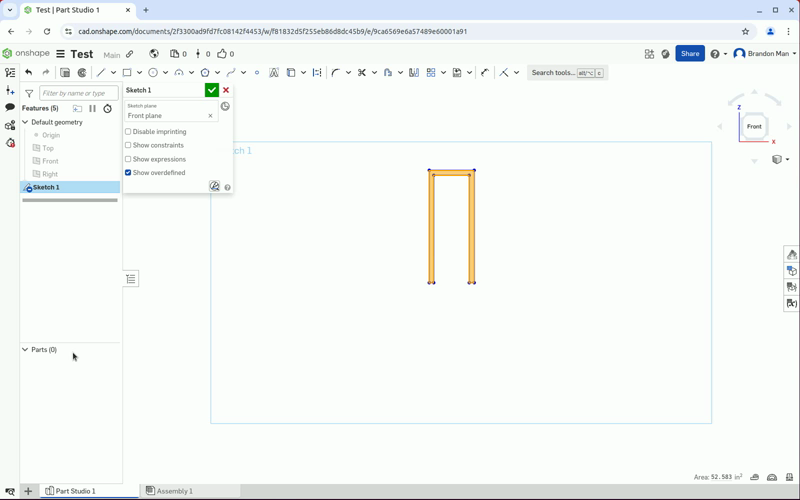
key(shift+e)
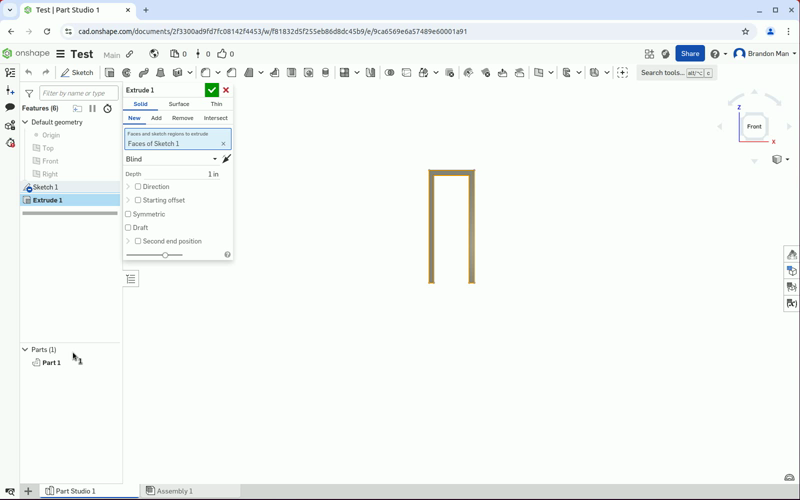
mouse_move(143, 106)
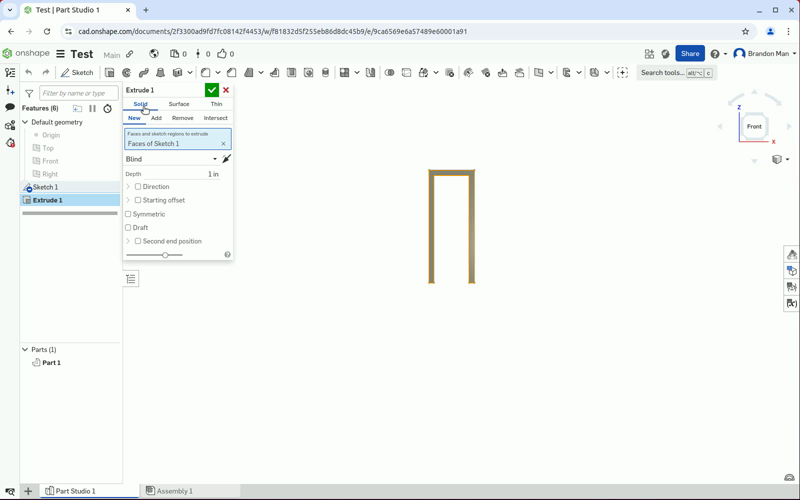
click(143, 106)
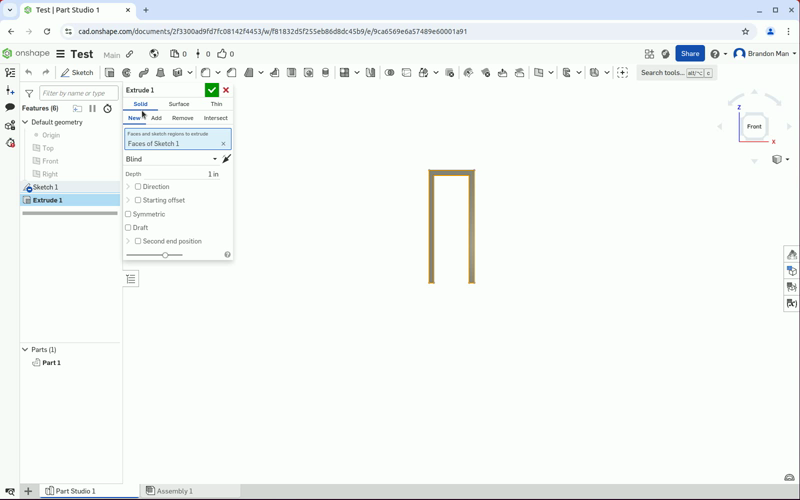
mouse_move(137, 120)
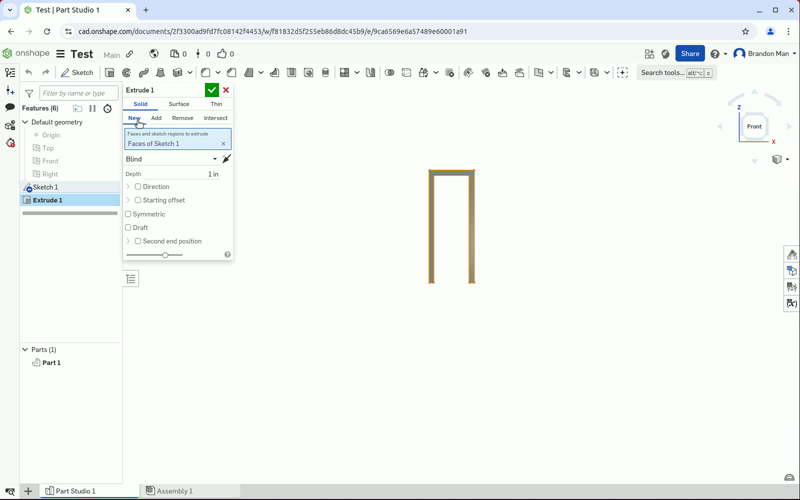
click(137, 120)
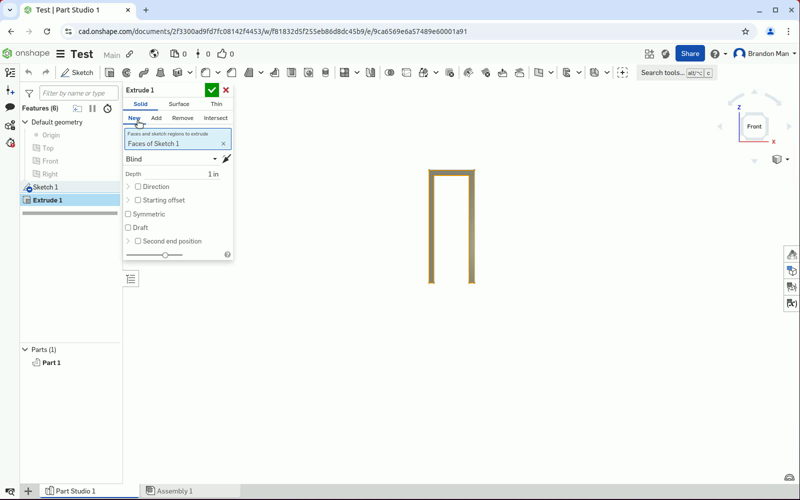
key(tab, 4)
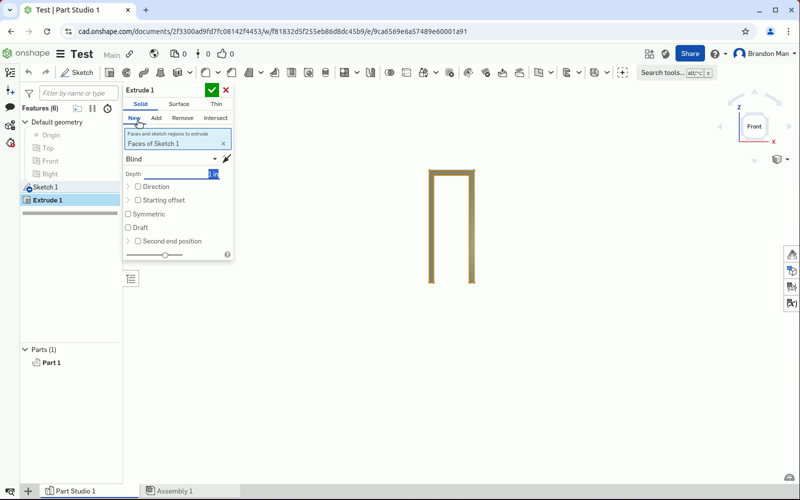
text(1.444)
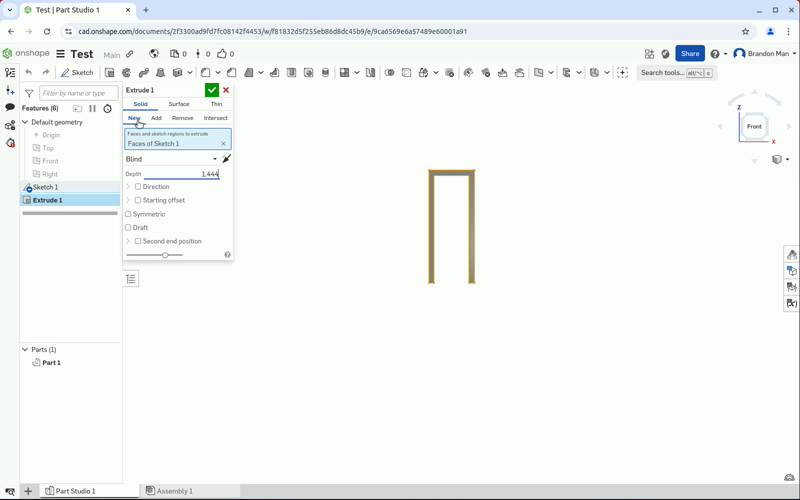
key(enter)
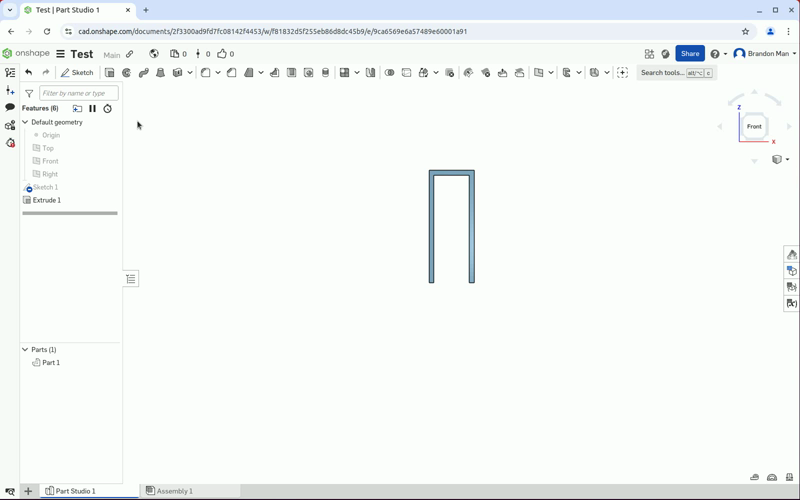
key(shift+h)
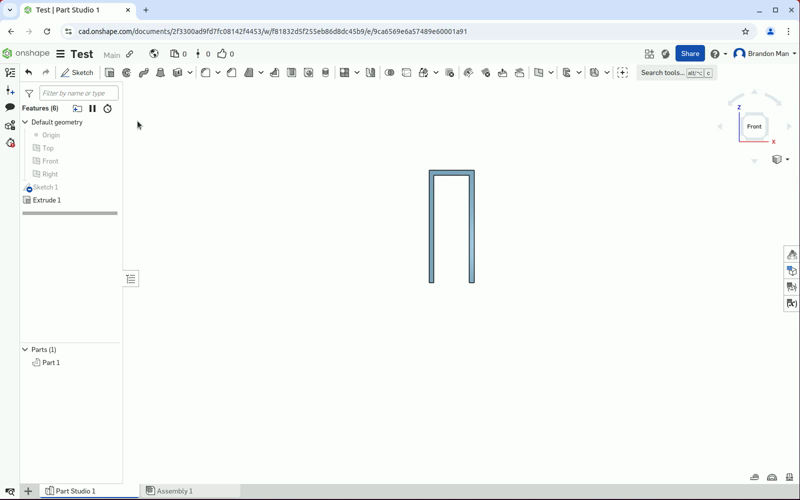
key(shift+h)
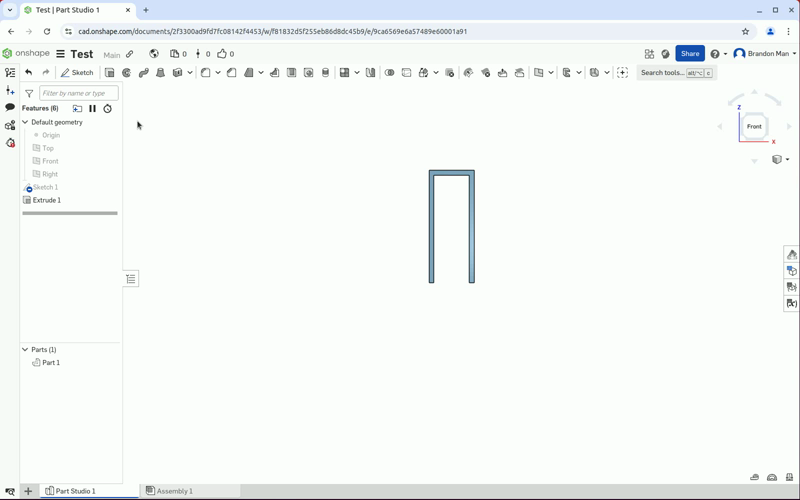
mouse_move(73, 189)
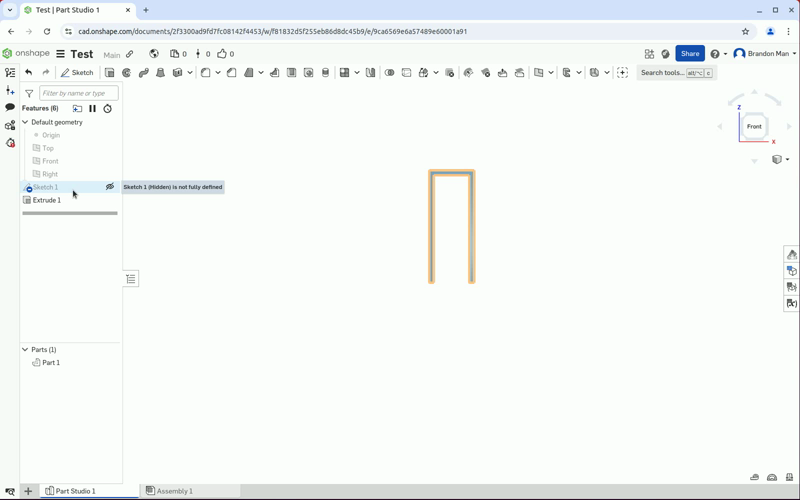
click(73, 189)
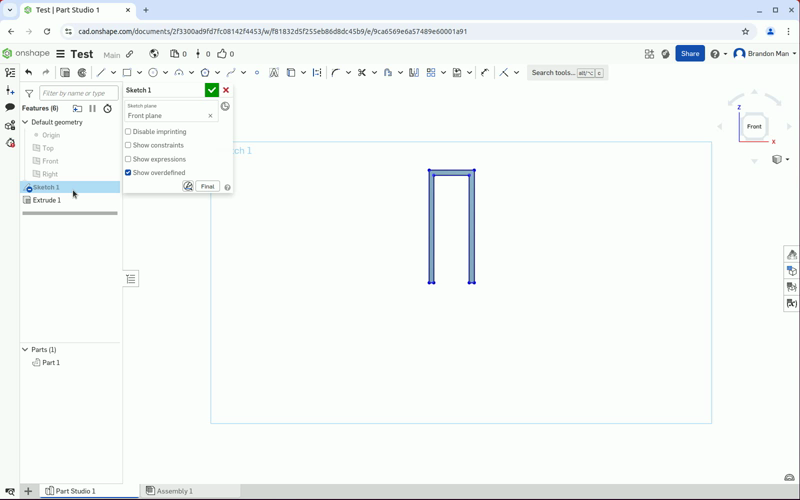
mouse_move(229, 92)
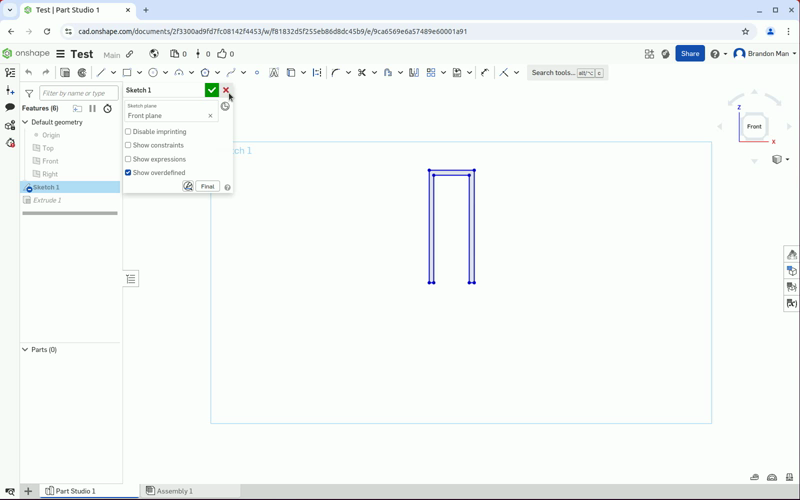
click(229, 92)
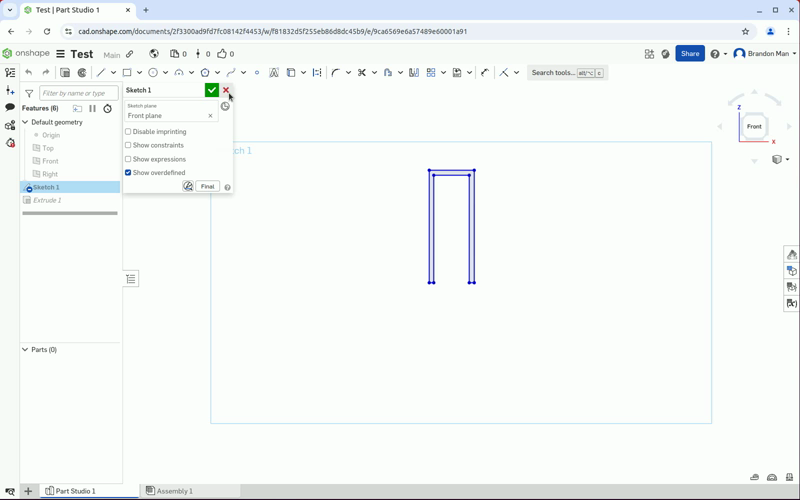
key(shift+s)
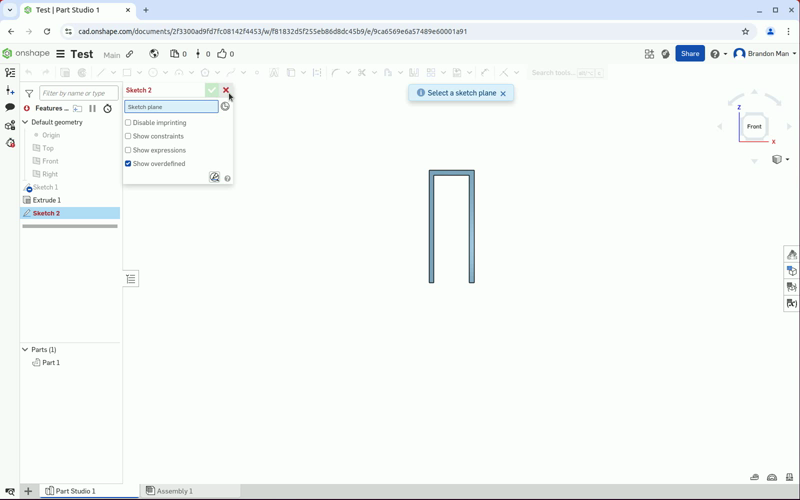
mouse_move(73, 163)
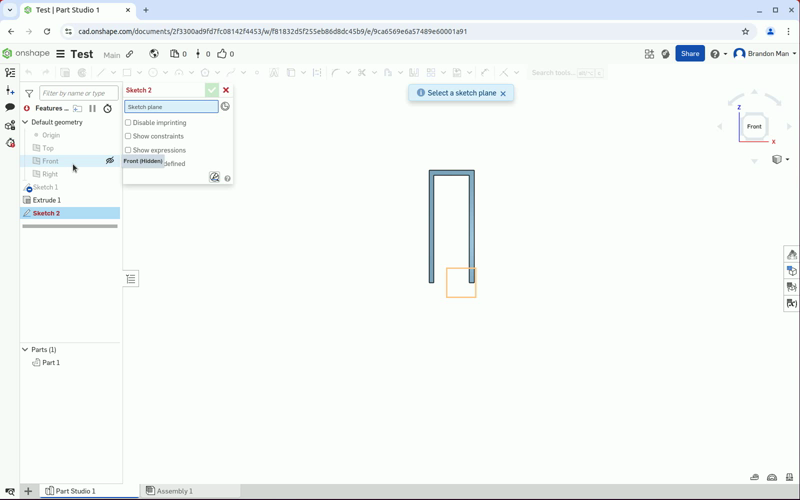
click(73, 163)
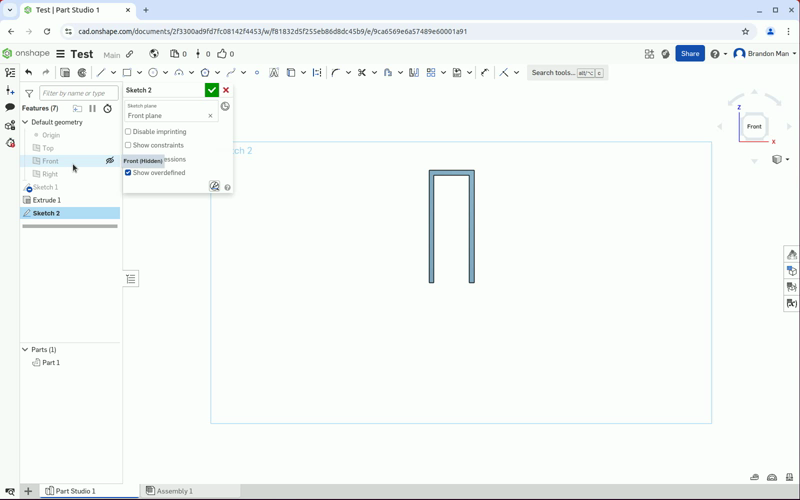
mouse_move(73, 352)
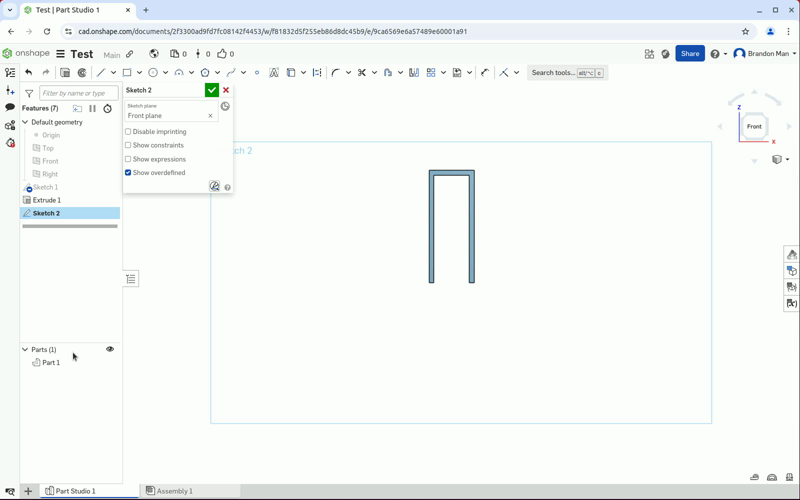
key(y)
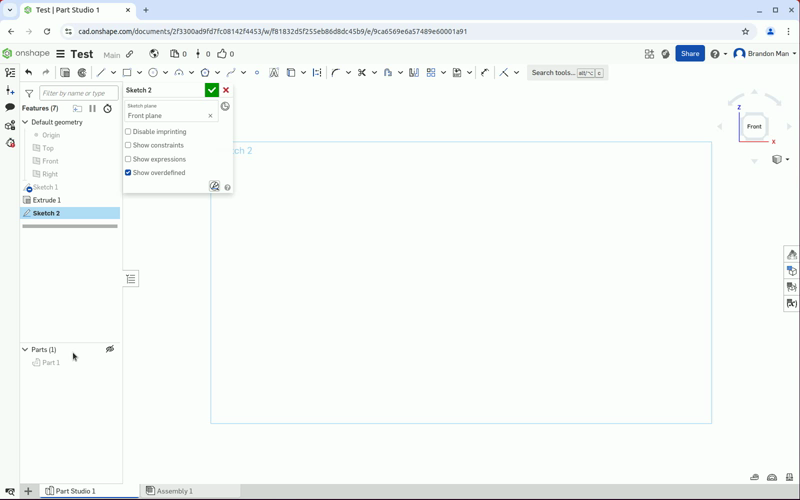
key(l)
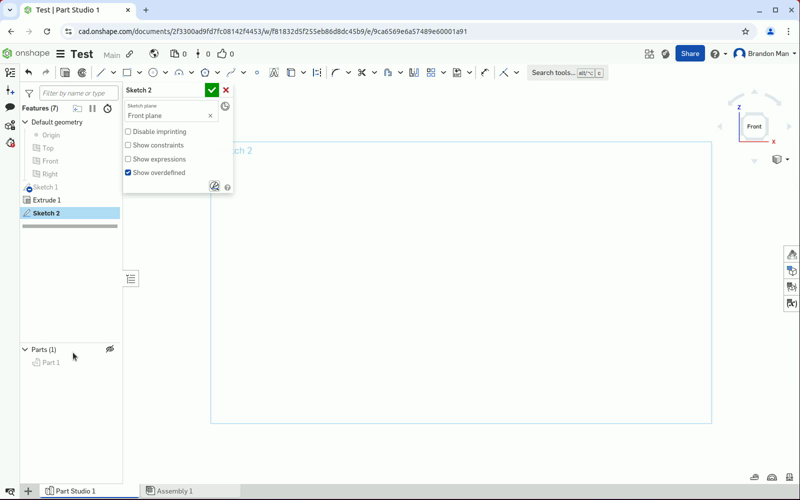
key_down(shift)
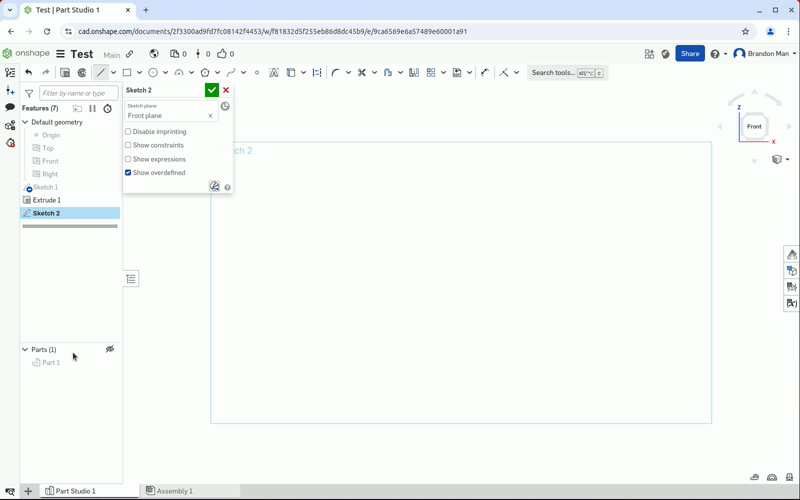
mouse_move(433, 282)
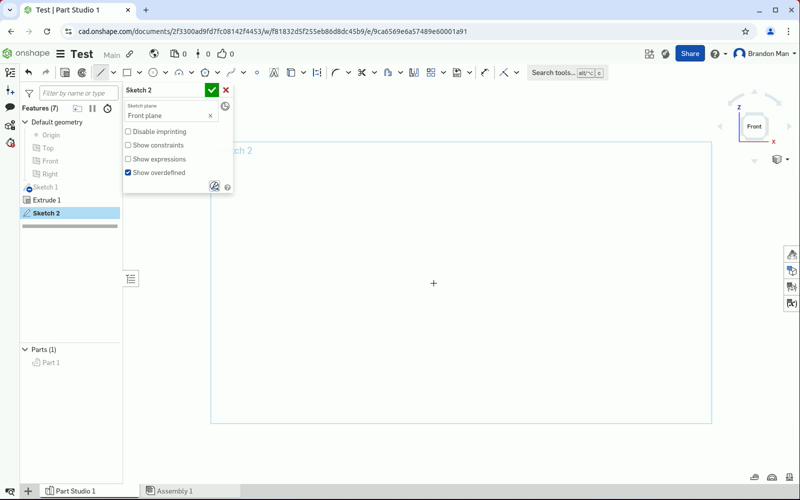
click(433, 282)
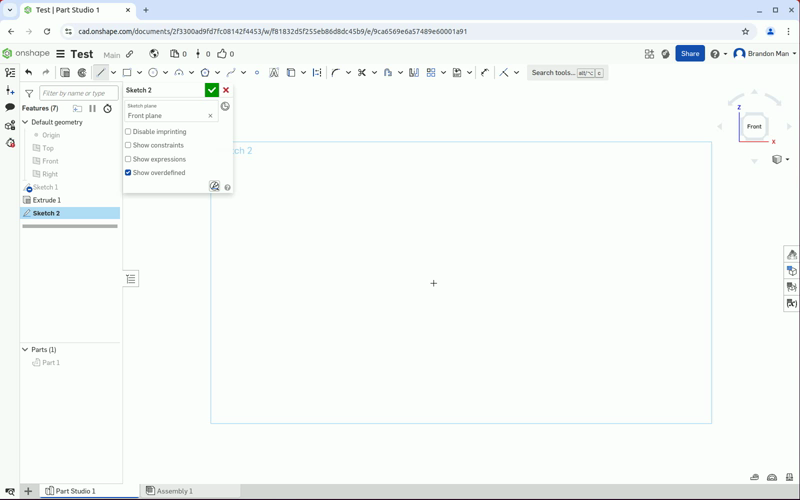
key_up(shift)
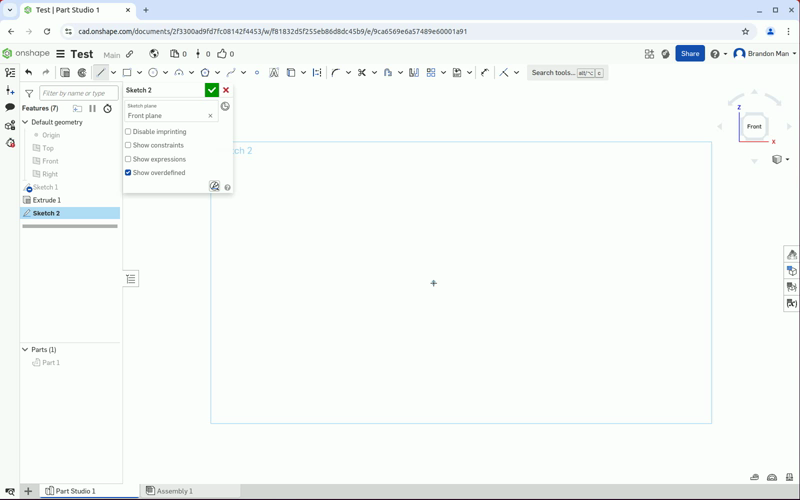
key_down(shift)
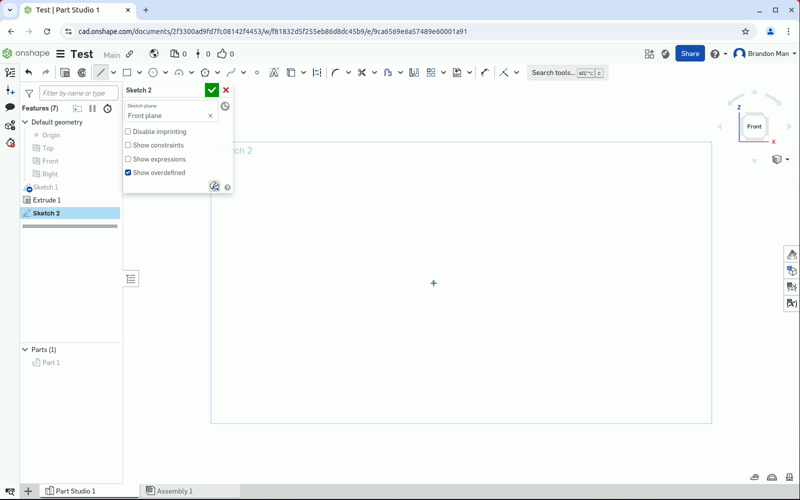
mouse_move(463, 282)
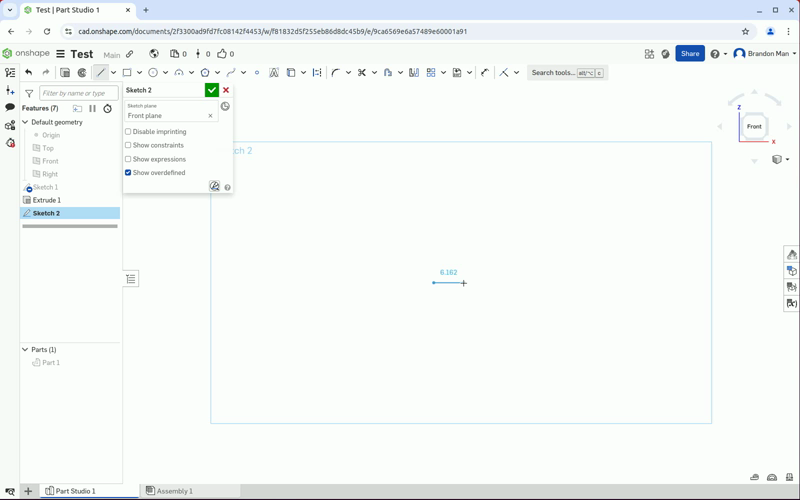
mouse_move(470, 282)
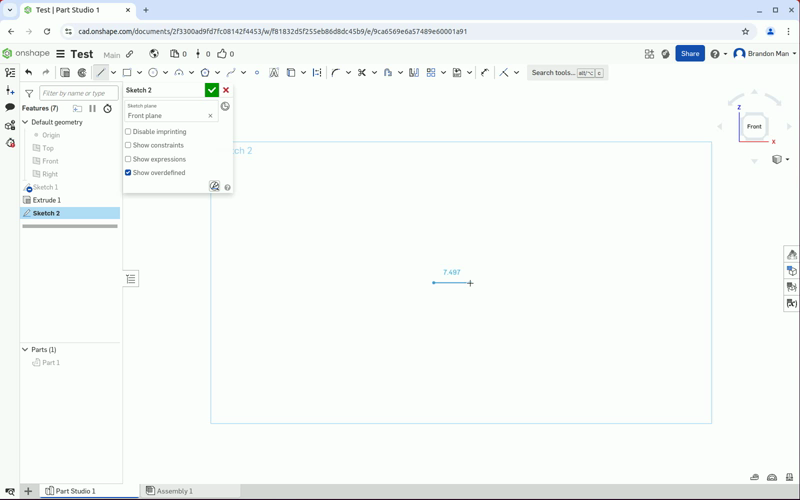
click(470, 282)
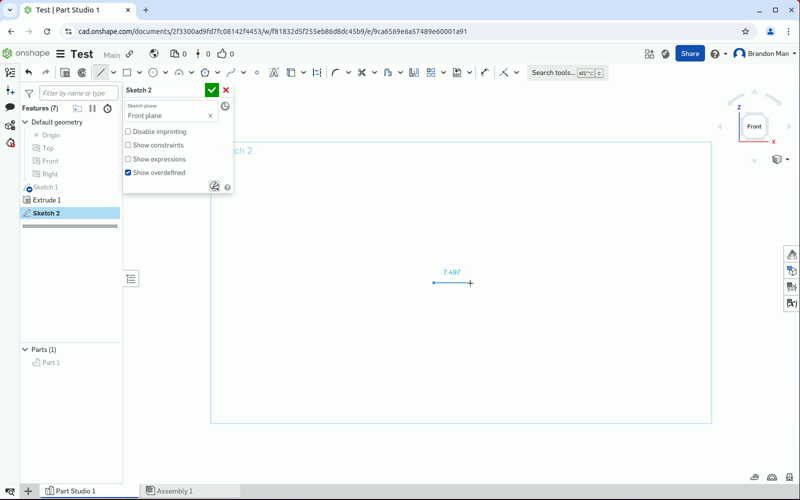
key_up(shift)
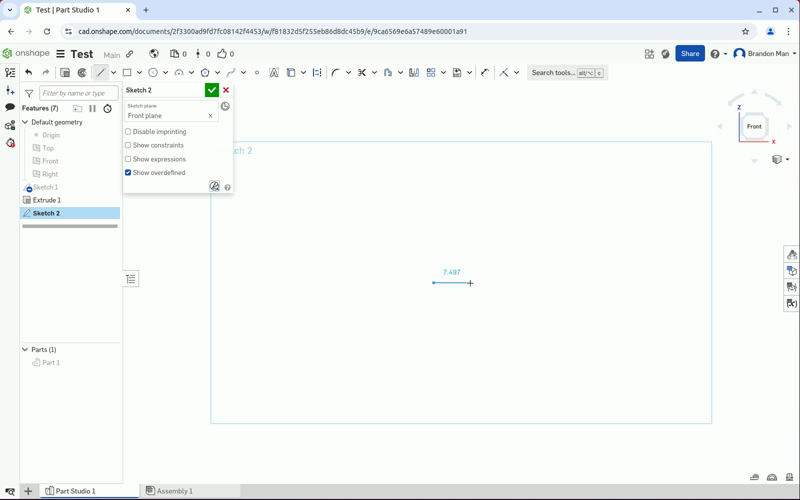
key_down(shift)
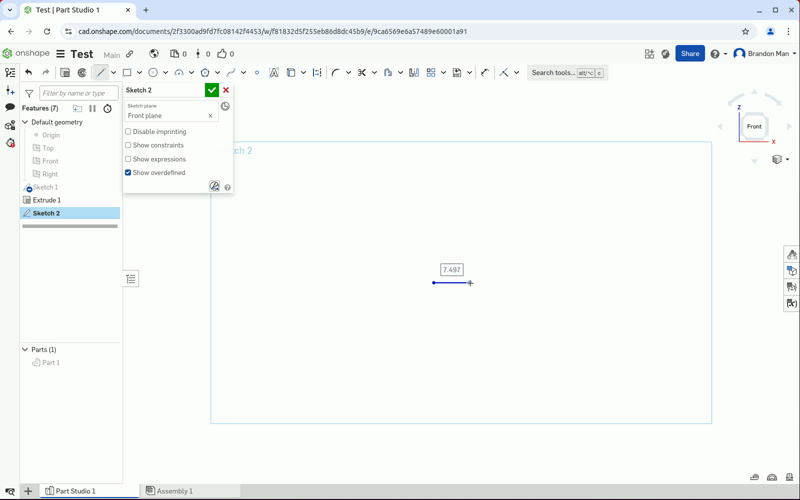
mouse_move(470, 175)
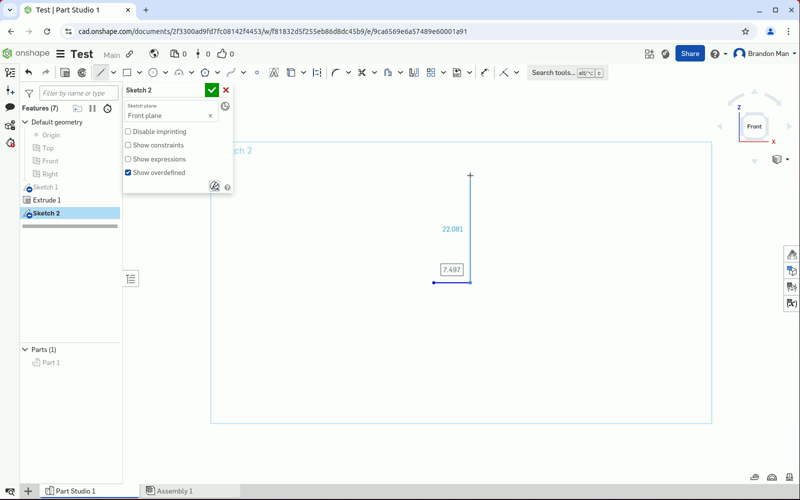
click(470, 175)
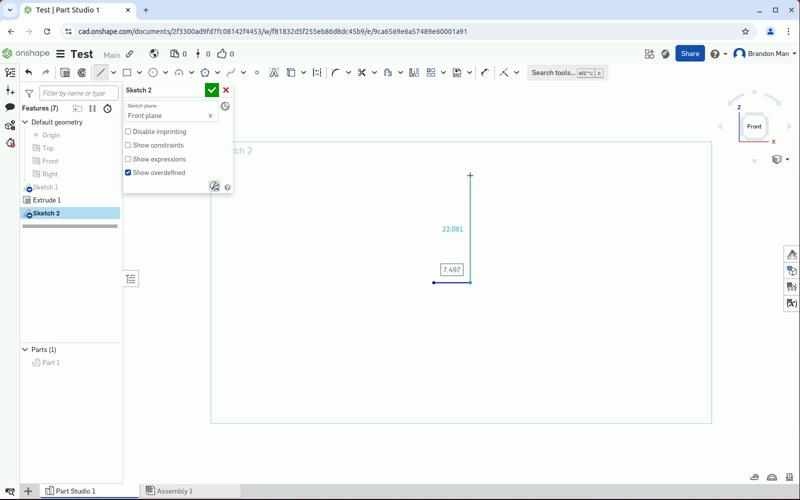
key_up(shift)
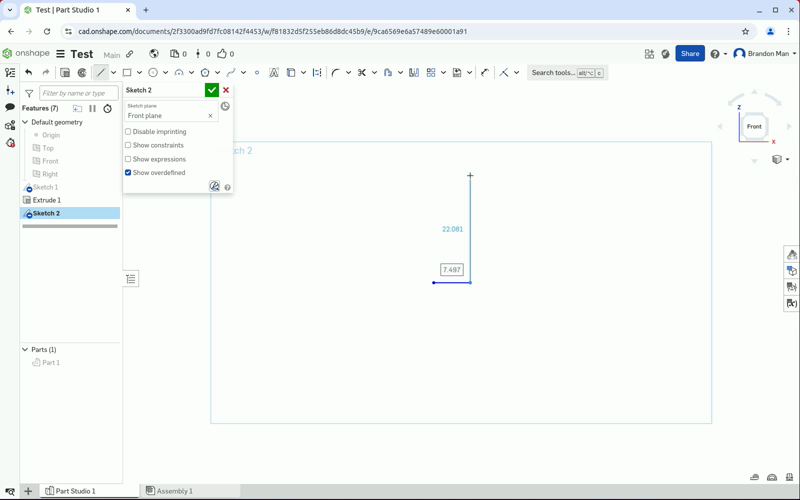
key_down(shift)
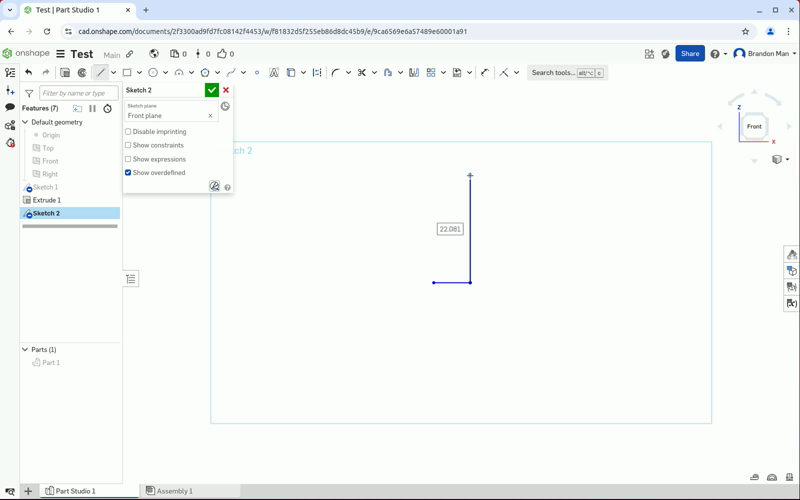
mouse_move(500, 175)
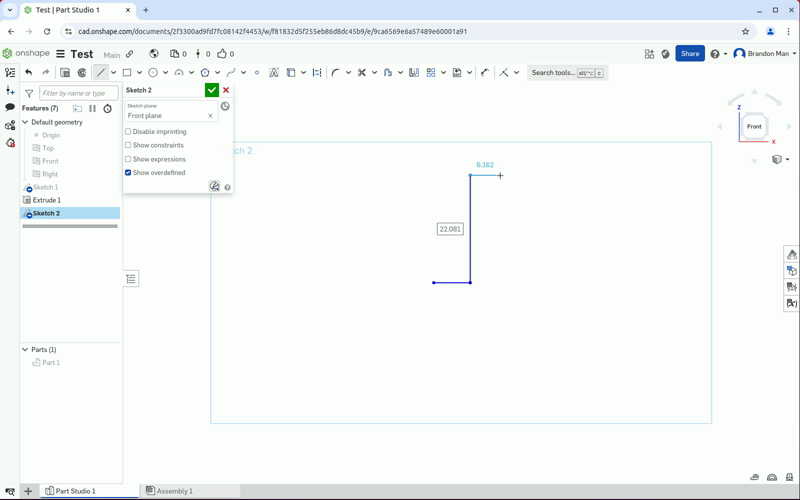
mouse_move(433, 175)
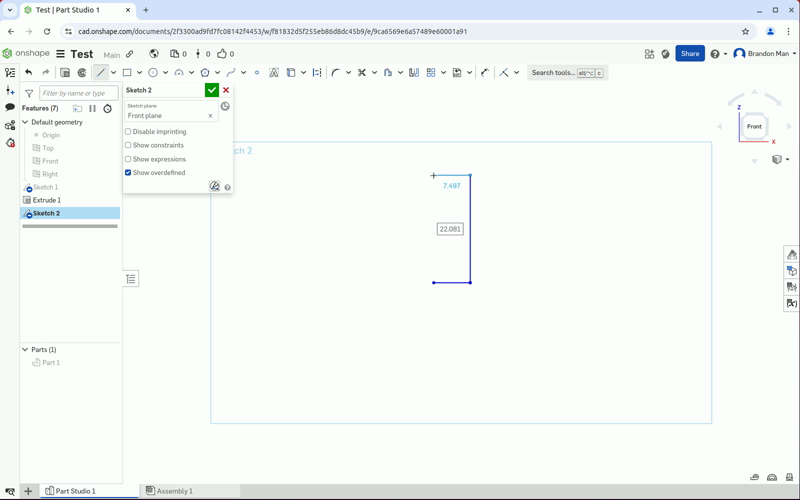
click(433, 175)
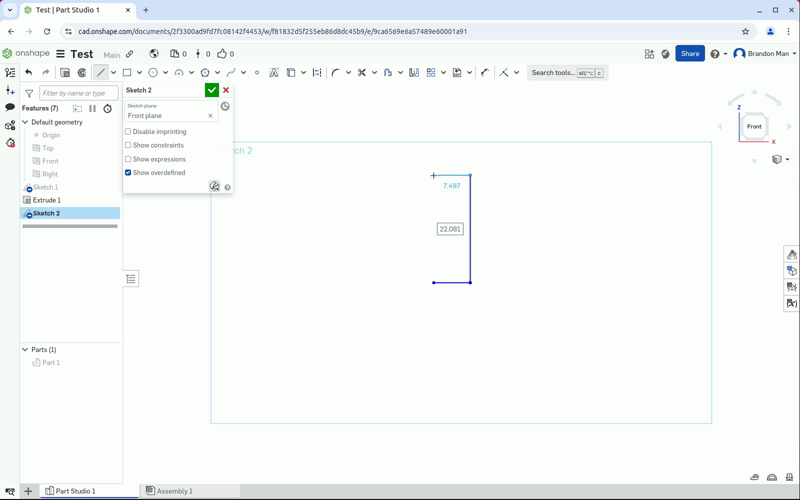
key_up(shift)
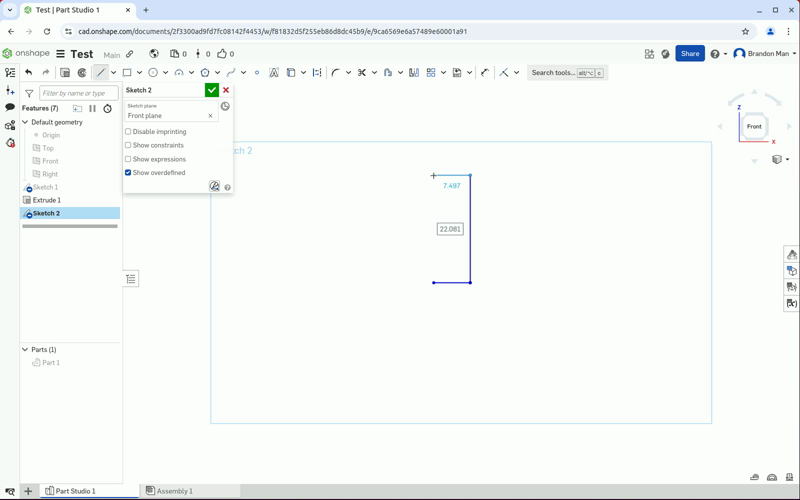
key_down(shift)
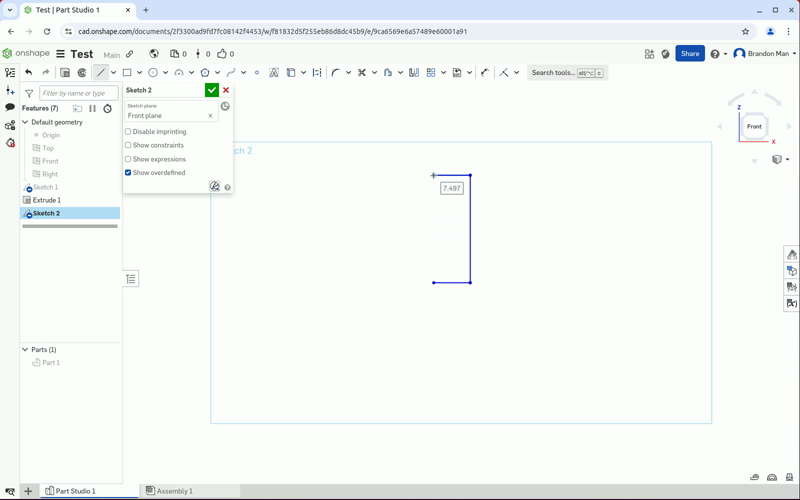
mouse_move(433, 282)
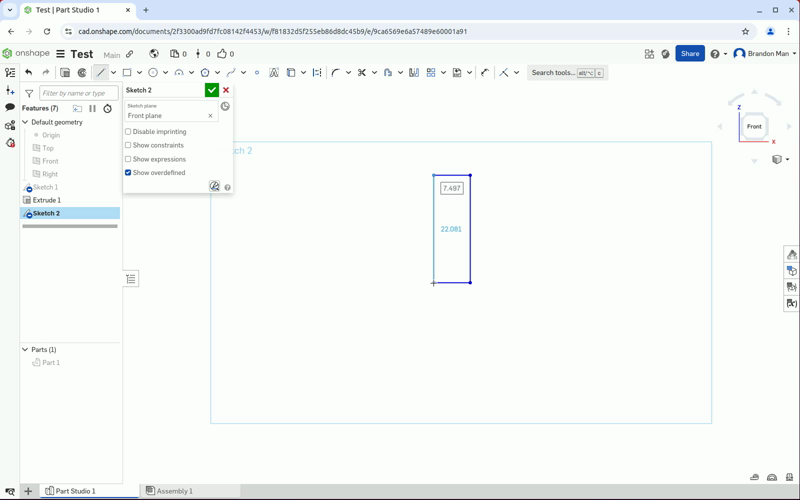
key_up(shift)
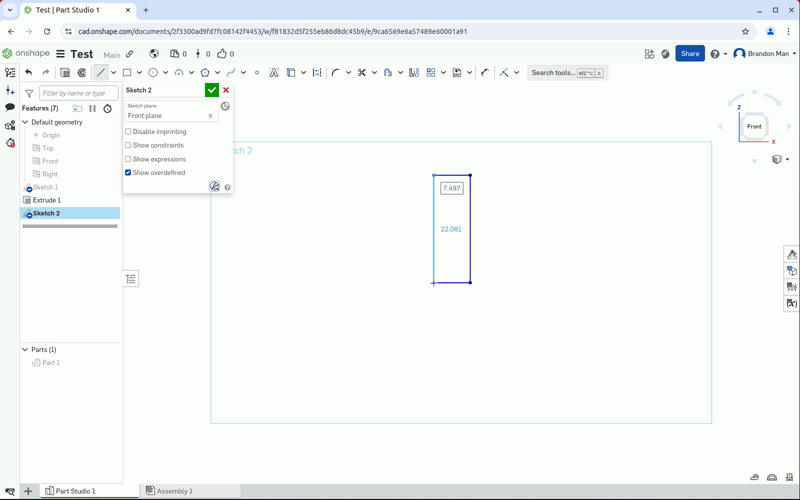
click(433, 282)
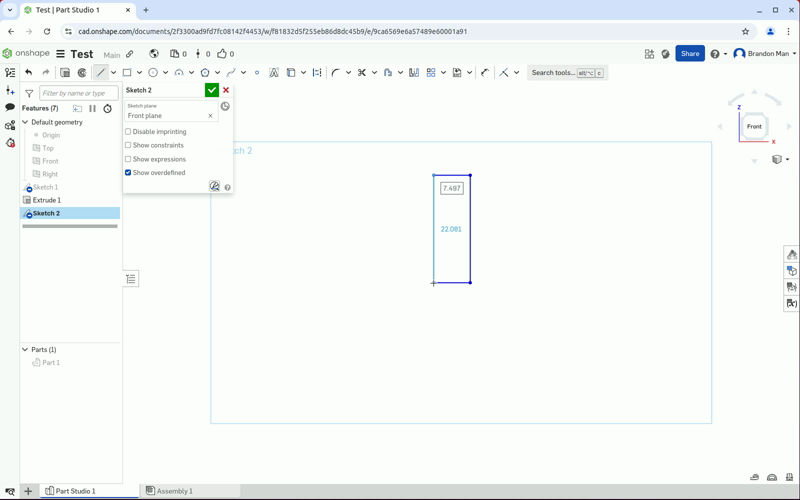
key(esc)
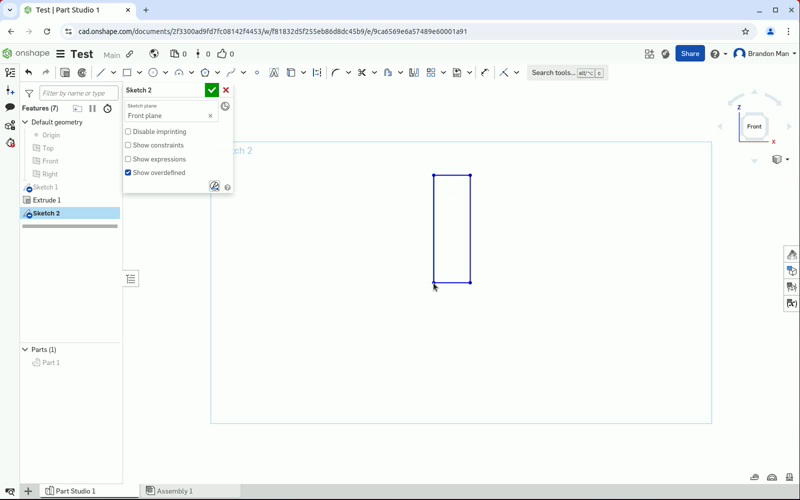
mouse_move(444, 215)
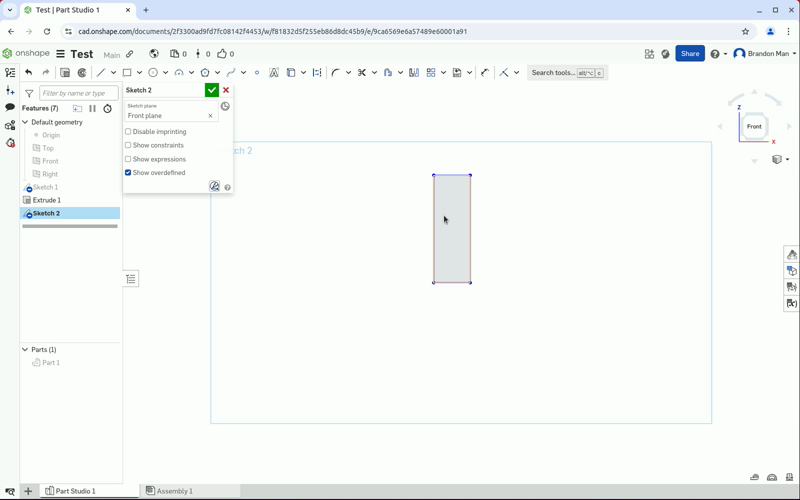
click(444, 215)
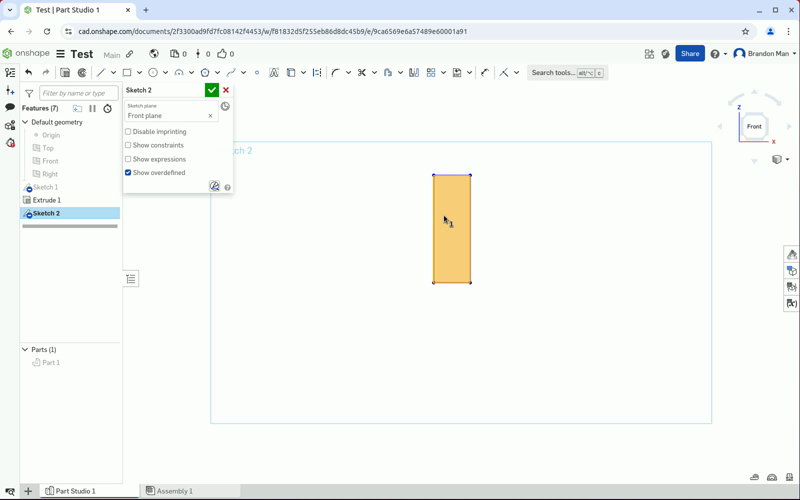
mouse_move(73, 352)
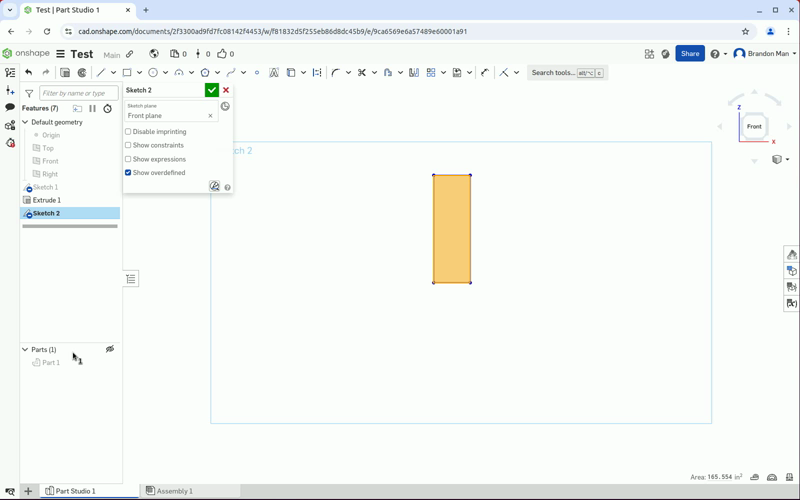
key(shift+y)
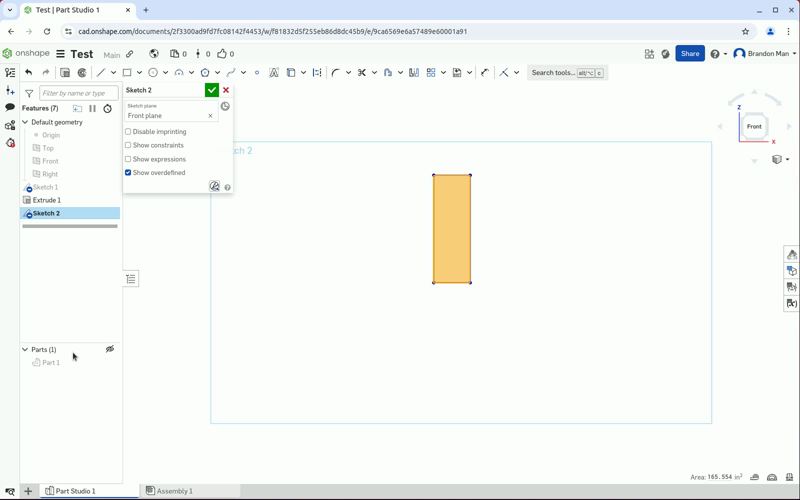
key(shift+e)
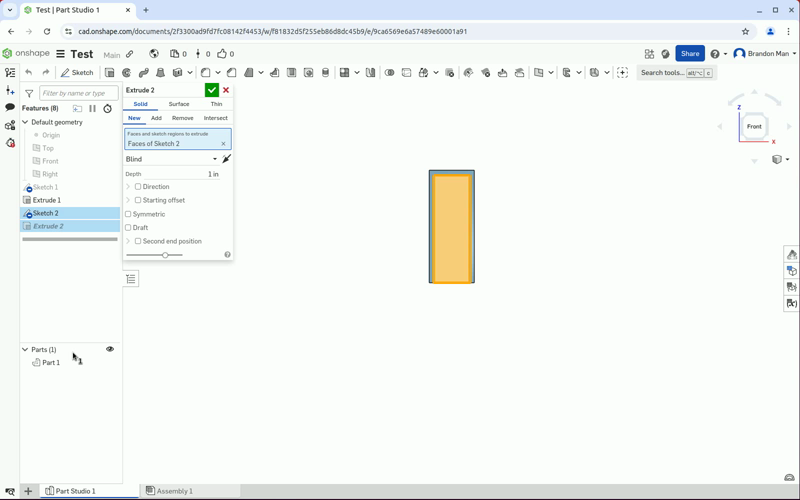
mouse_move(143, 106)
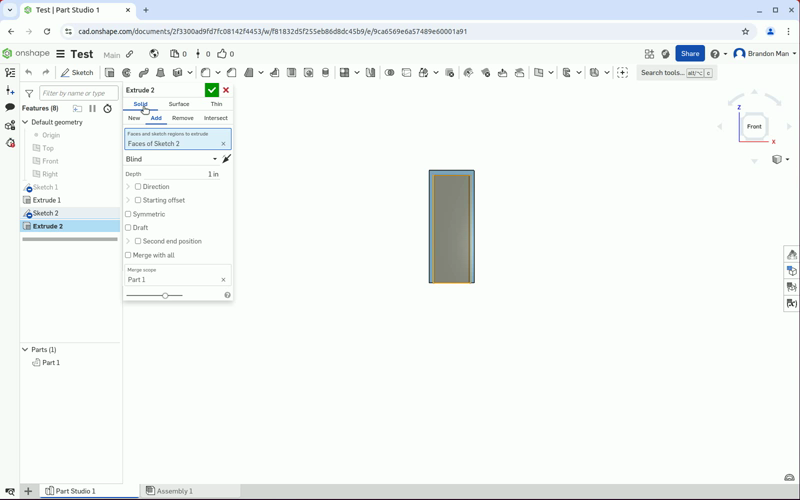
click(143, 106)
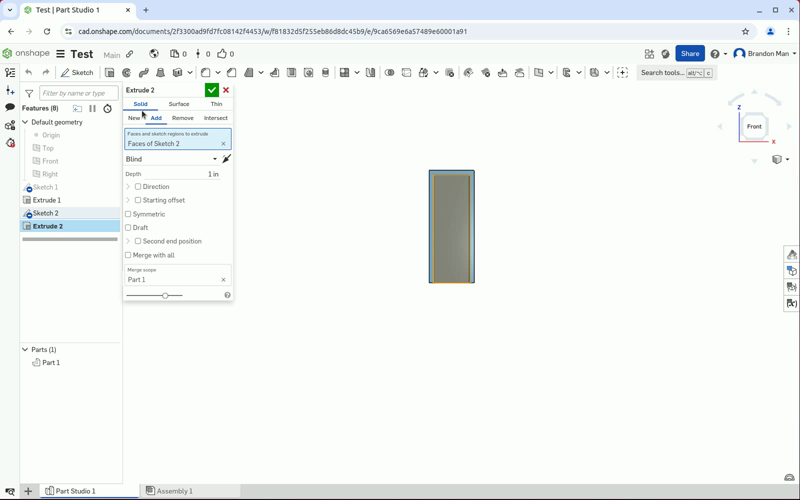
mouse_move(137, 120)
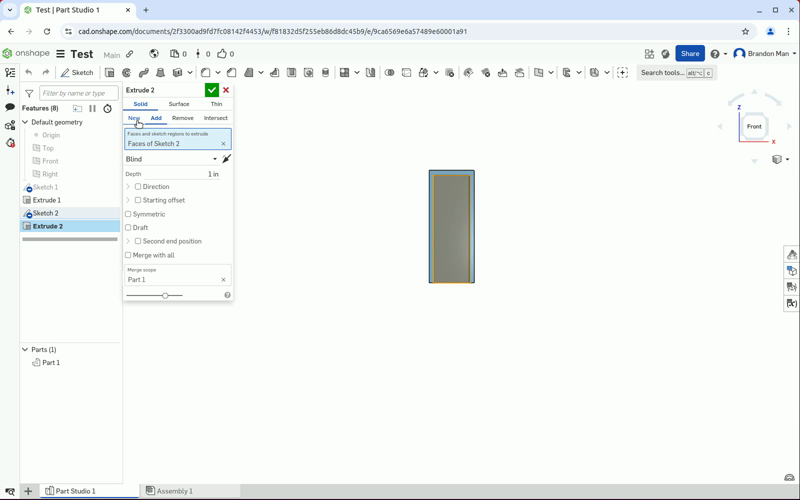
click(137, 120)
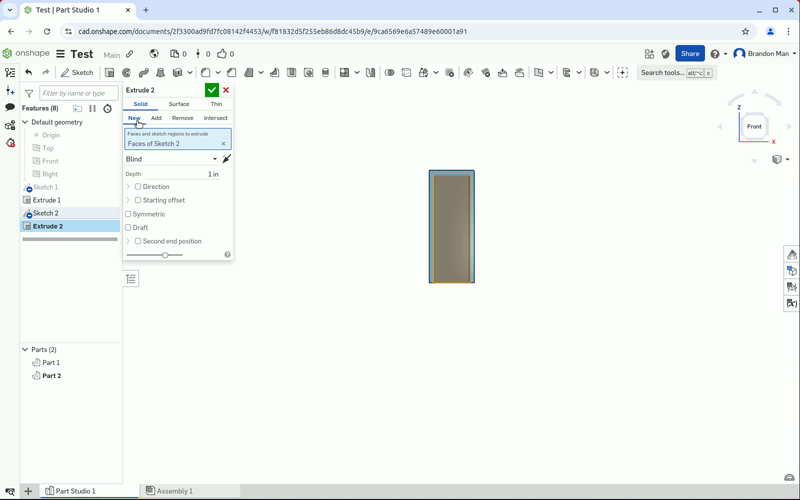
key(tab, 4)
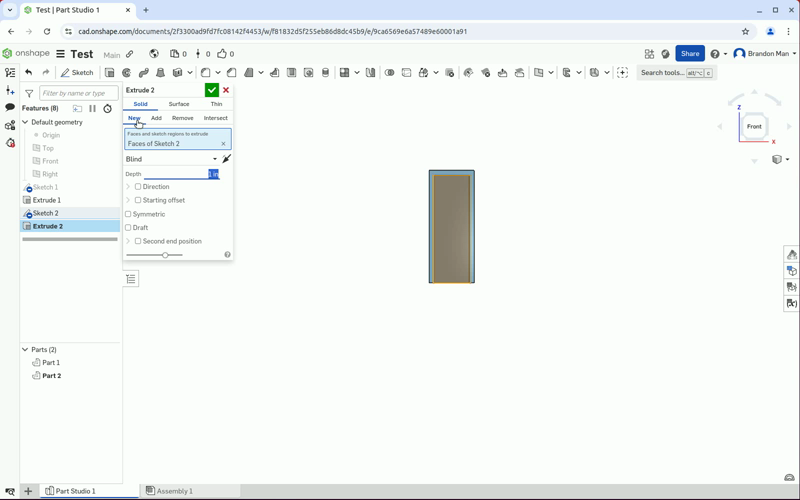
text(0.481)
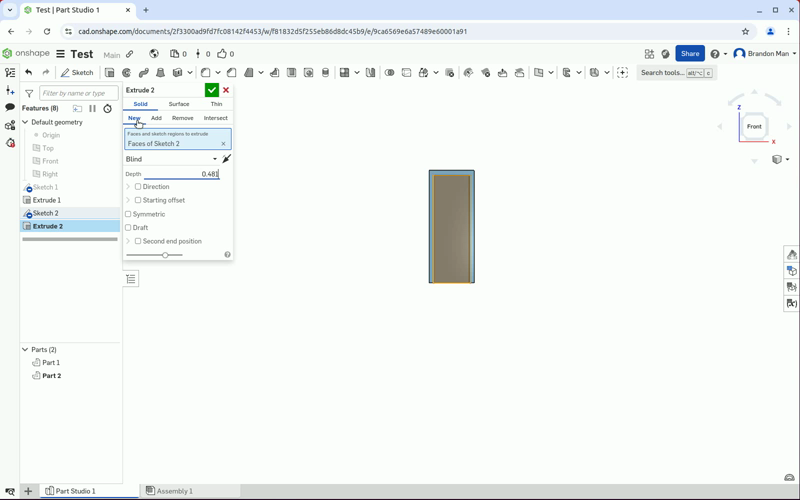
key(enter)
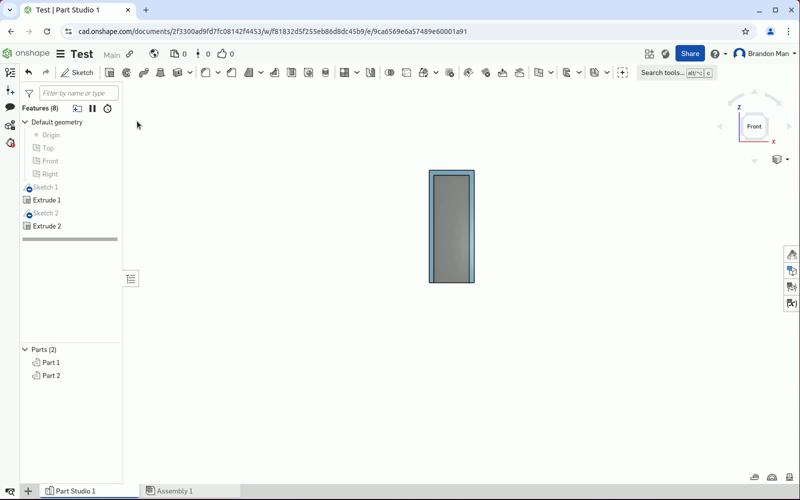
key(shift+h)
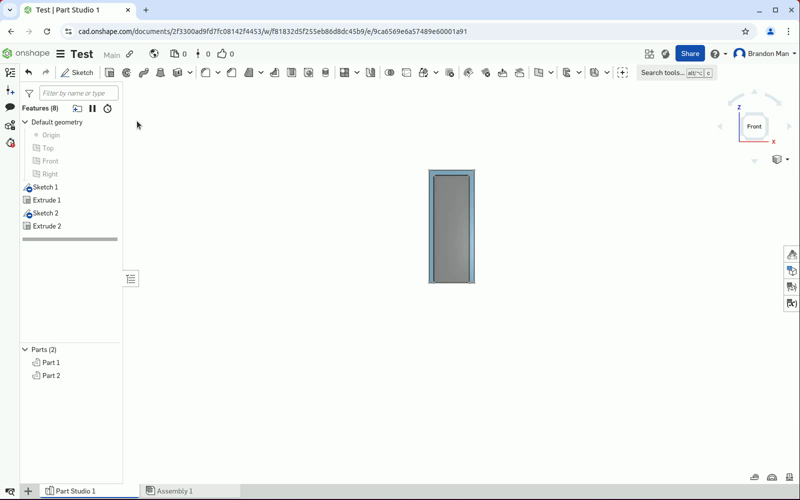
key(shift+h)
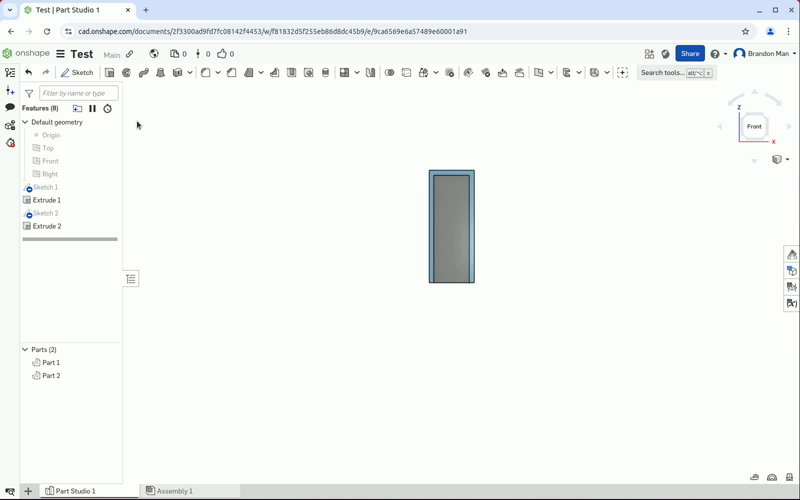
mouse_move(73, 189)
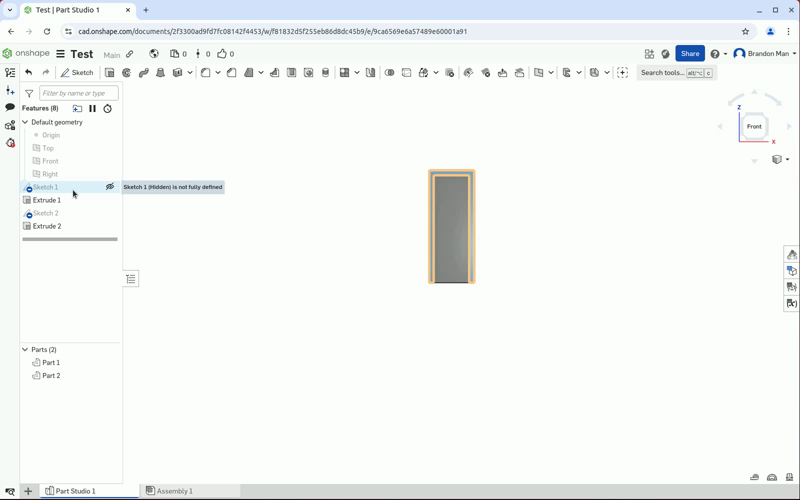
click(73, 189)
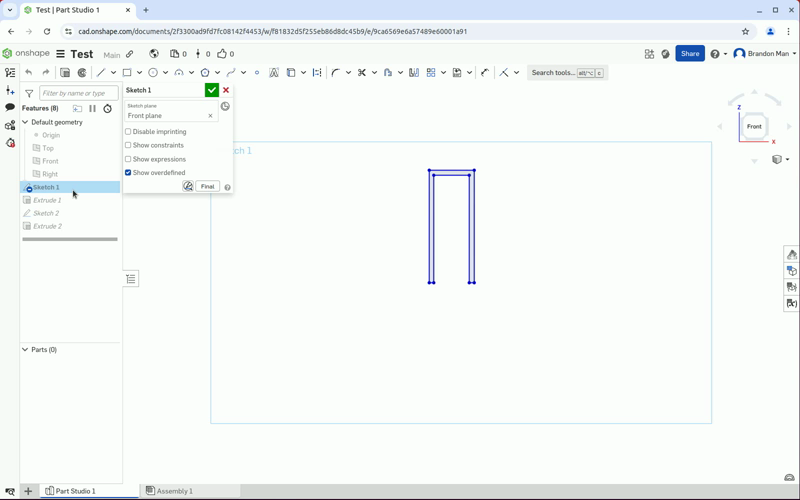
mouse_move(229, 92)
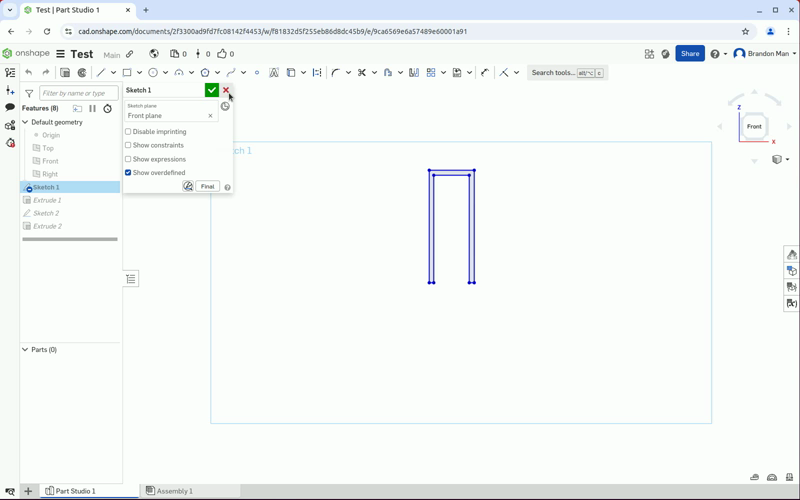
click(229, 92)
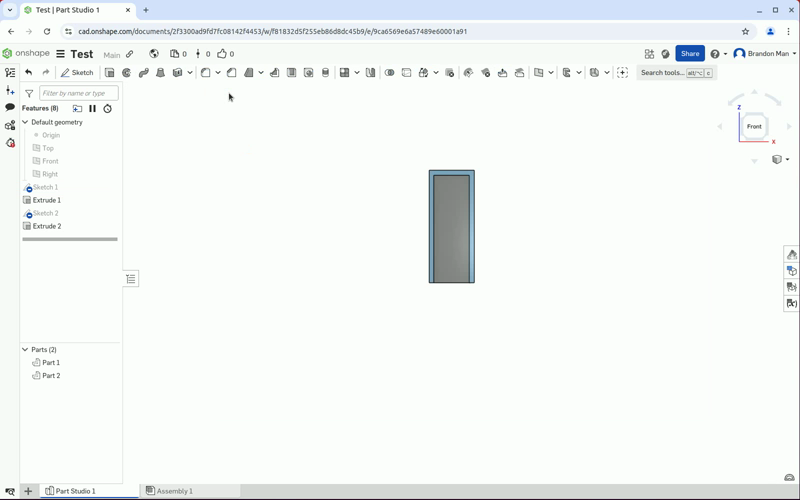
mouse_move(541, 75)
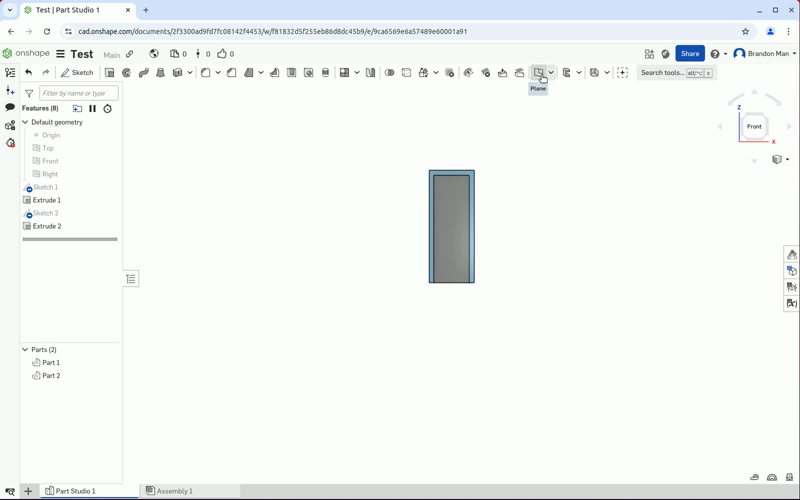
click(541, 75)
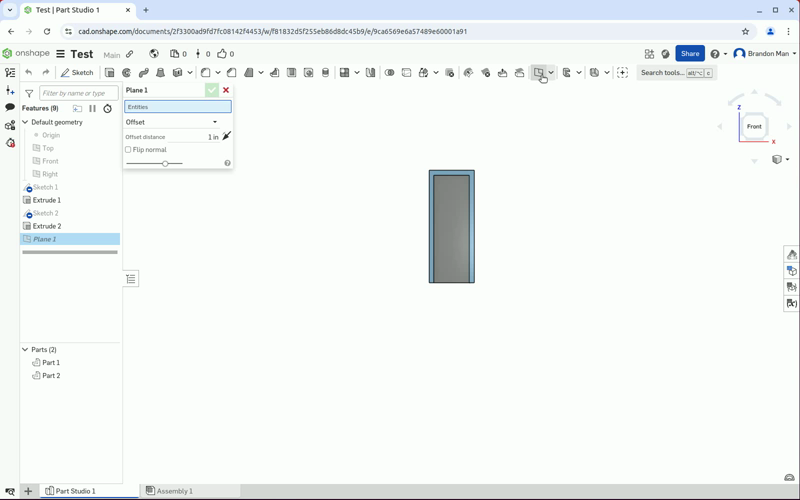
mouse_move(73, 163)
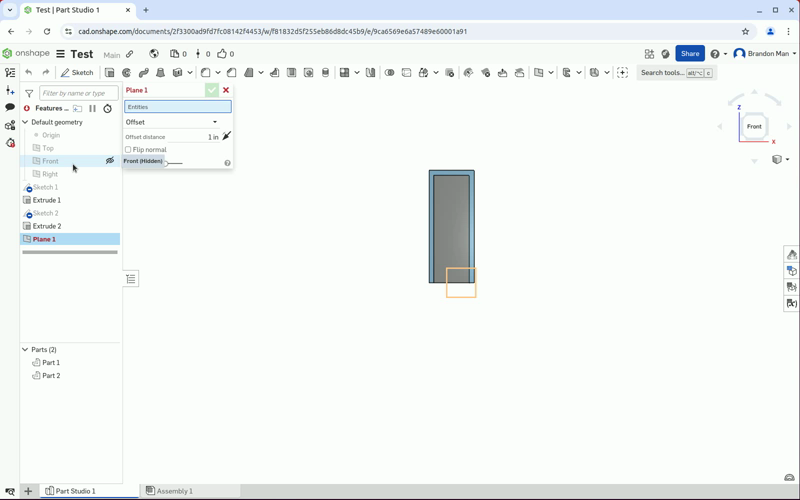
click(73, 163)
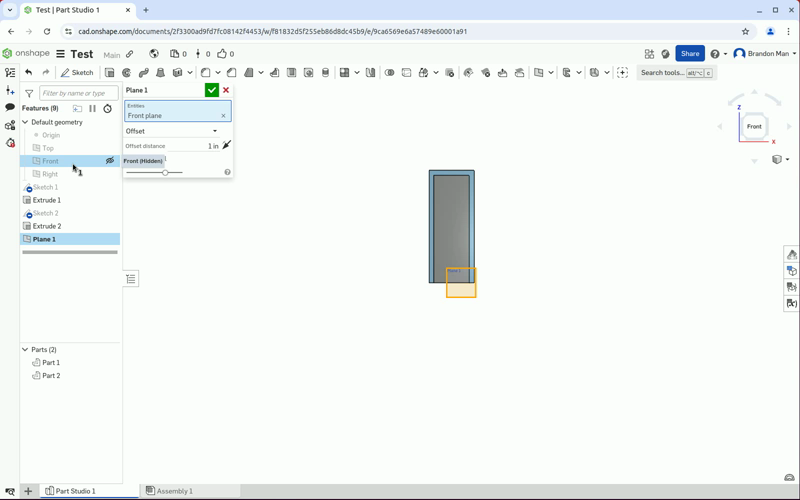
key(tab, 2)
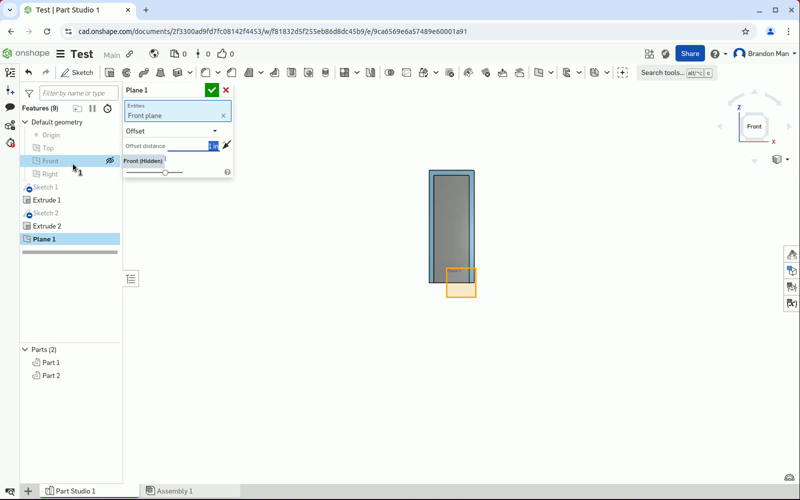
text(0.493)
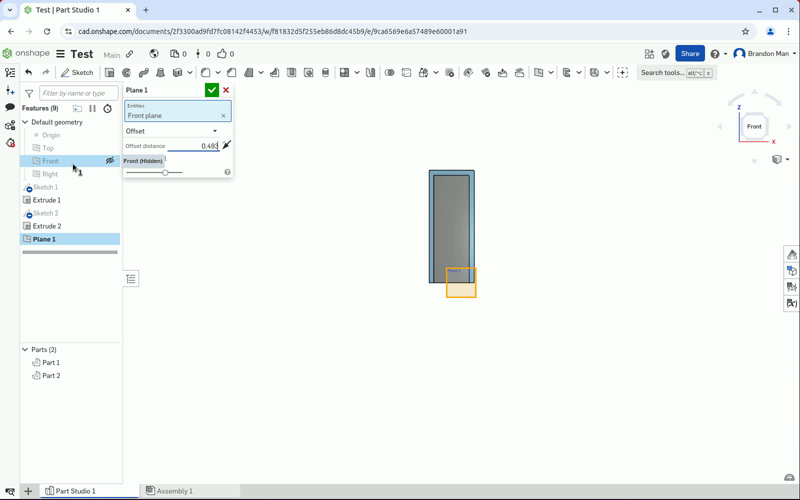
key(enter, 2)
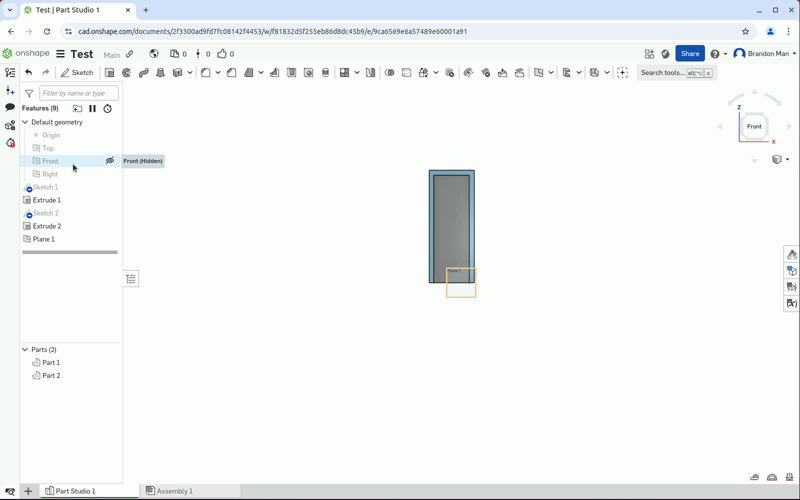
key(shift+s)
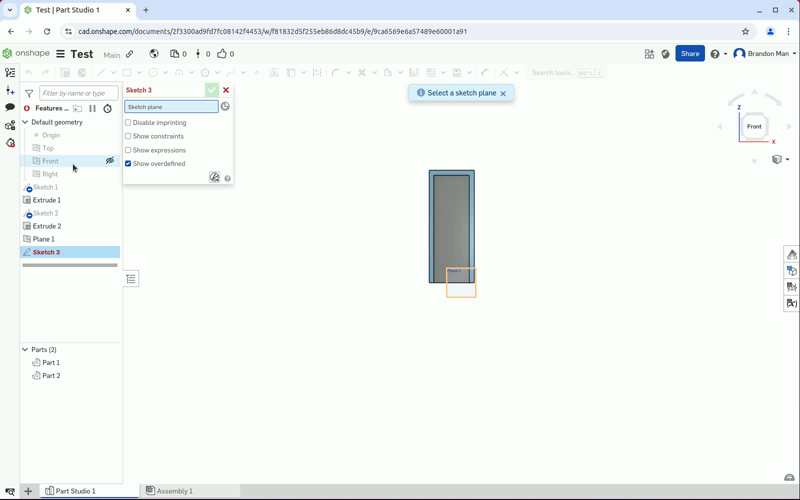
mouse_move(73, 241)
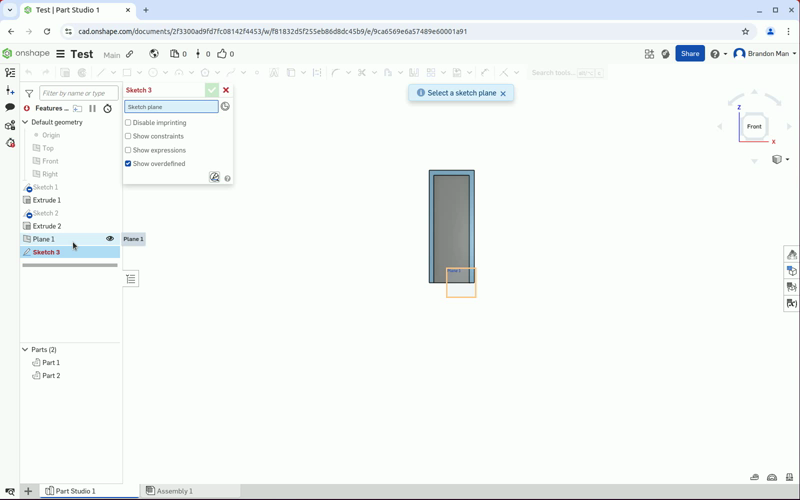
click(73, 241)
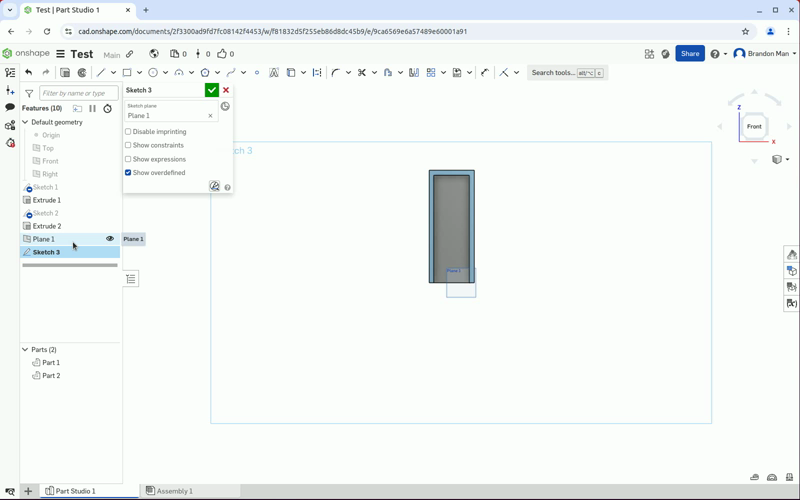
mouse_move(73, 352)
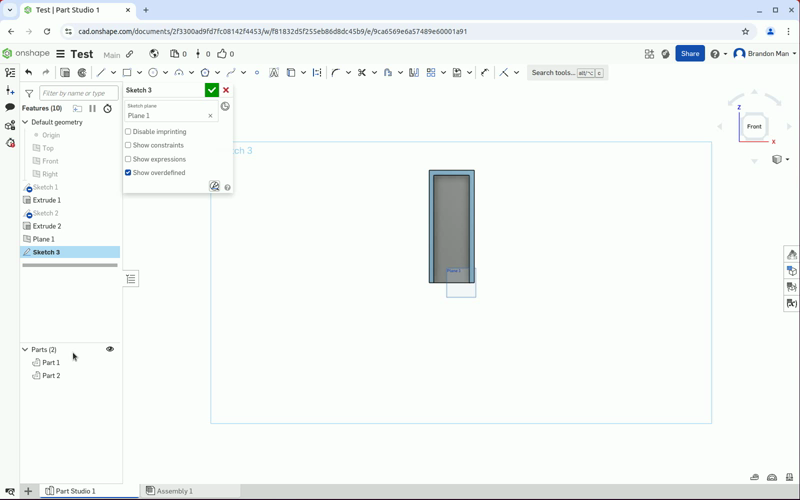
key(y)
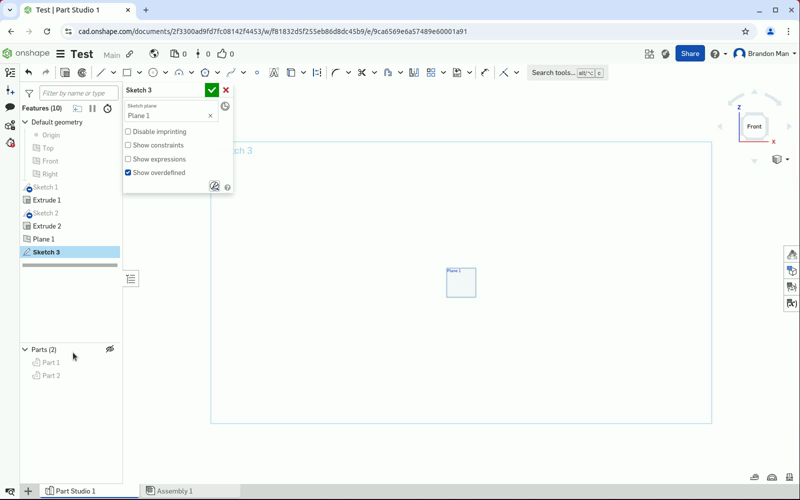
key(l)
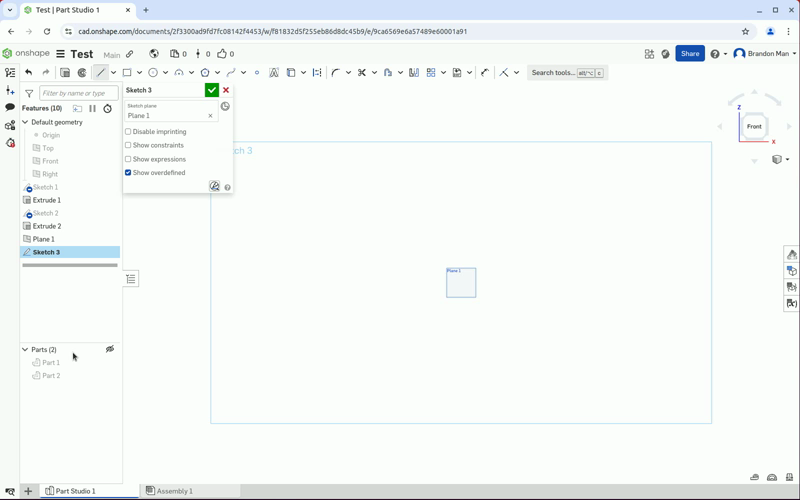
key_down(shift)
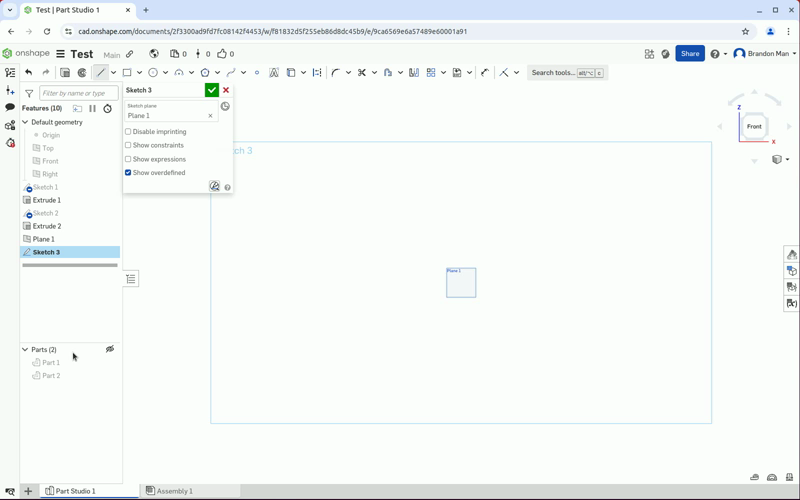
mouse_move(457, 232)
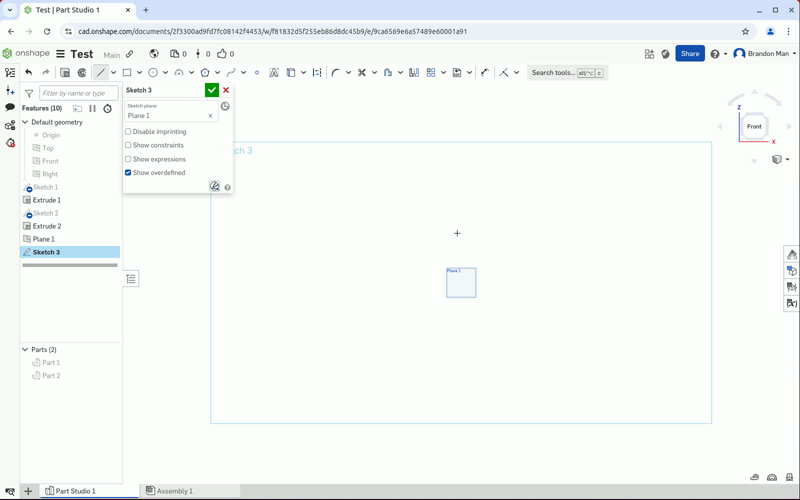
click(457, 232)
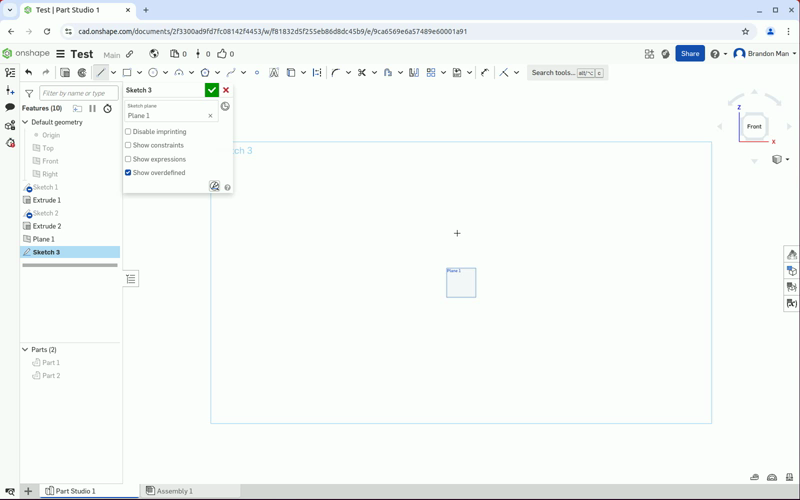
key_up(shift)
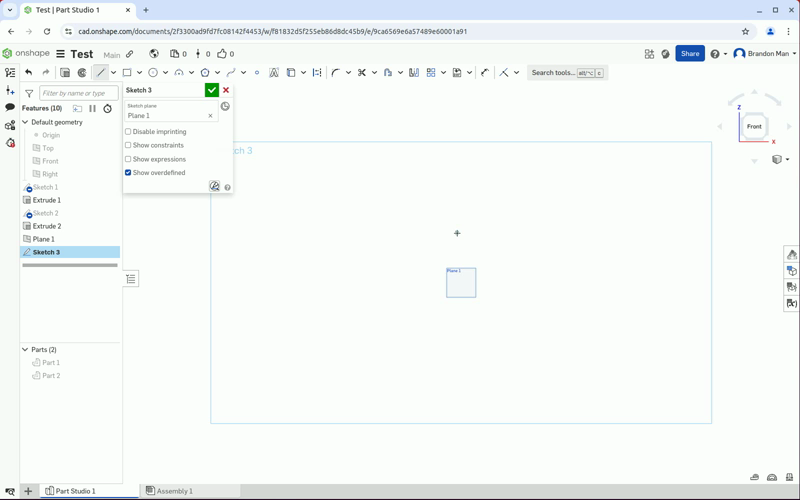
key_down(shift)
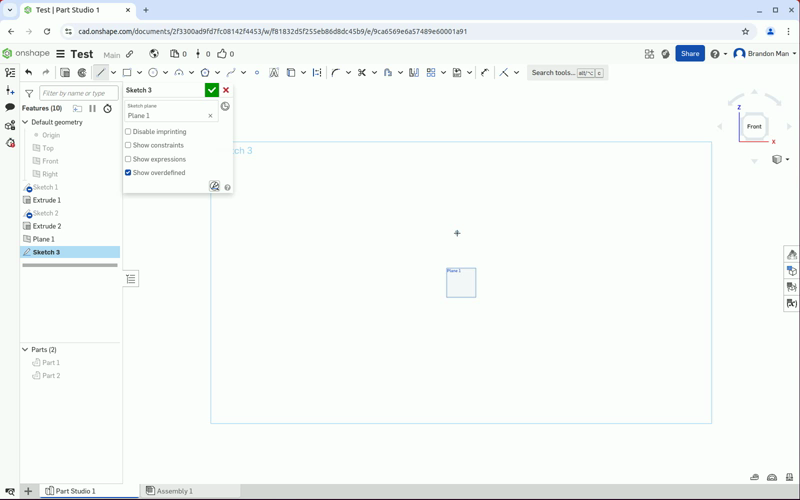
mouse_move(487, 232)
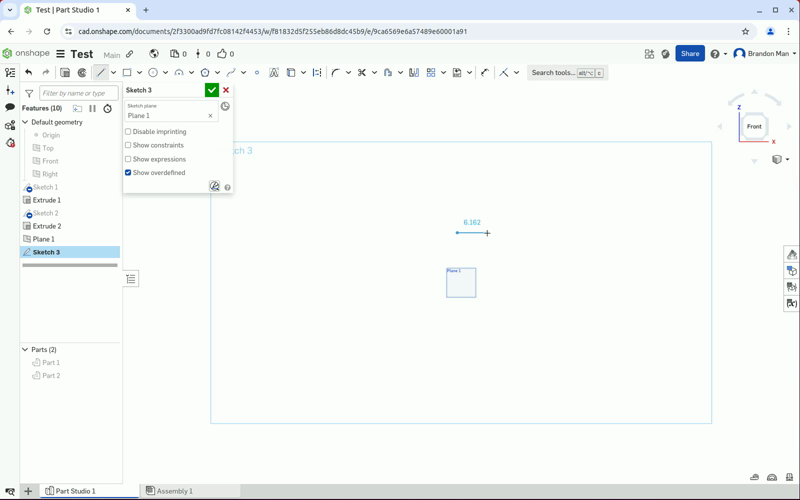
mouse_move(464, 232)
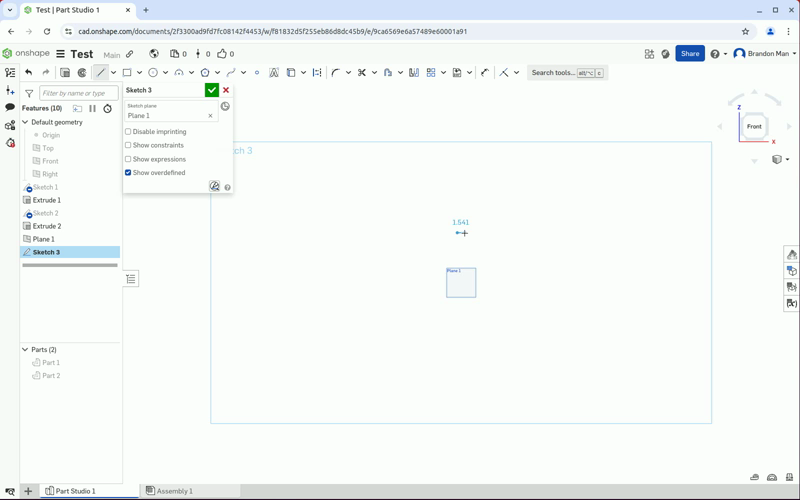
click(464, 232)
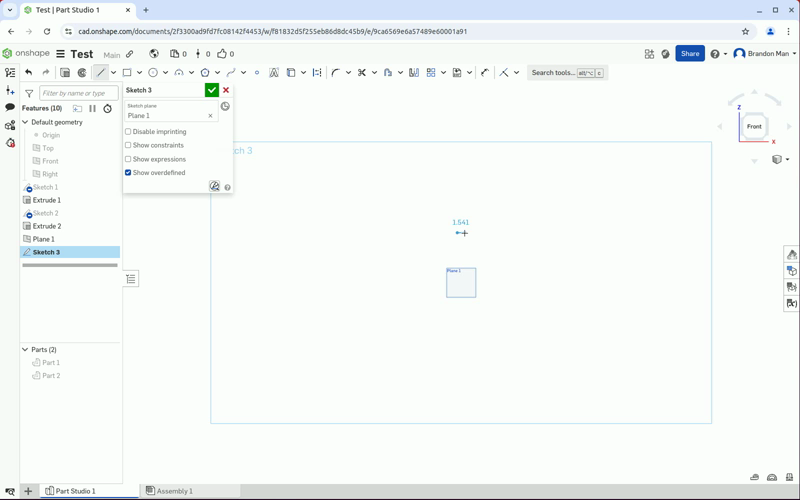
key_up(shift)
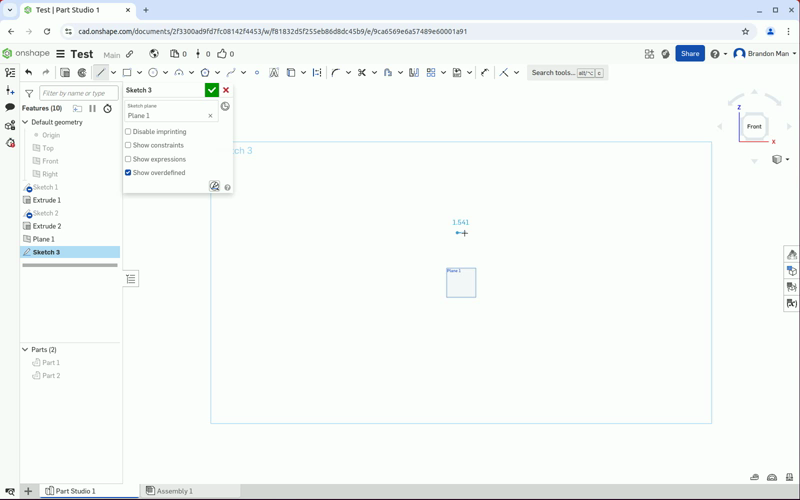
key(esc)
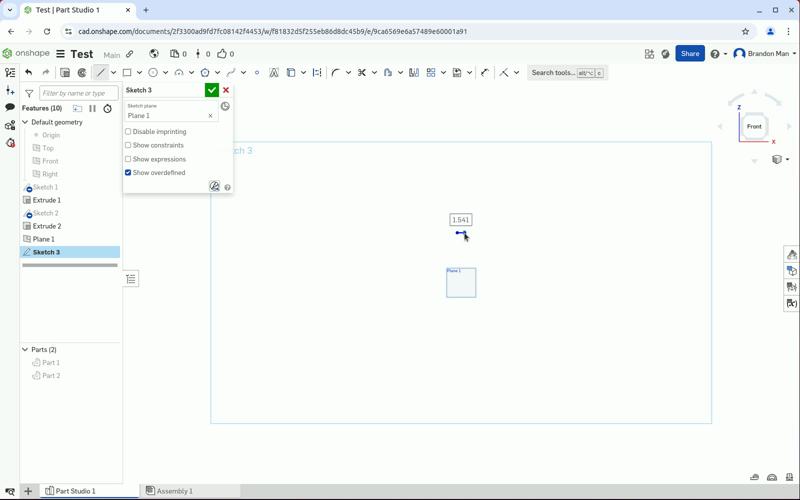
key(a)
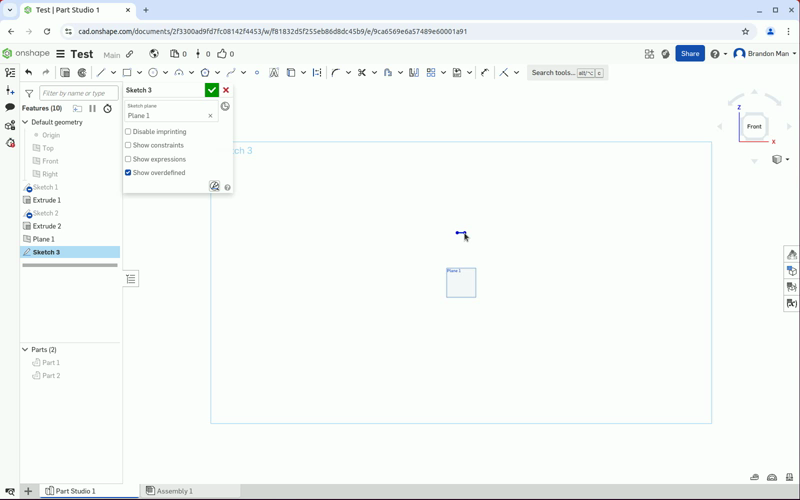
mouse_move(464, 232)
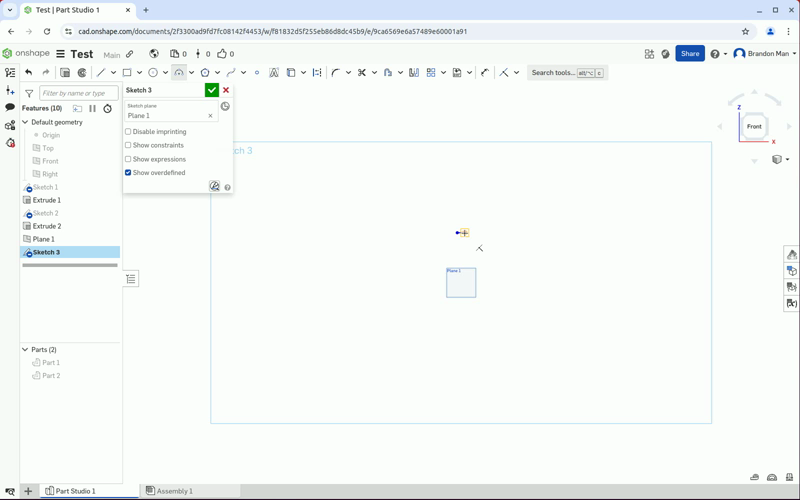
click(464, 232)
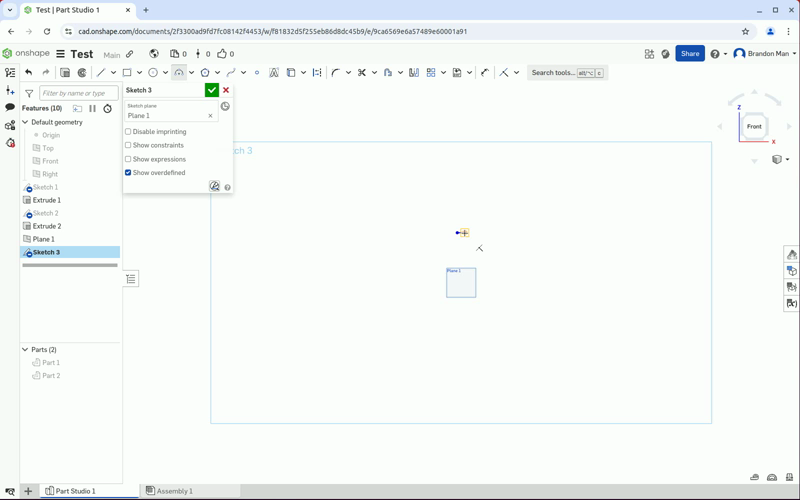
key_down(shift)
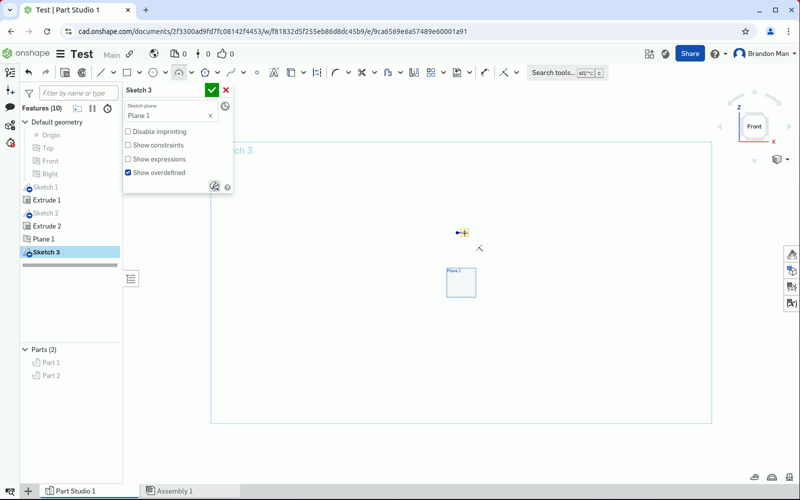
mouse_move(464, 229)
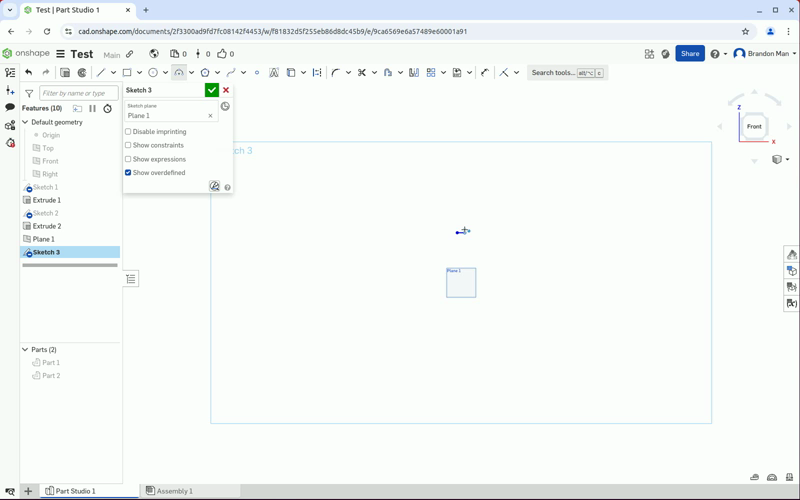
scroll(6)
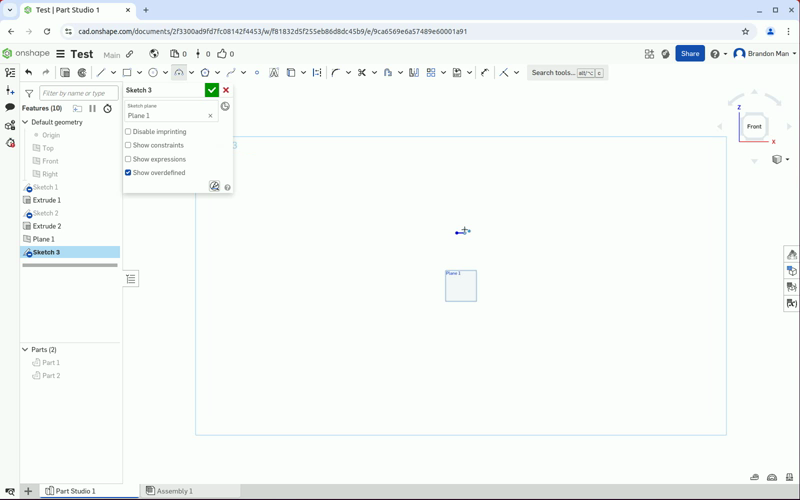
scroll(6)
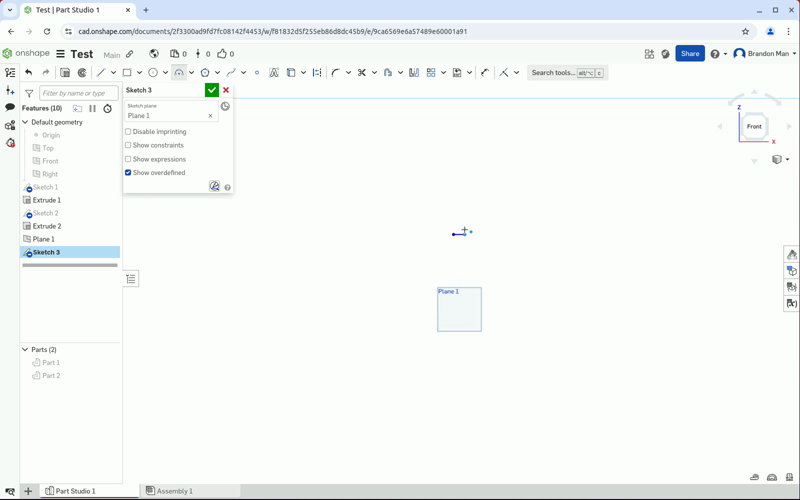
scroll(6)
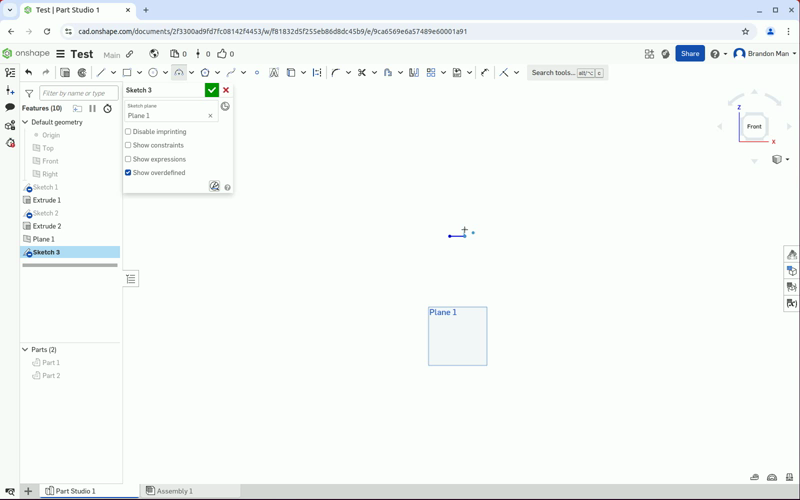
scroll(6)
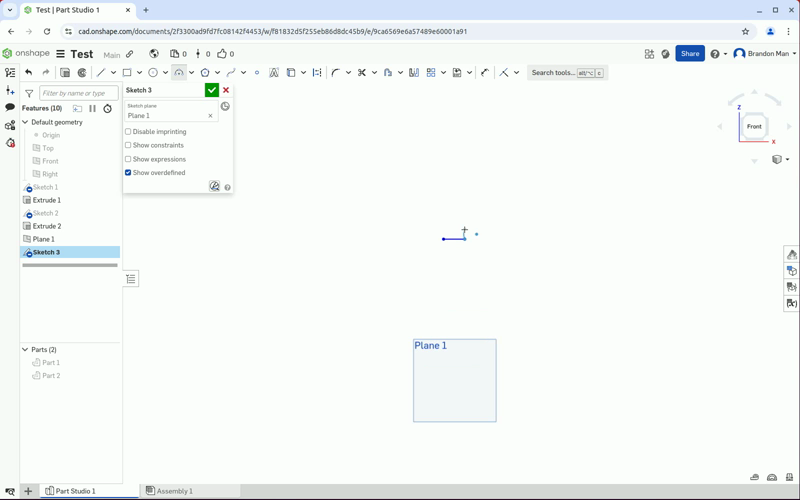
scroll(6)
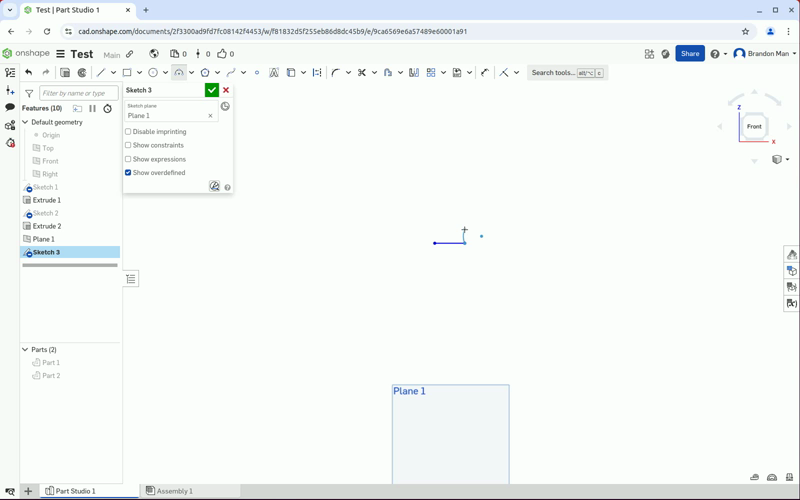
scroll(6)
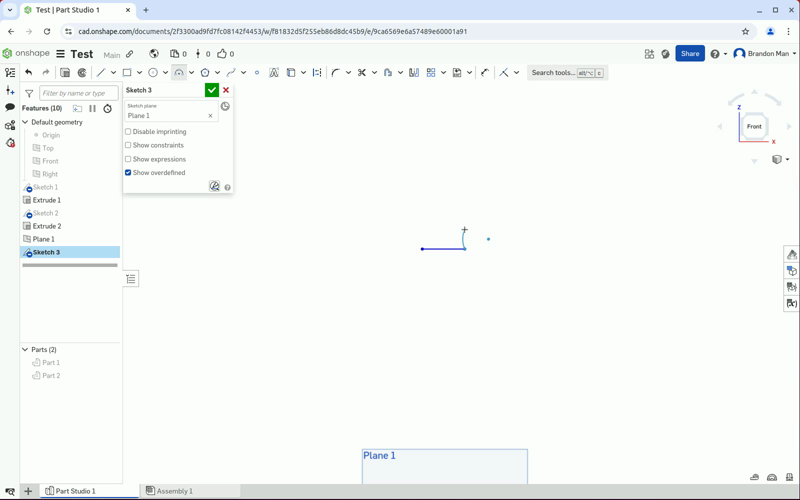
scroll(6)
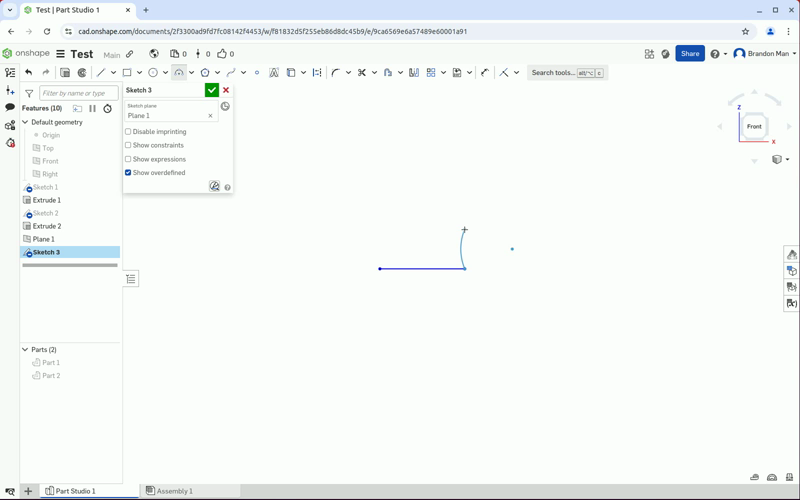
click(464, 229)
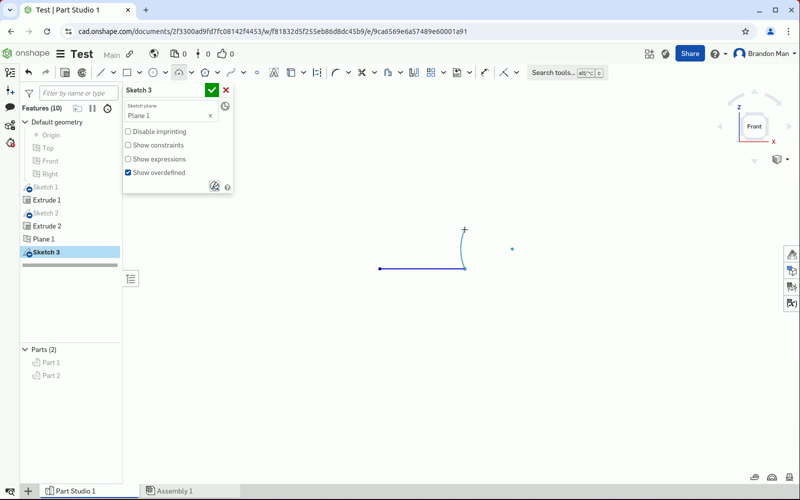
scroll(-6)
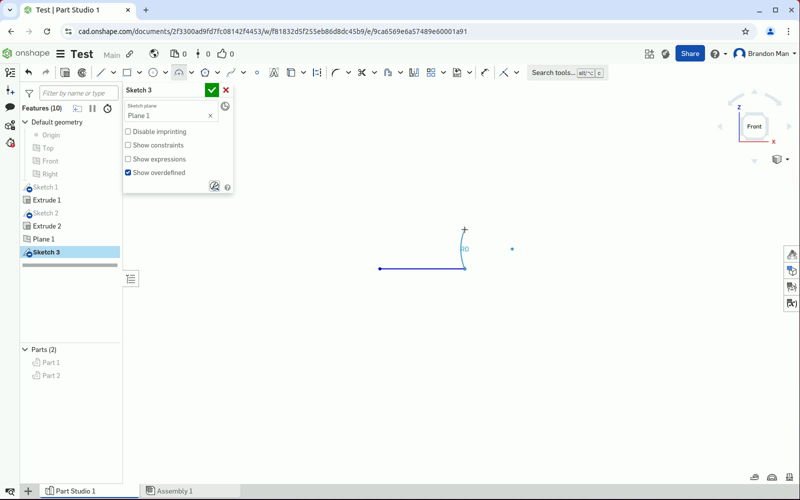
scroll(-6)
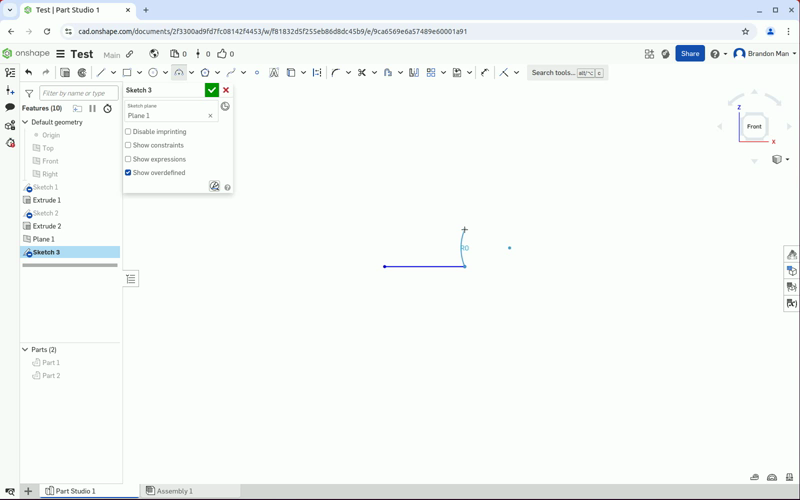
scroll(-6)
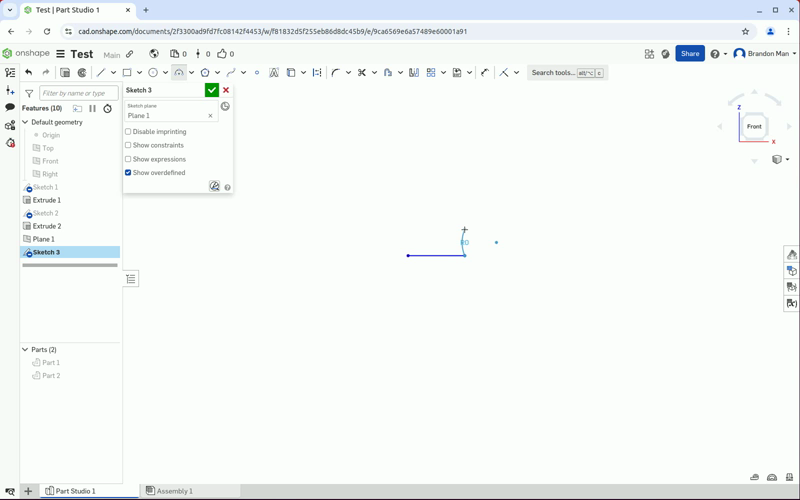
scroll(-6)
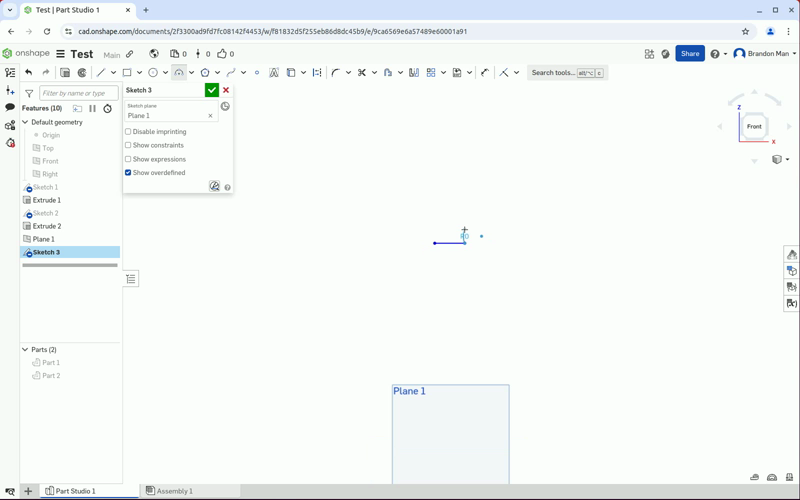
scroll(-6)
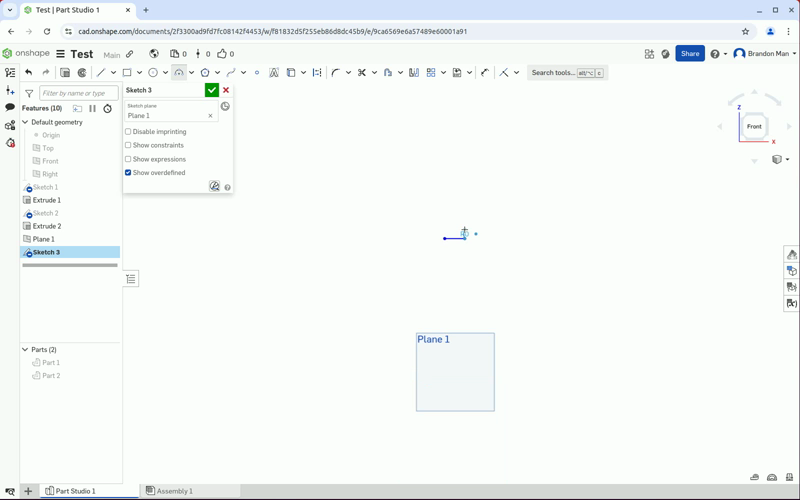
scroll(-6)
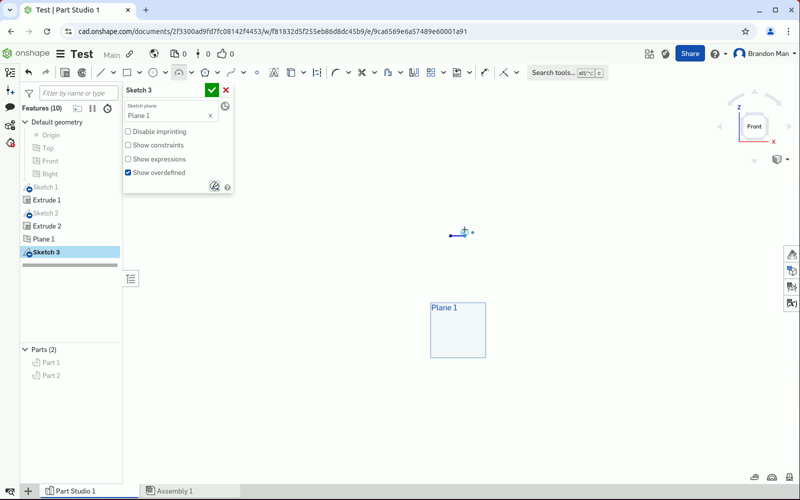
scroll(-6)
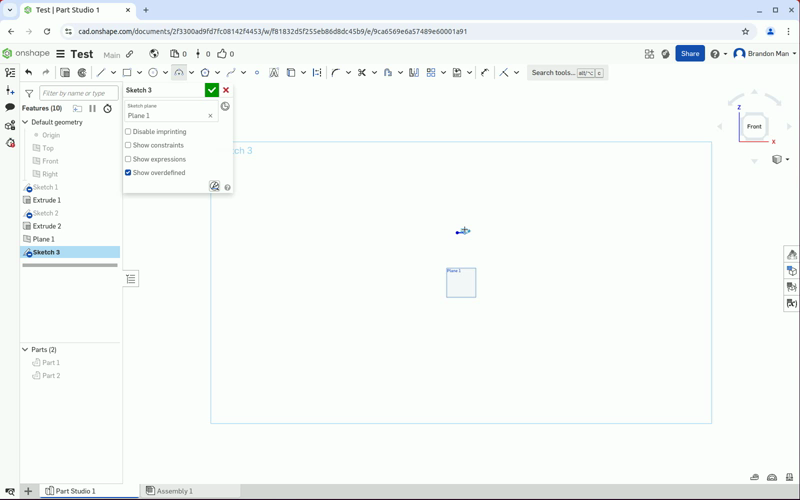
mouse_move(466, 230)
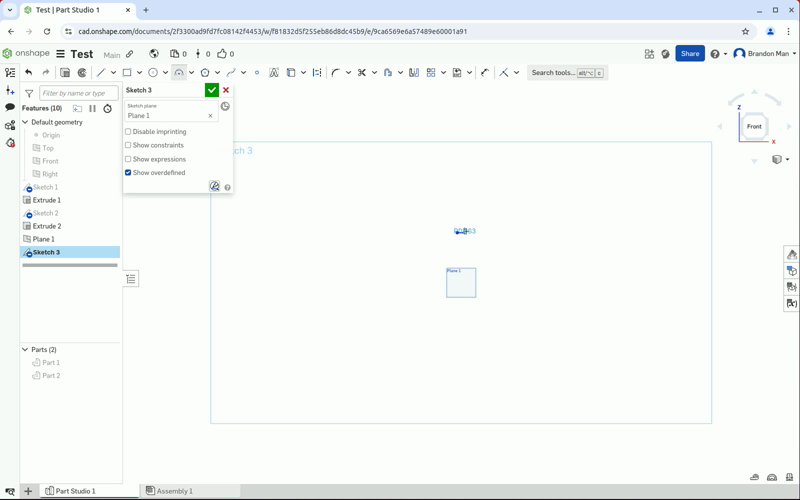
scroll(6)
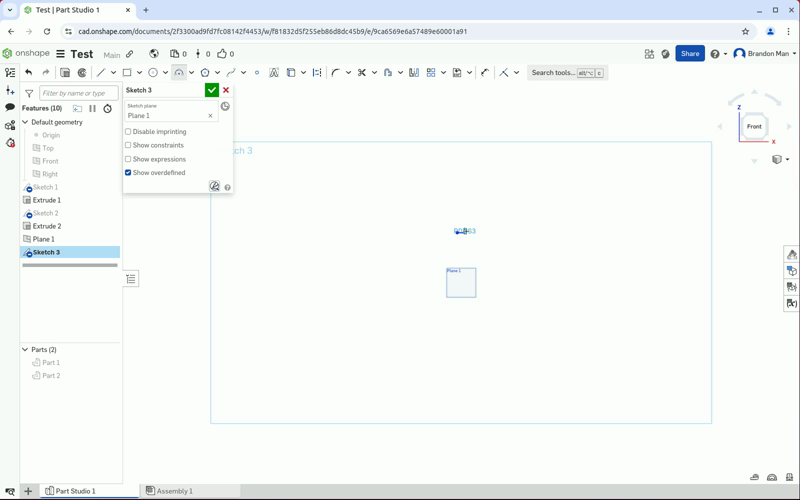
scroll(6)
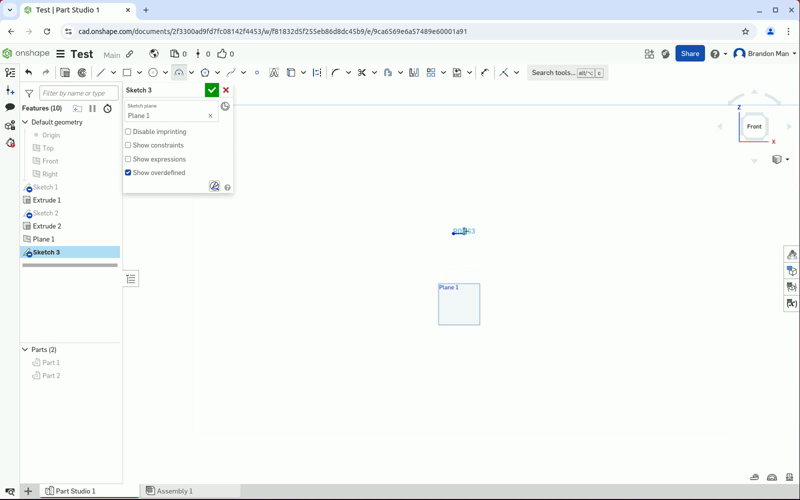
scroll(6)
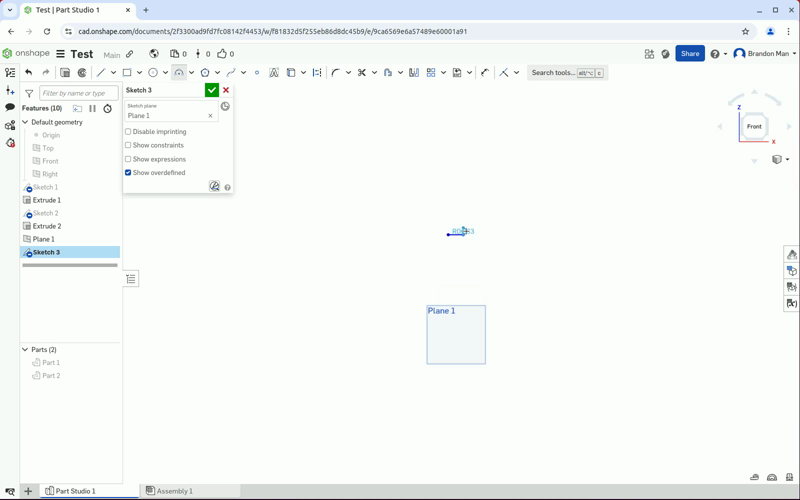
scroll(6)
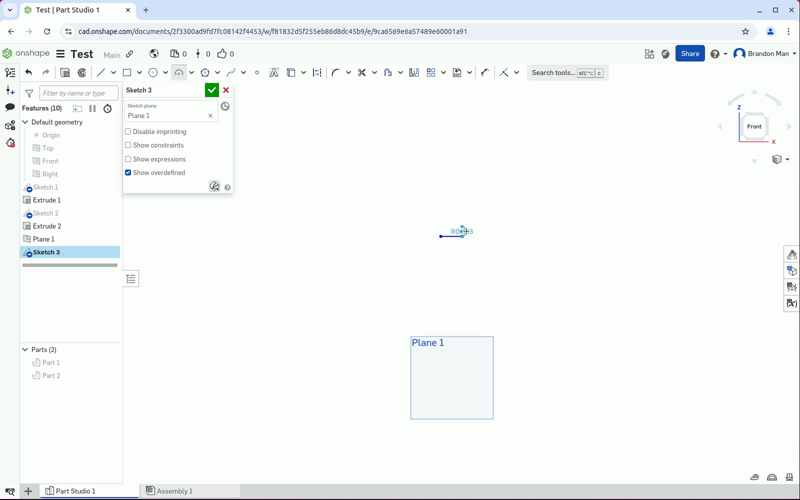
scroll(6)
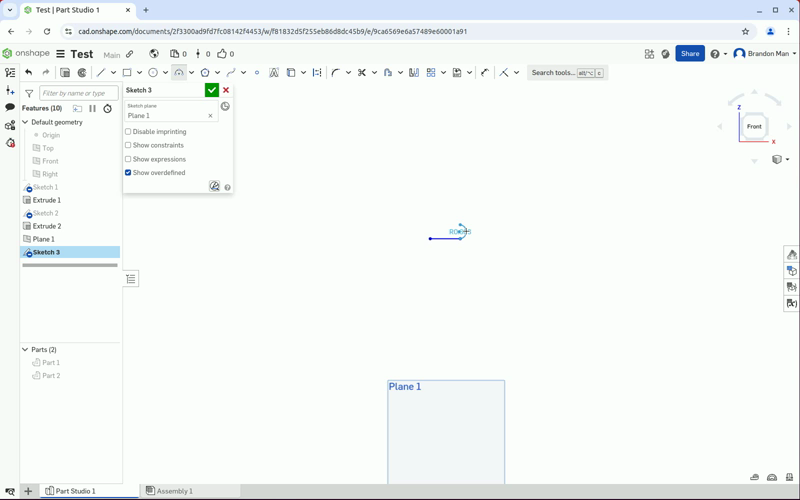
scroll(6)
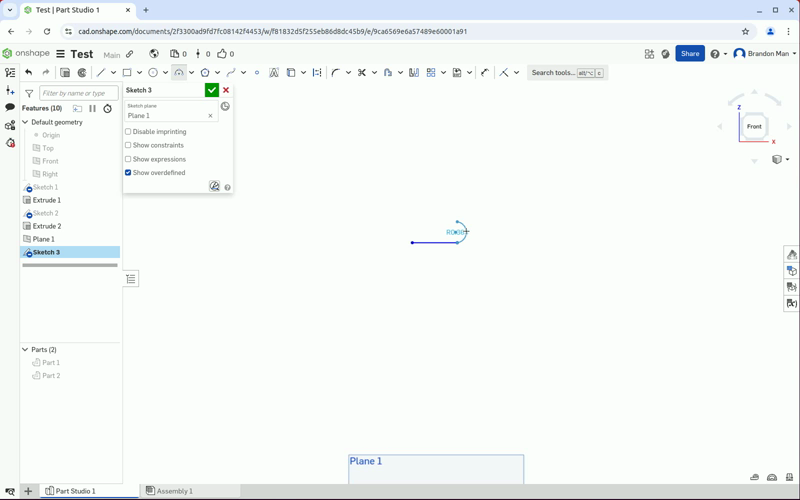
scroll(6)
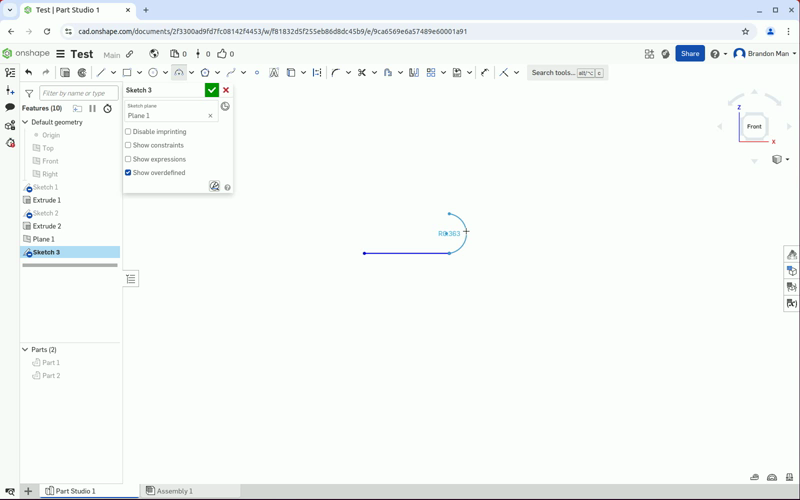
click(466, 230)
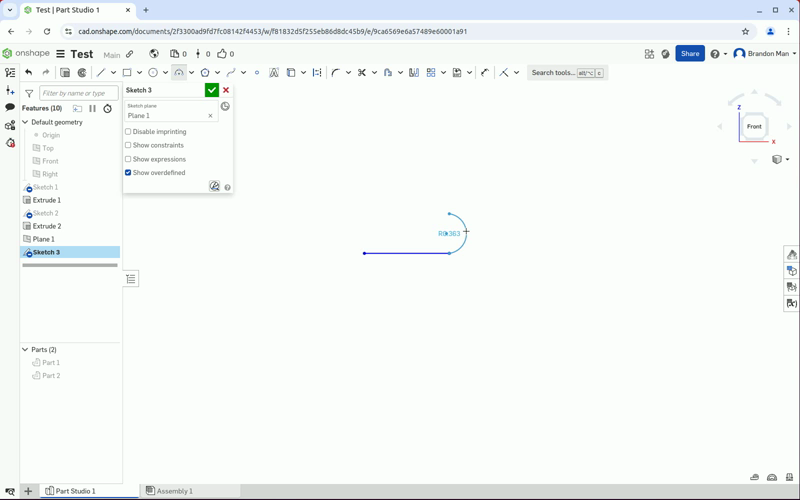
scroll(-6)
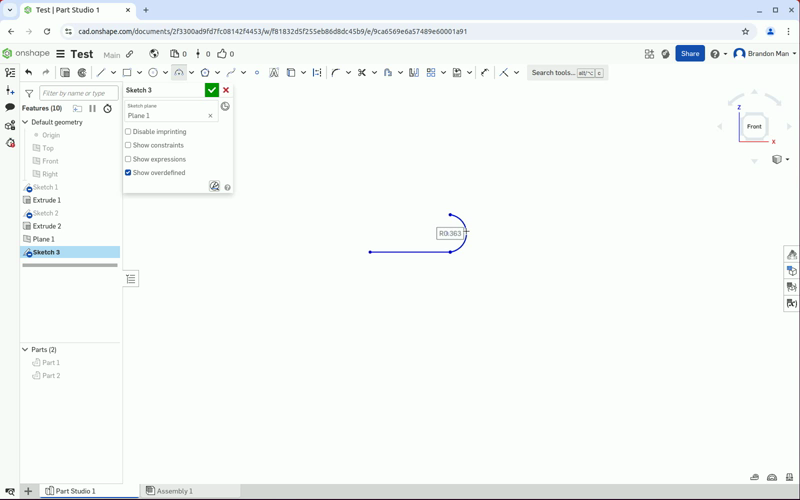
scroll(-6)
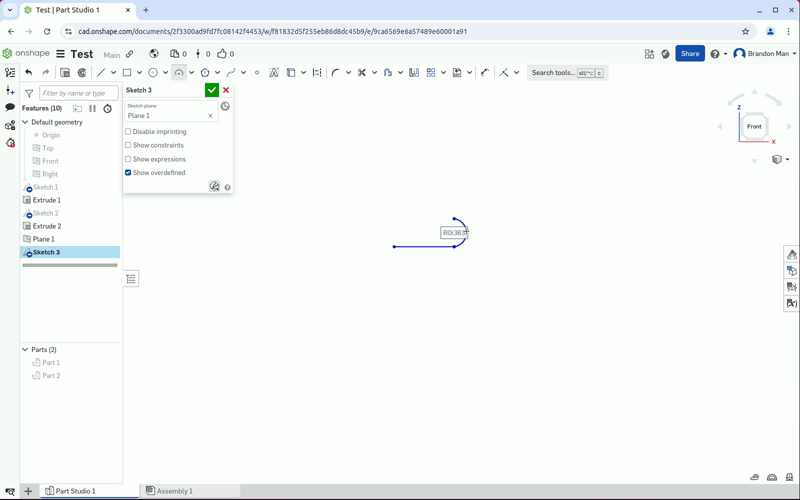
scroll(-6)
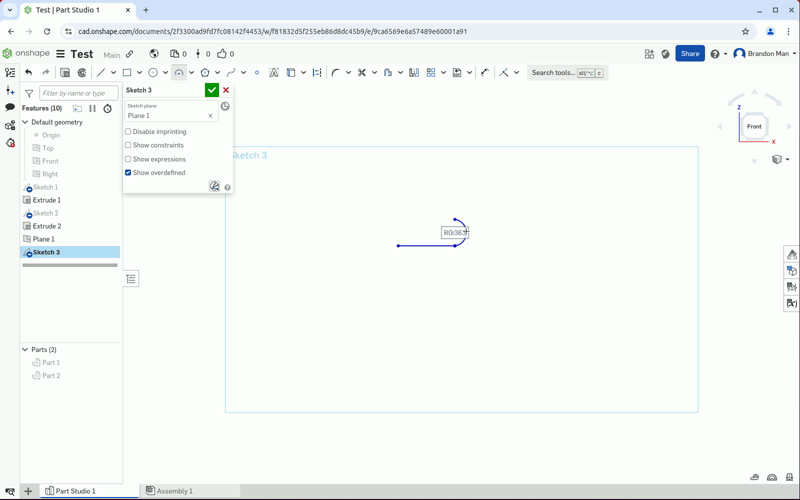
scroll(-6)
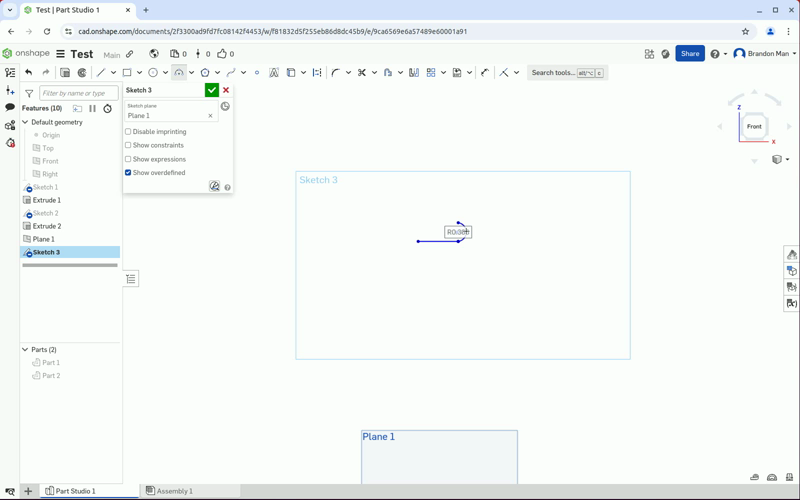
scroll(-6)
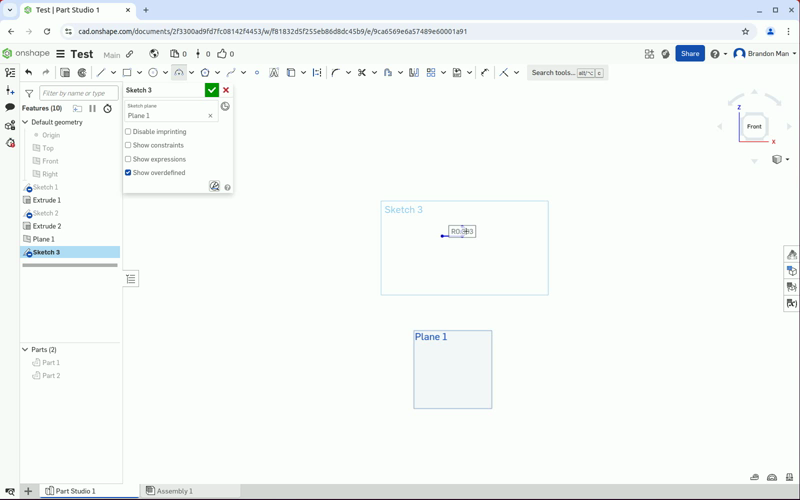
scroll(-6)
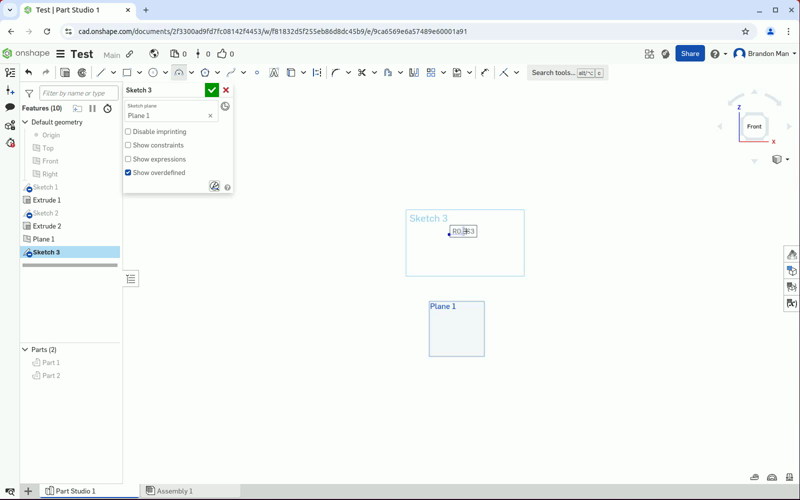
scroll(-6)
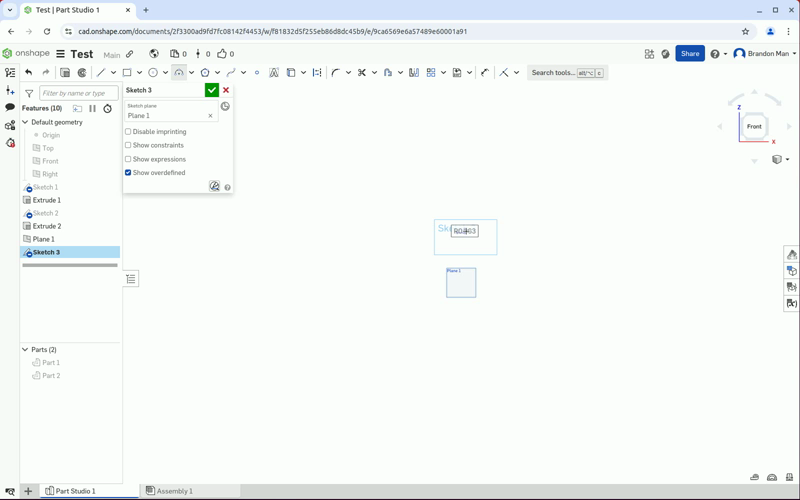
key_up(shift)
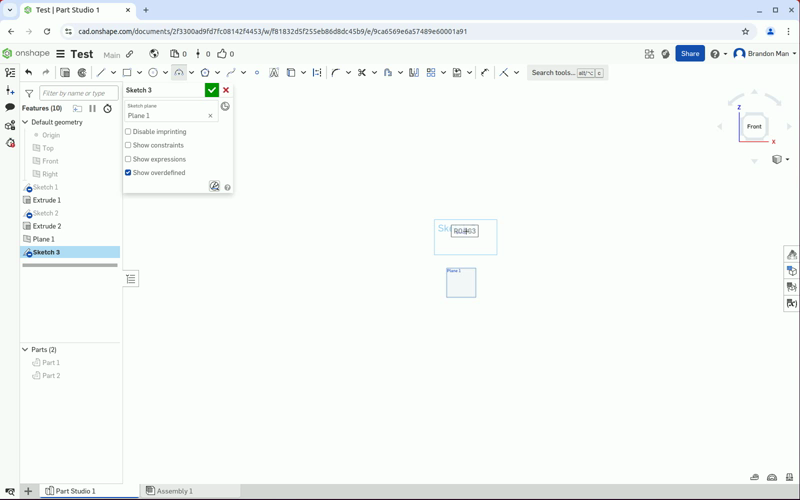
key(esc)
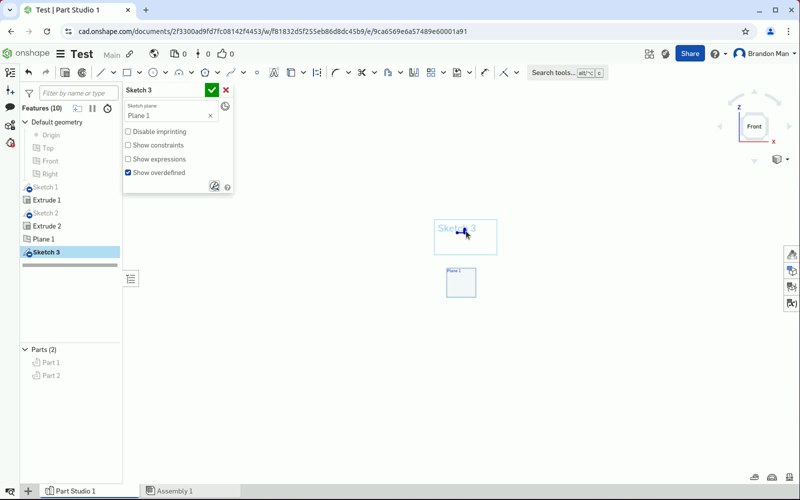
key(l)
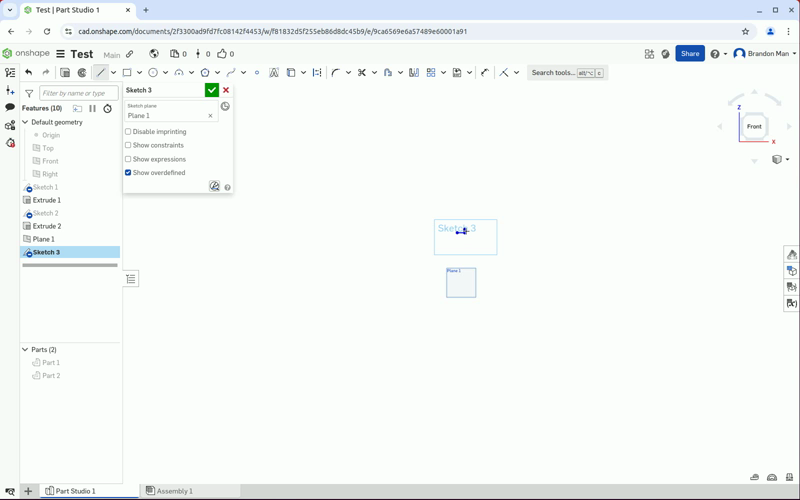
mouse_move(464, 229)
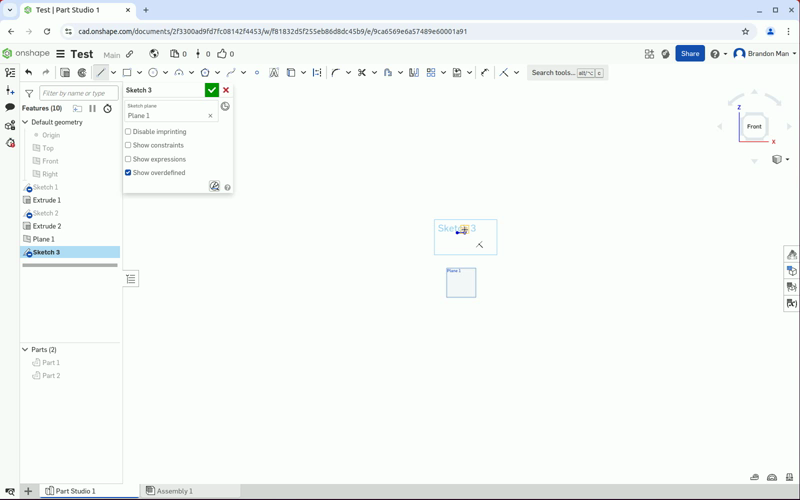
scroll(6)
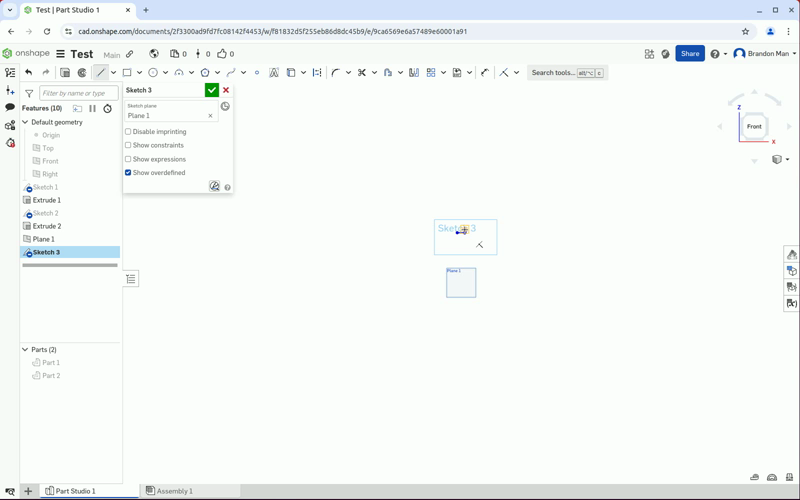
scroll(6)
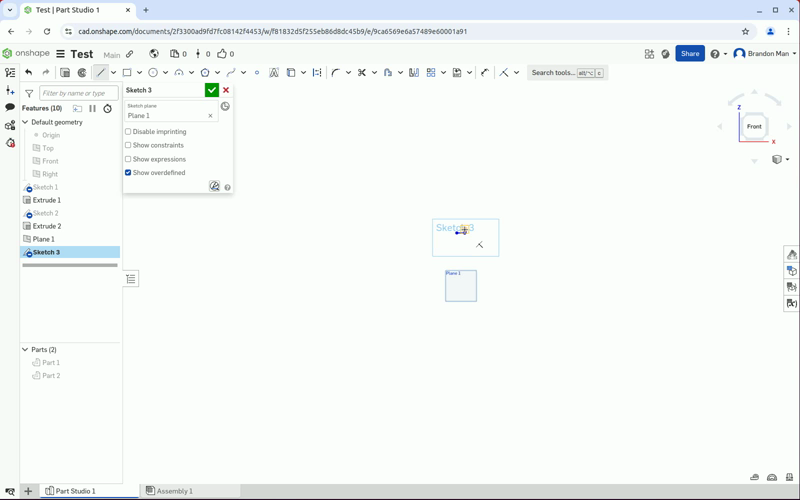
scroll(6)
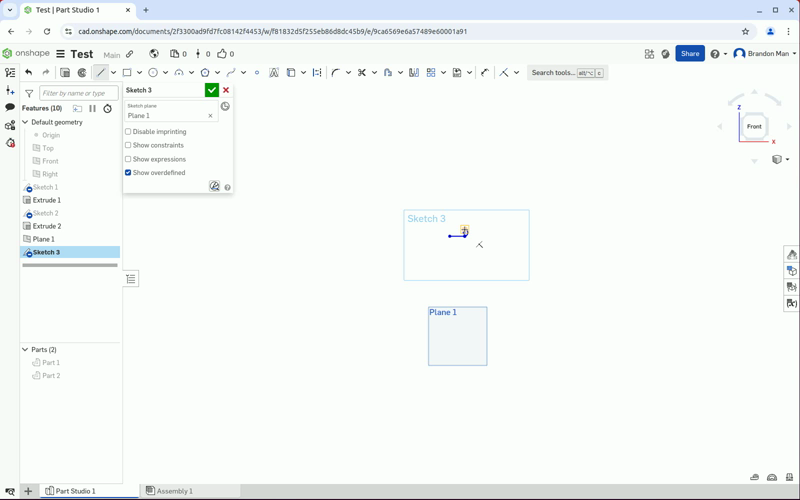
scroll(6)
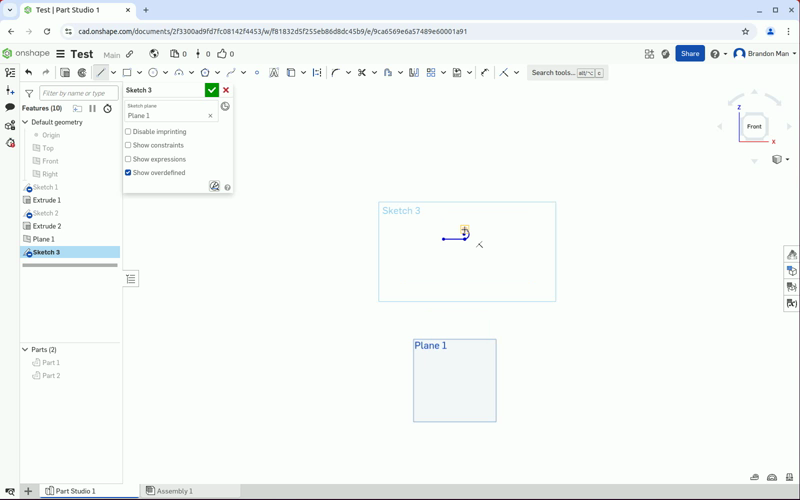
scroll(6)
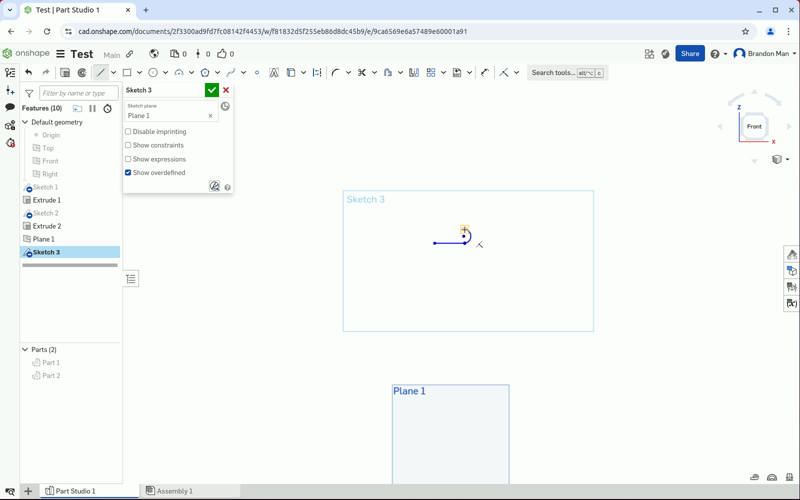
scroll(6)
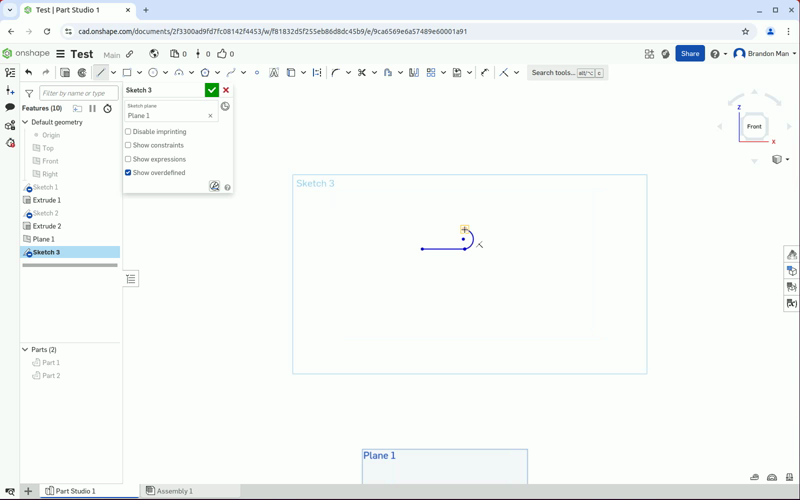
scroll(6)
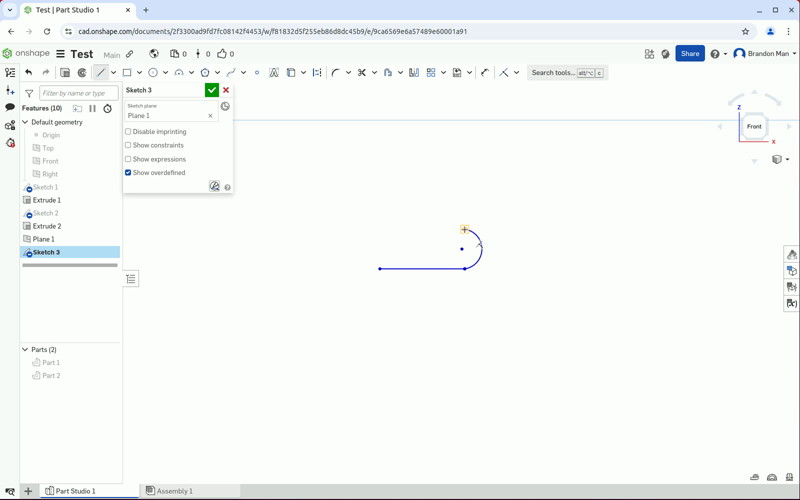
click(464, 229)
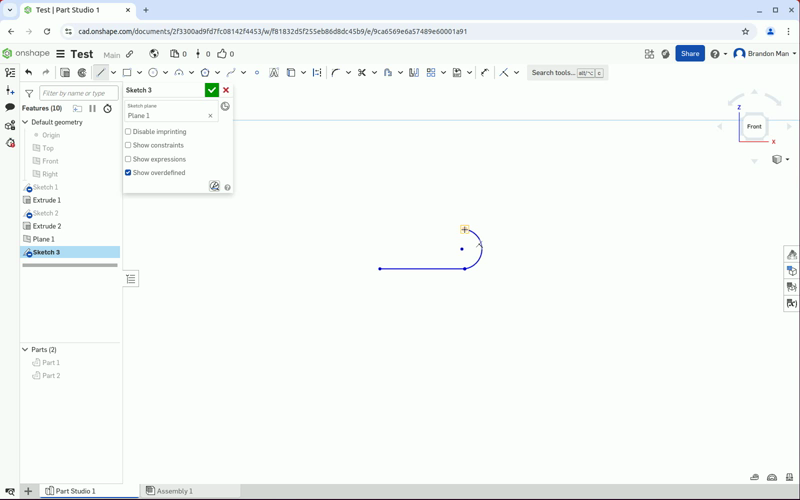
scroll(-6)
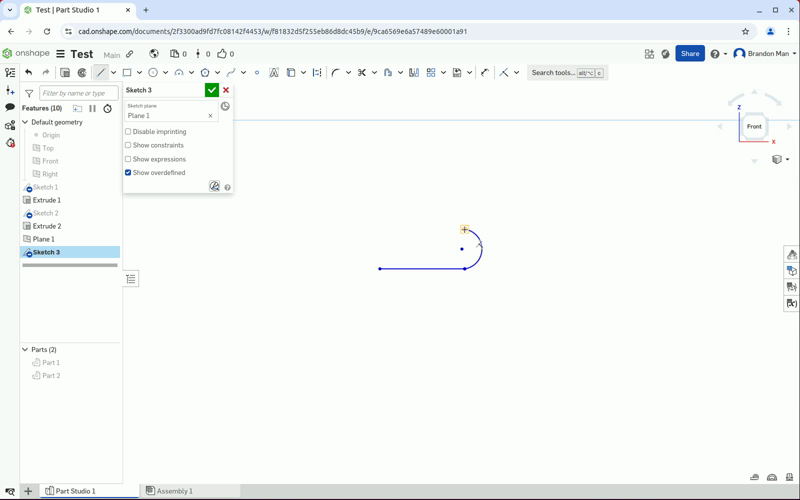
scroll(-6)
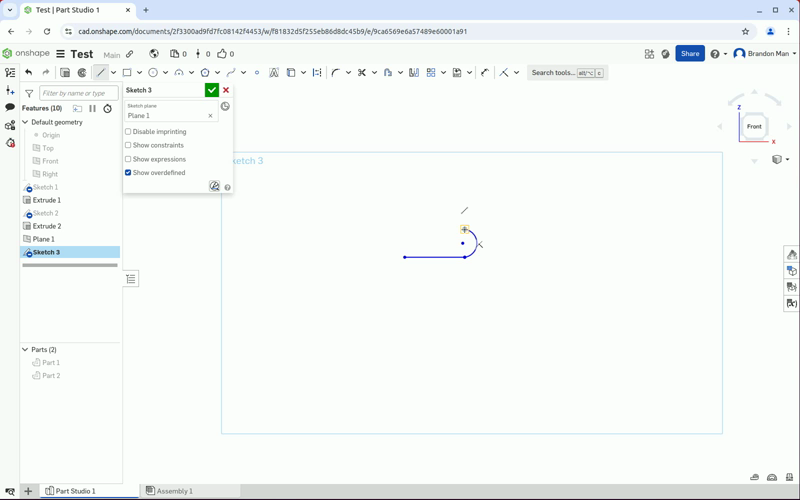
scroll(-6)
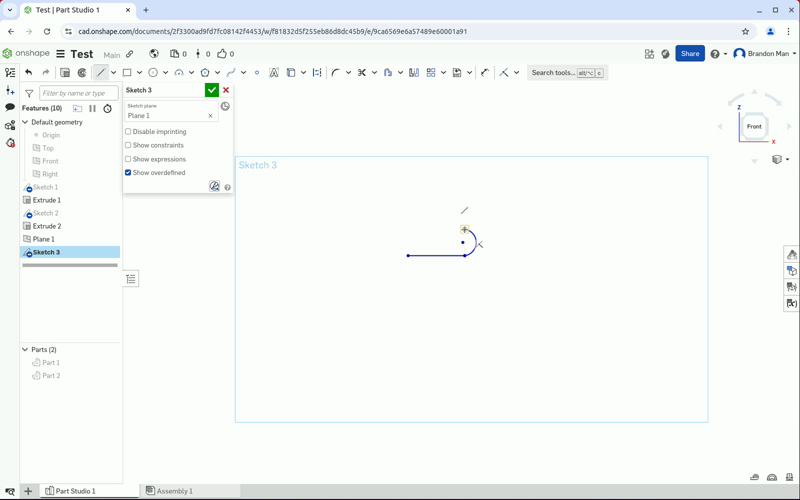
scroll(-6)
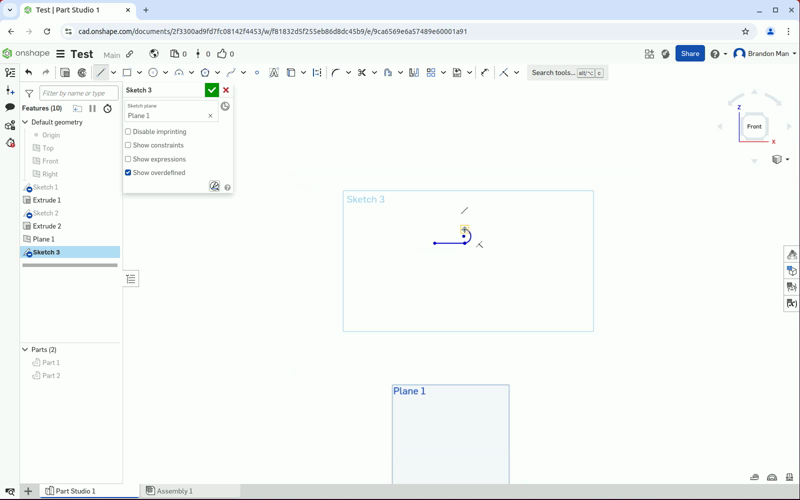
scroll(-6)
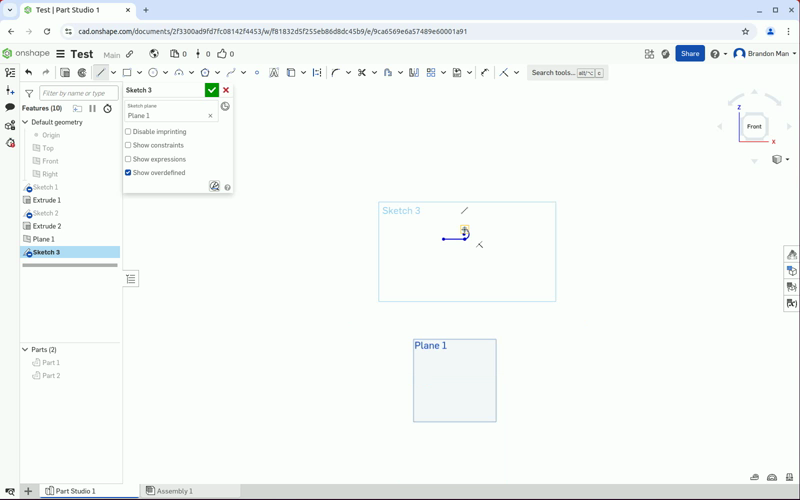
scroll(-6)
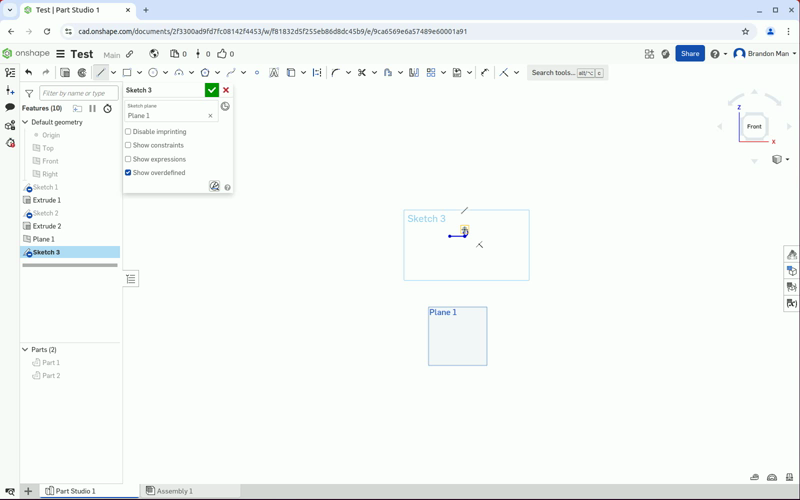
scroll(-6)
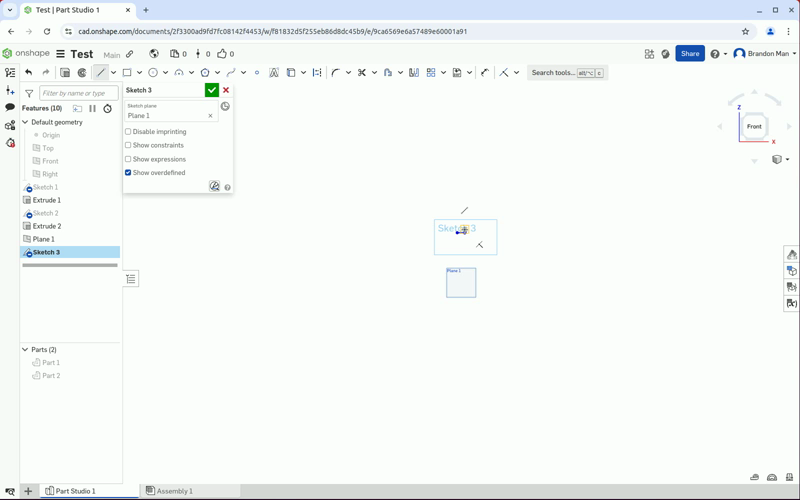
key_down(shift)
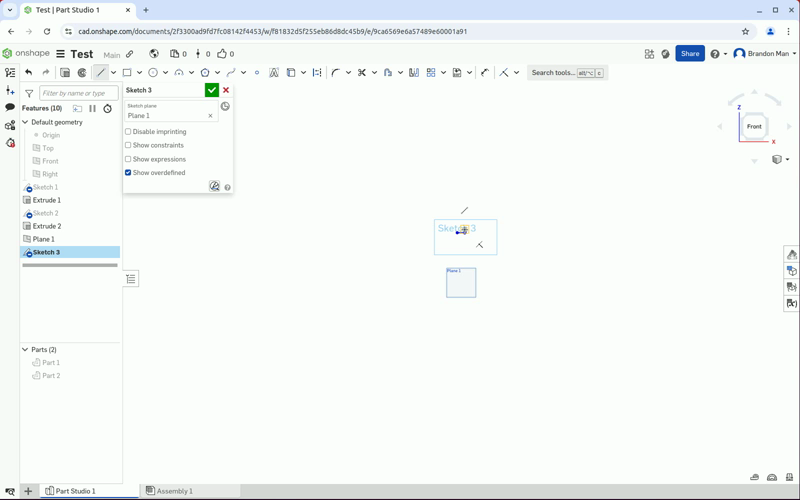
mouse_move(495, 229)
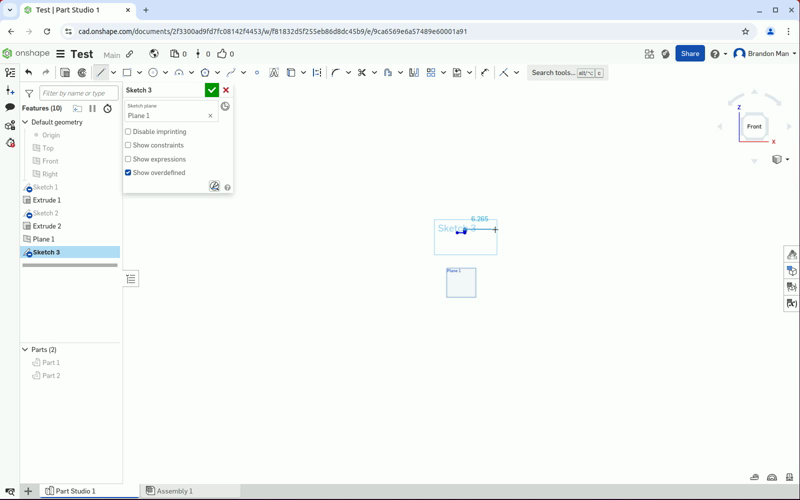
mouse_move(457, 229)
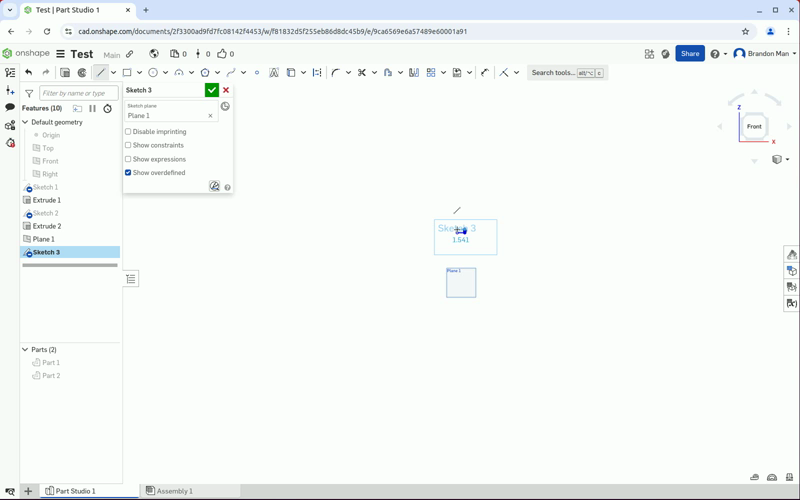
scroll(6)
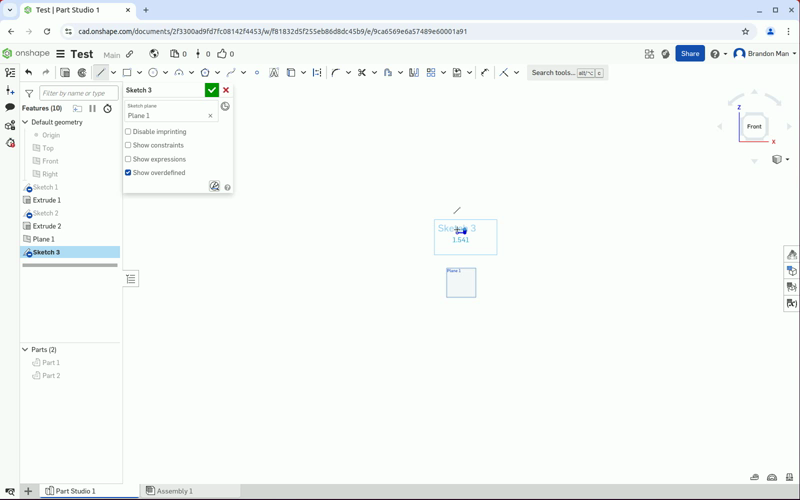
scroll(6)
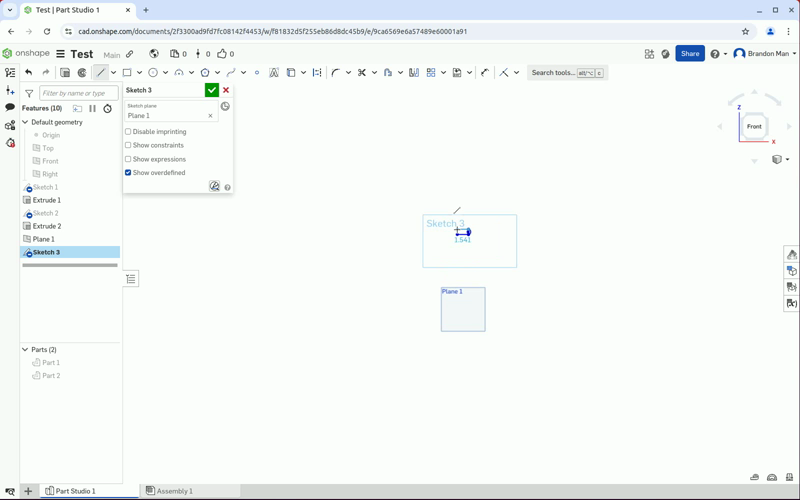
scroll(6)
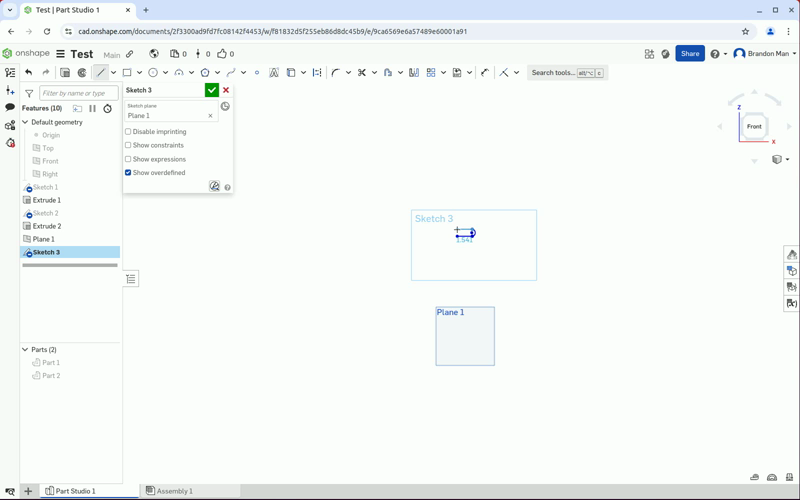
scroll(6)
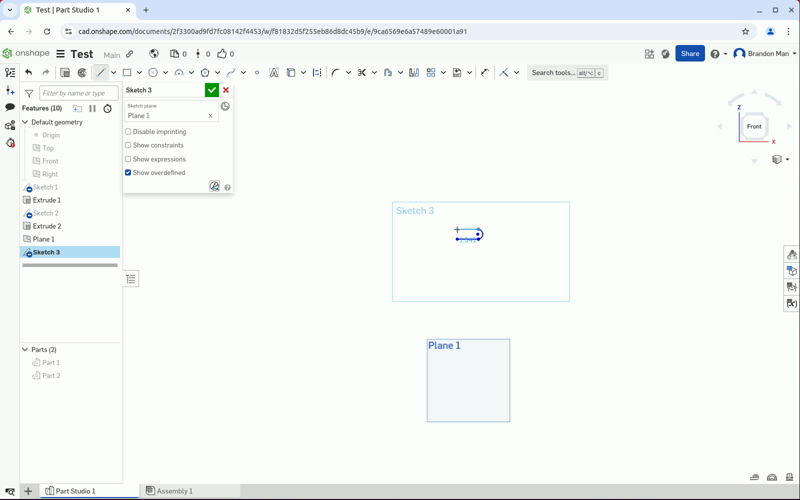
scroll(6)
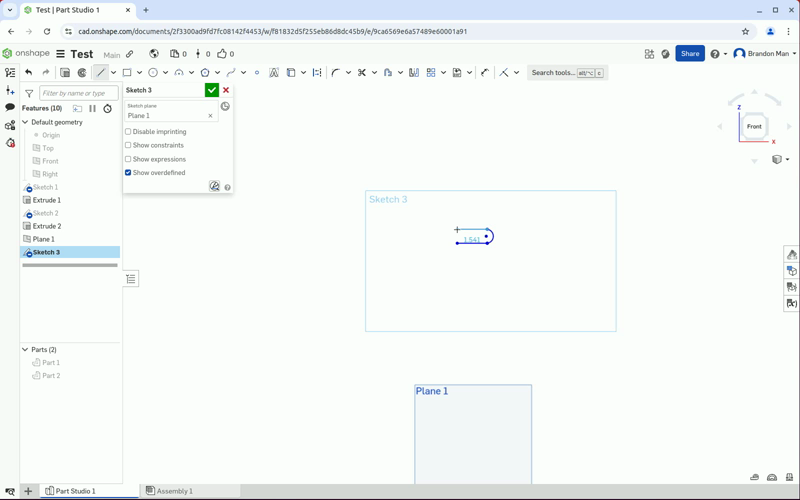
scroll(6)
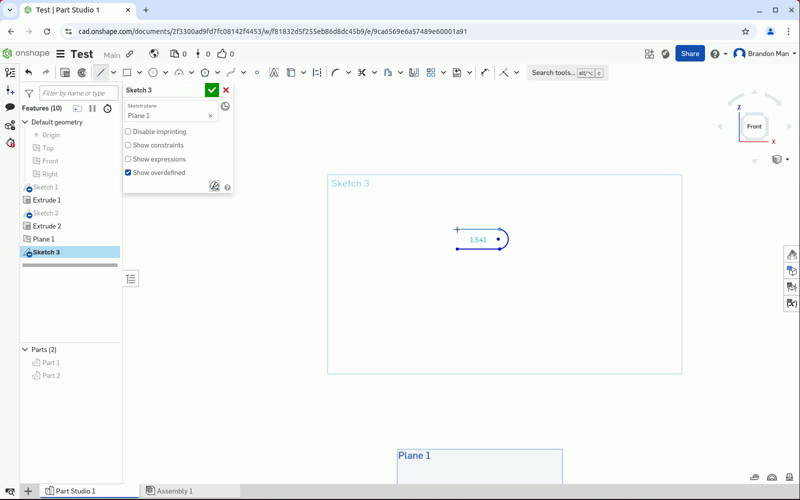
scroll(6)
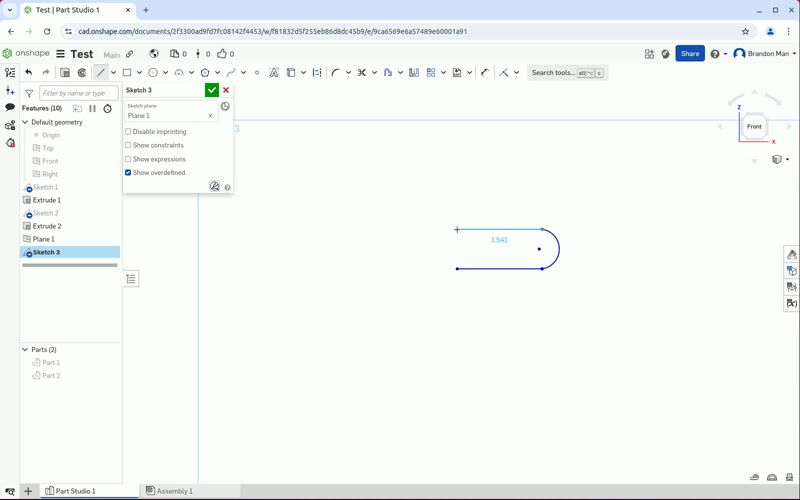
click(457, 229)
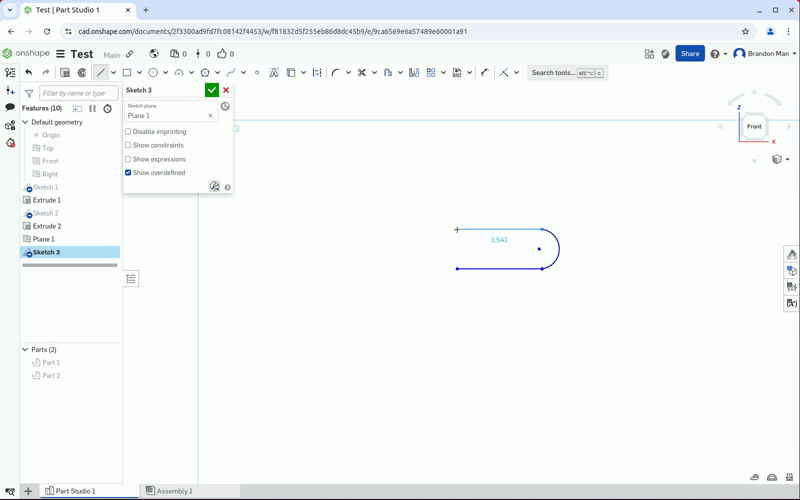
scroll(-6)
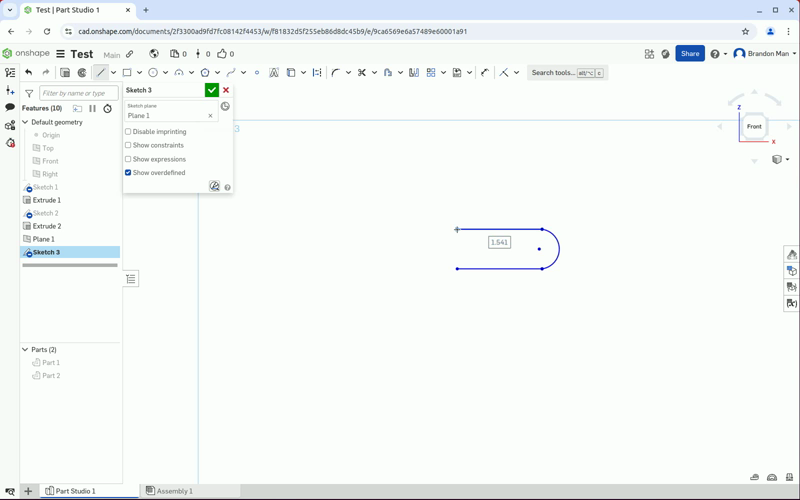
scroll(-6)
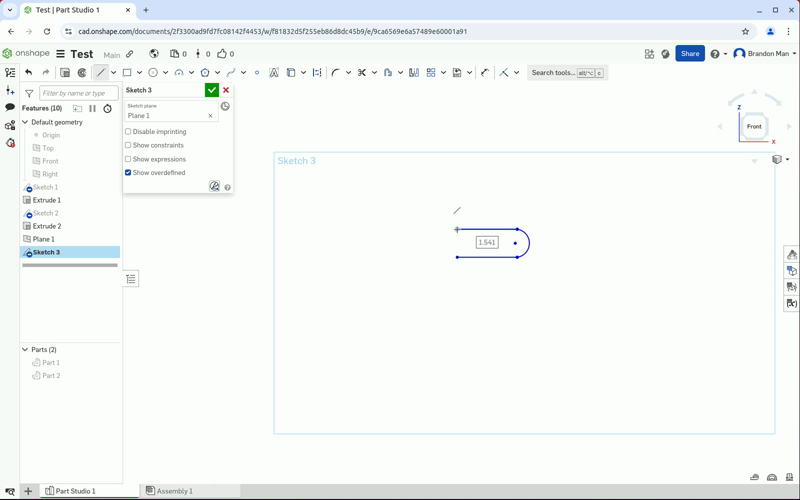
scroll(-6)
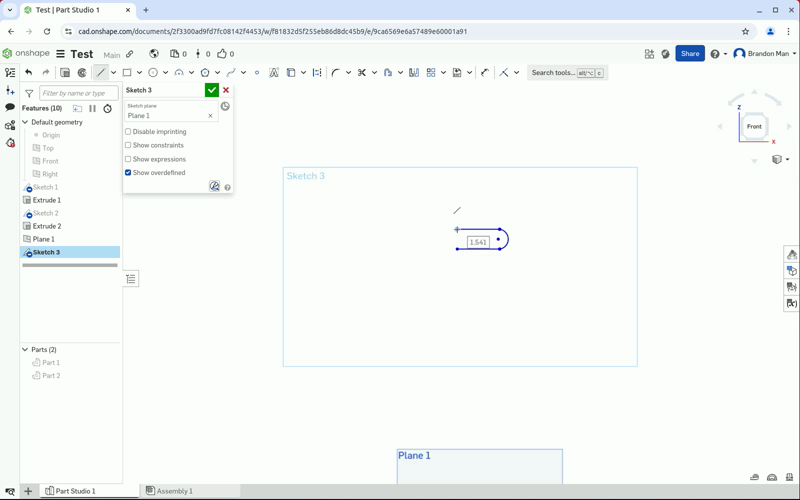
scroll(-6)
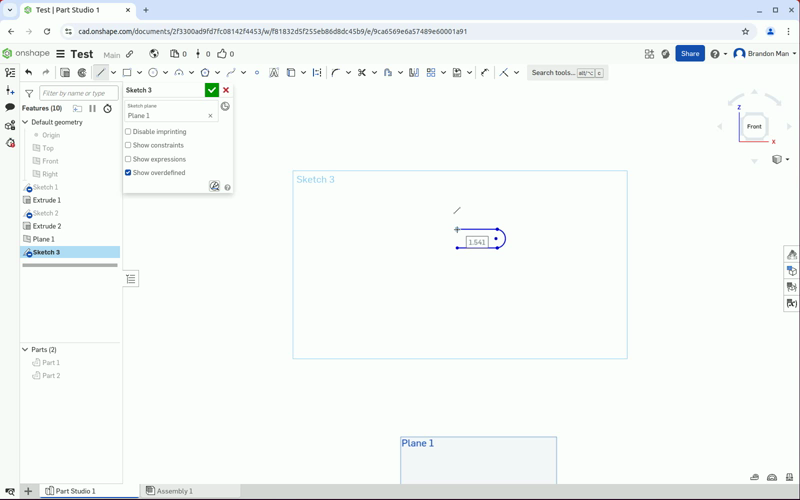
scroll(-6)
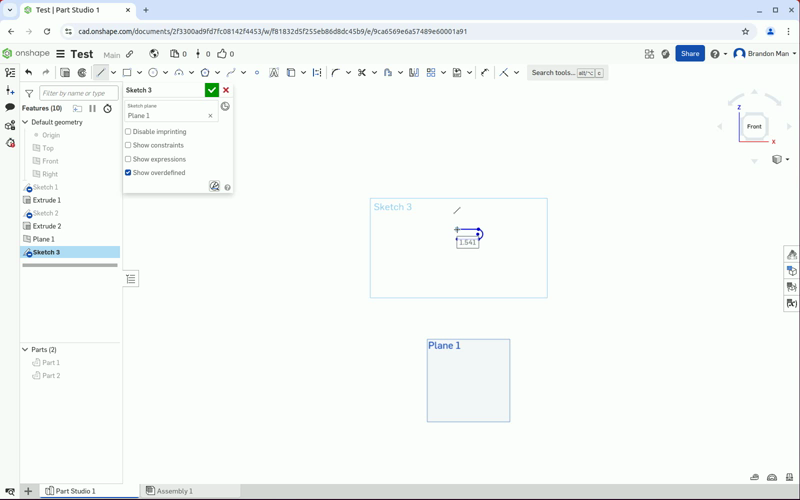
scroll(-6)
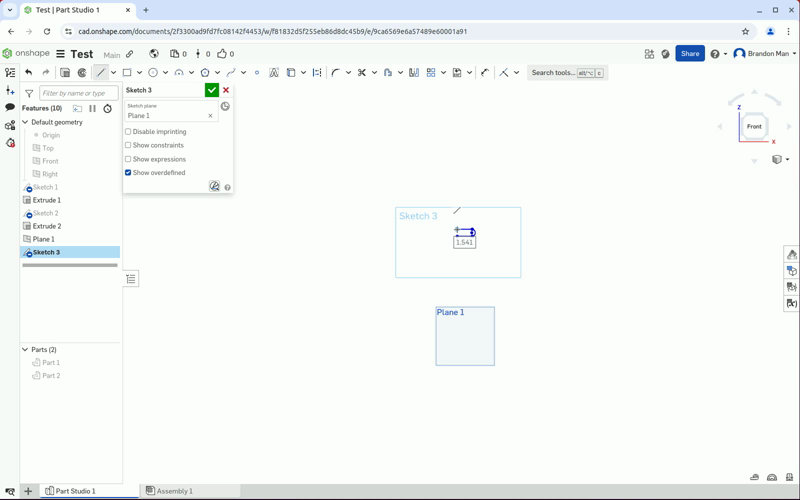
scroll(-6)
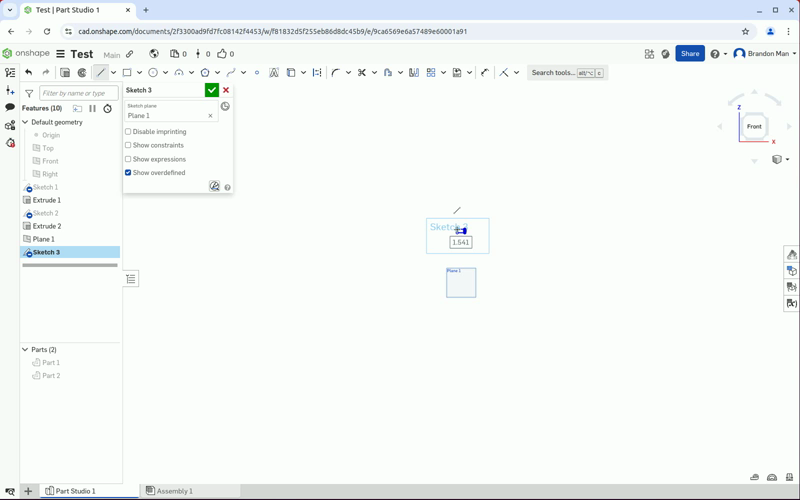
key_up(shift)
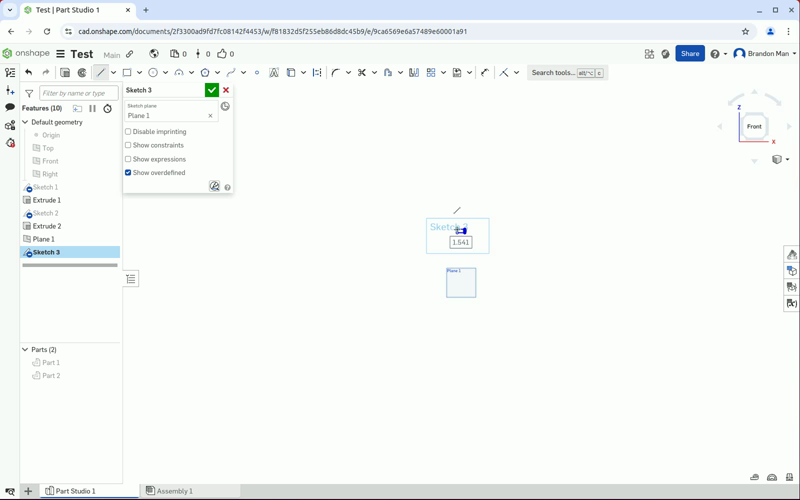
key(esc)
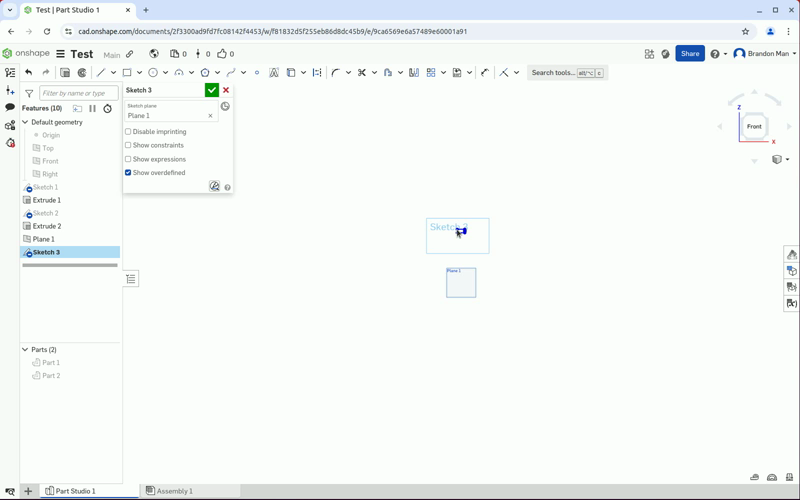
key(a)
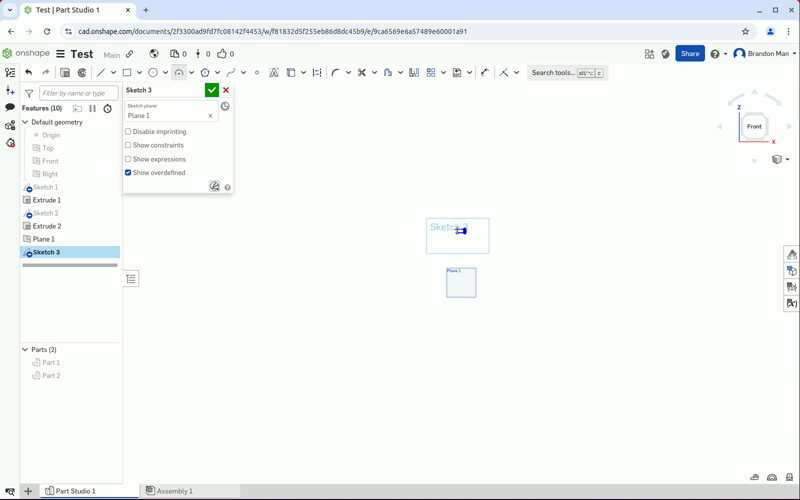
mouse_move(457, 229)
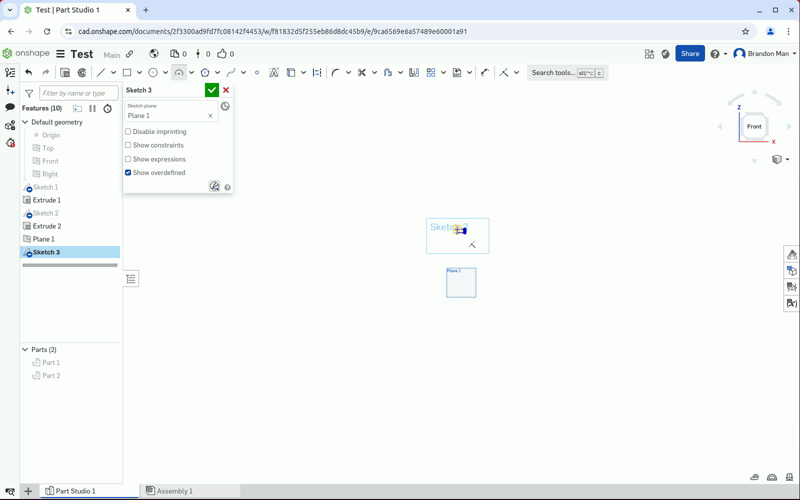
scroll(6)
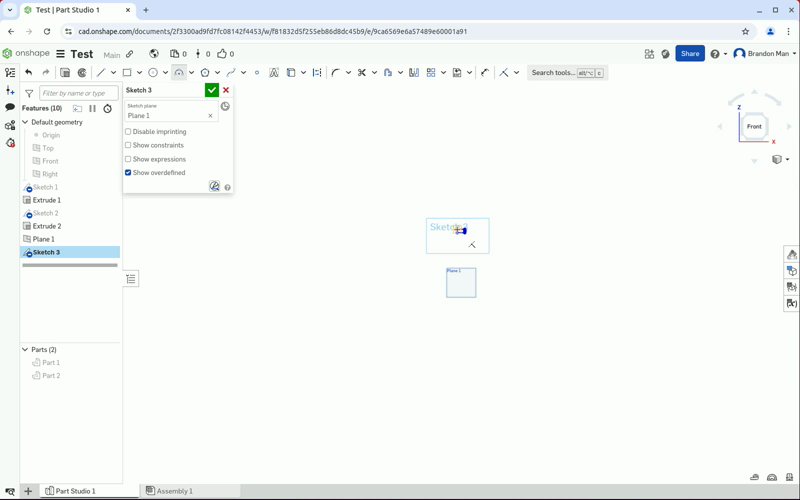
scroll(6)
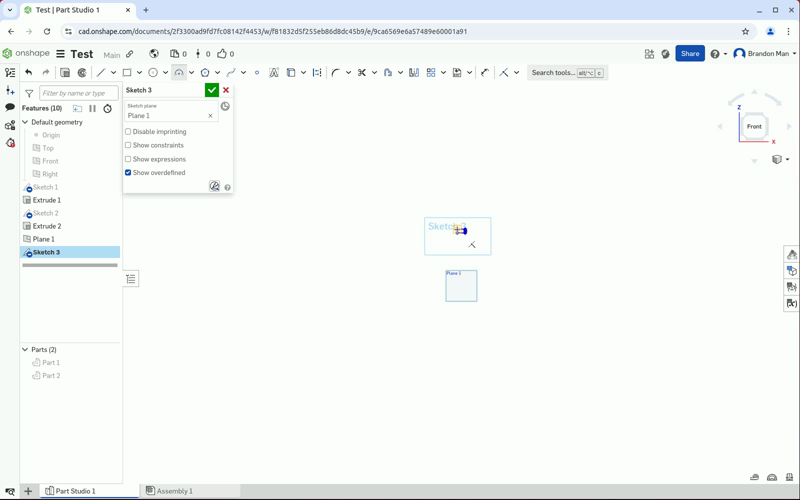
scroll(6)
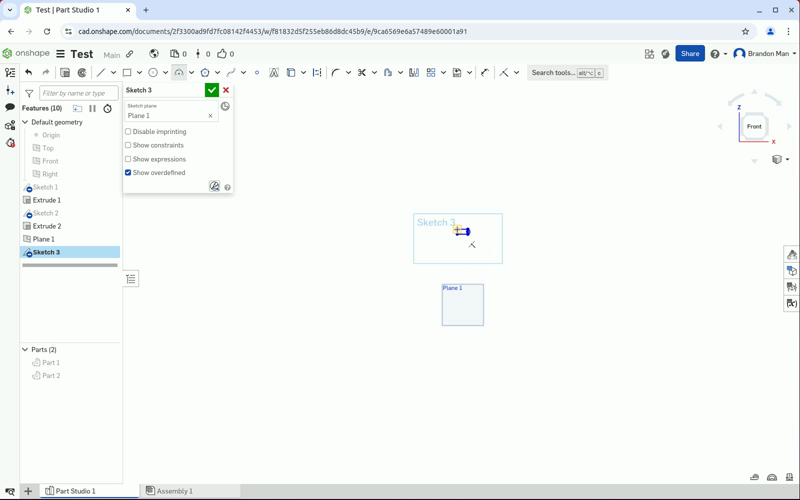
scroll(6)
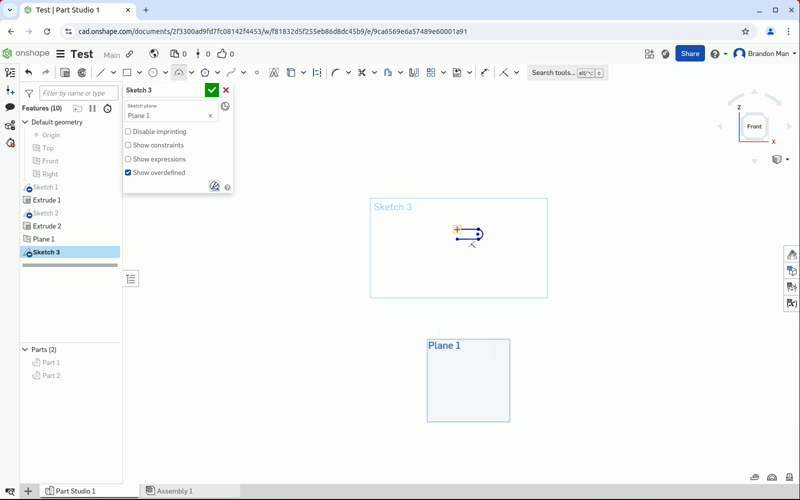
scroll(6)
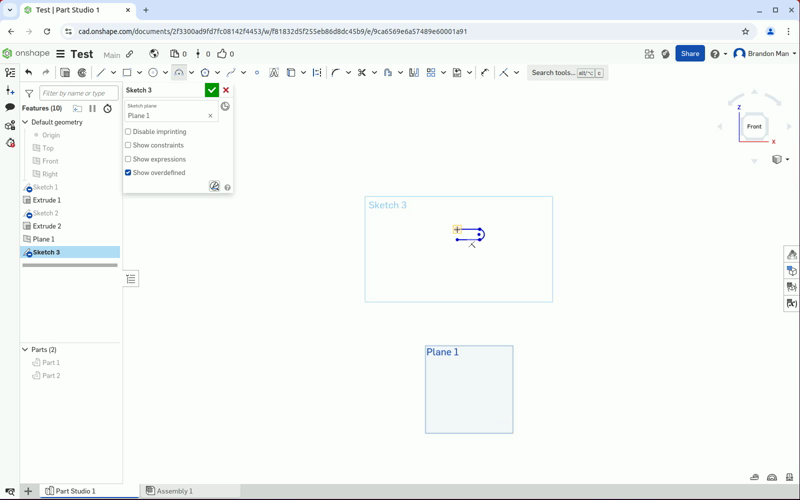
scroll(6)
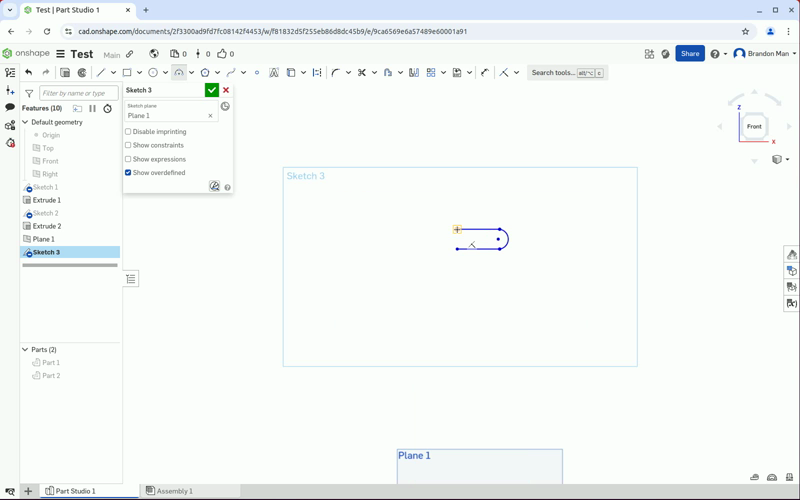
scroll(6)
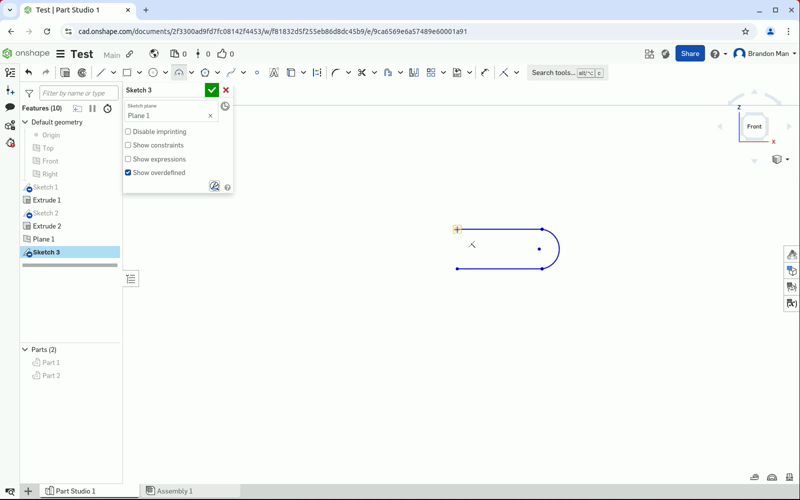
click(457, 229)
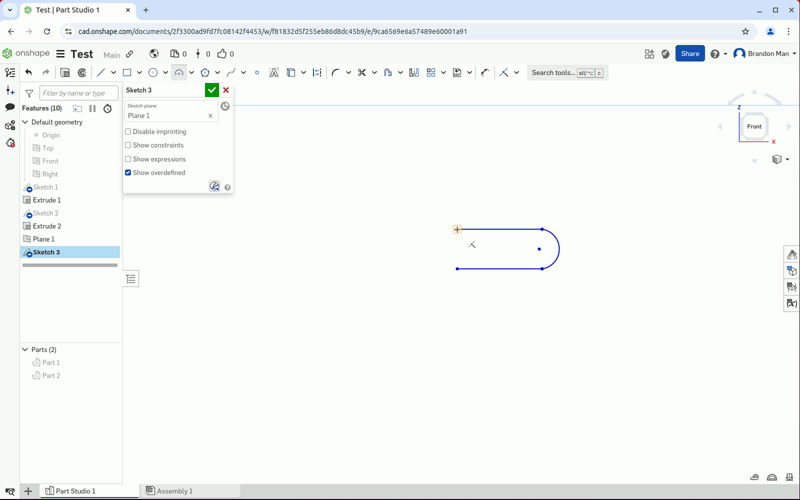
scroll(-6)
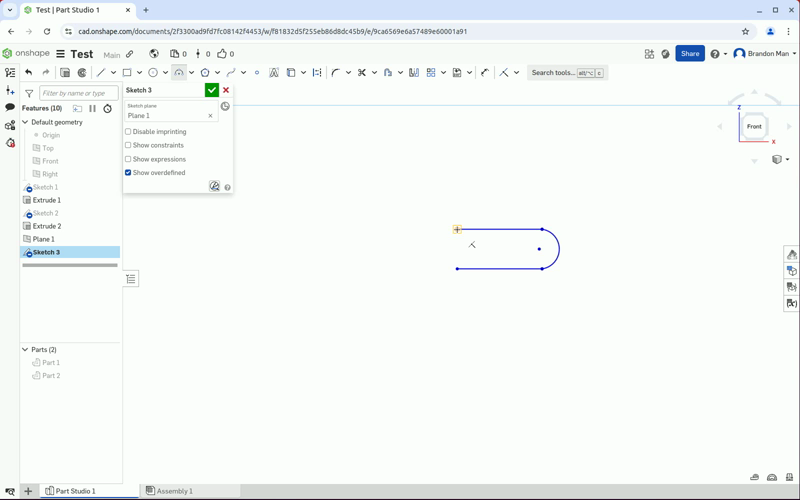
scroll(-6)
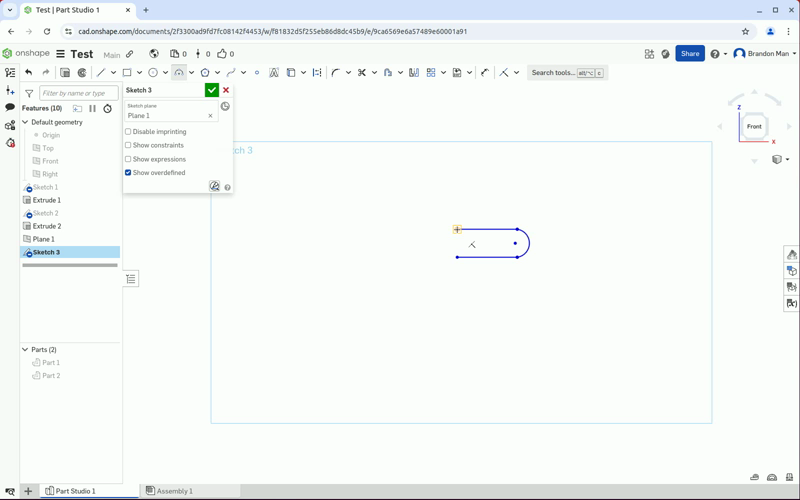
scroll(-6)
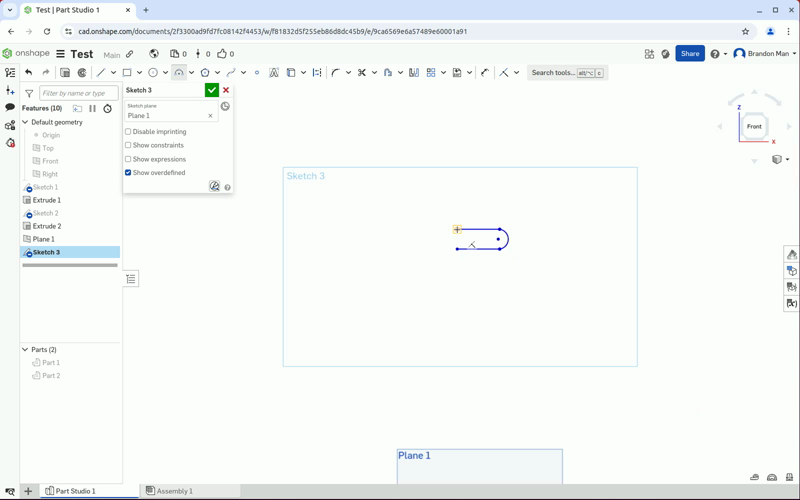
scroll(-6)
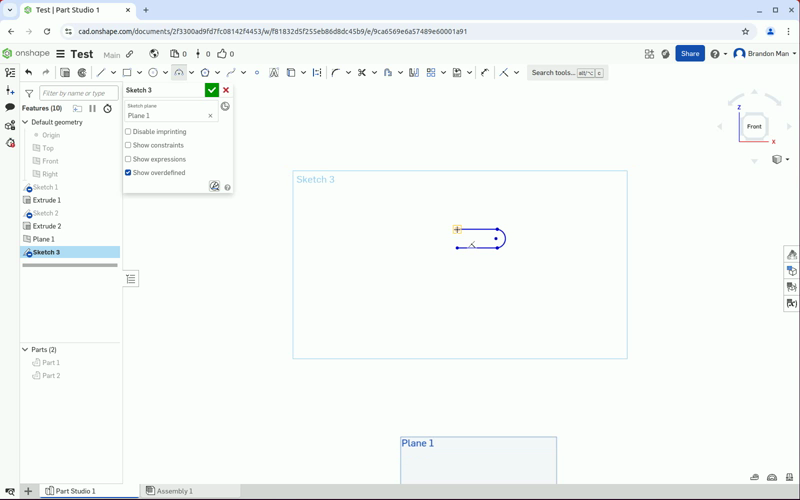
scroll(-6)
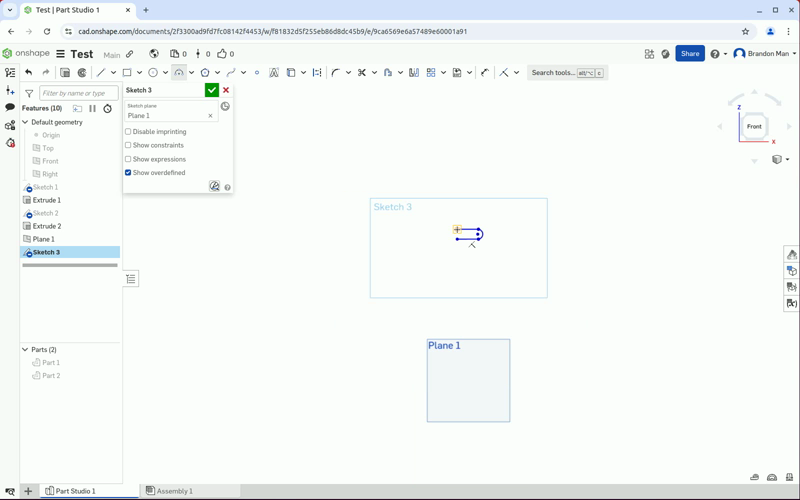
scroll(-6)
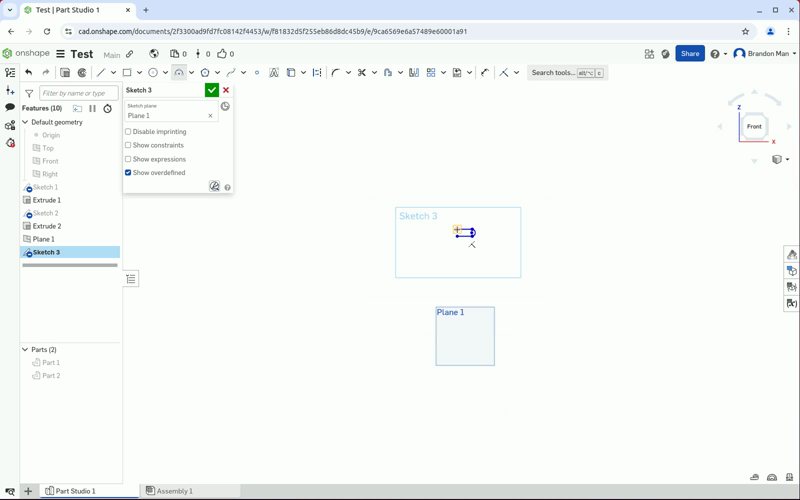
scroll(-6)
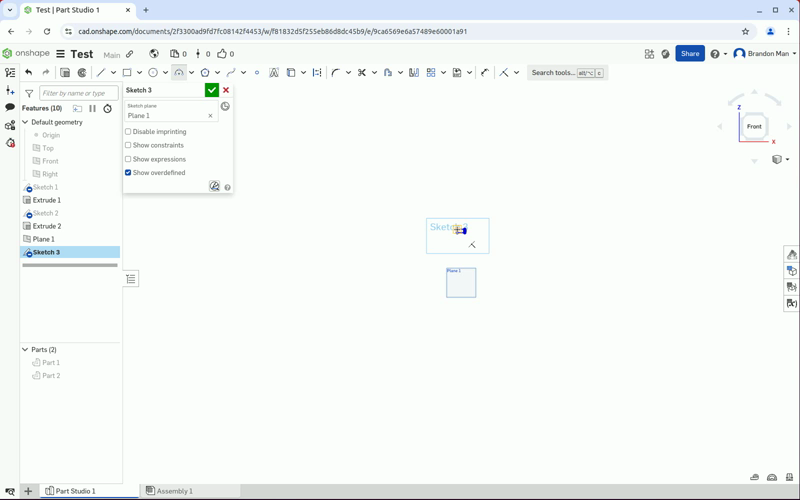
mouse_move(457, 232)
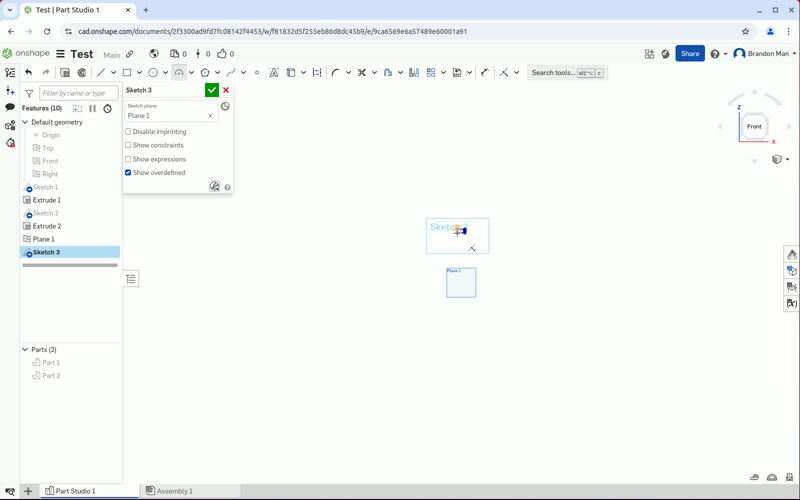
scroll(6)
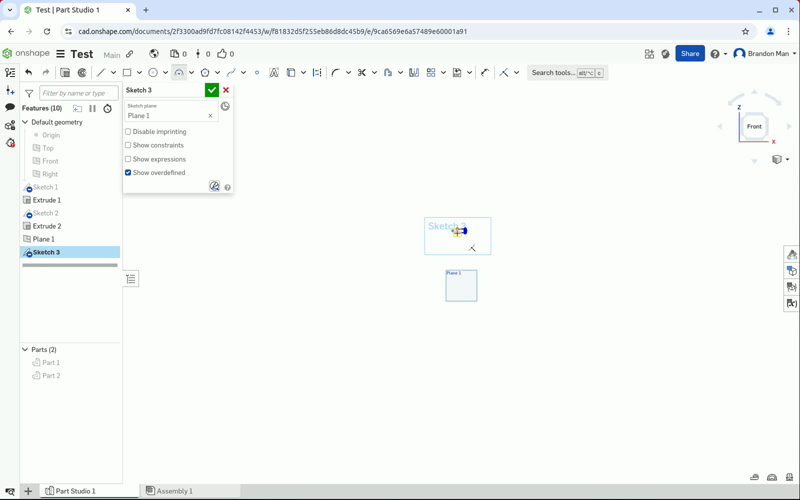
scroll(6)
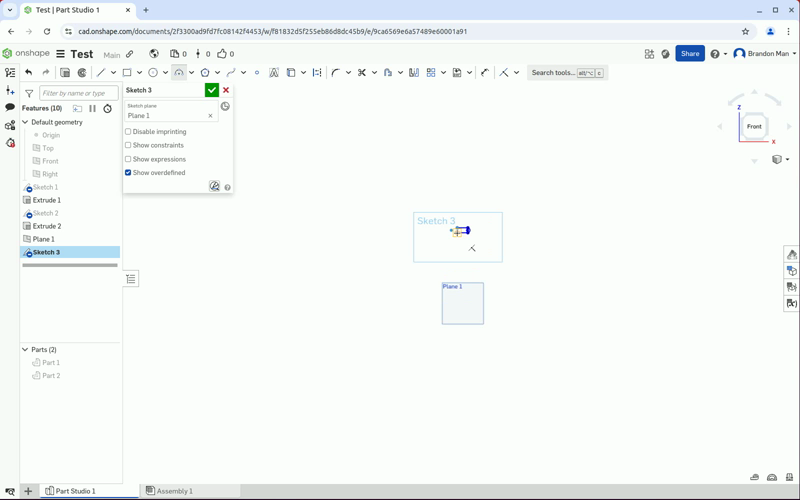
scroll(6)
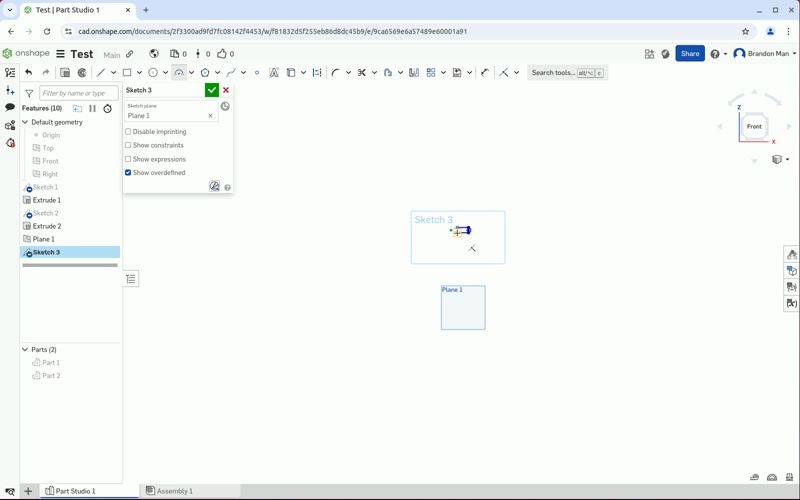
scroll(6)
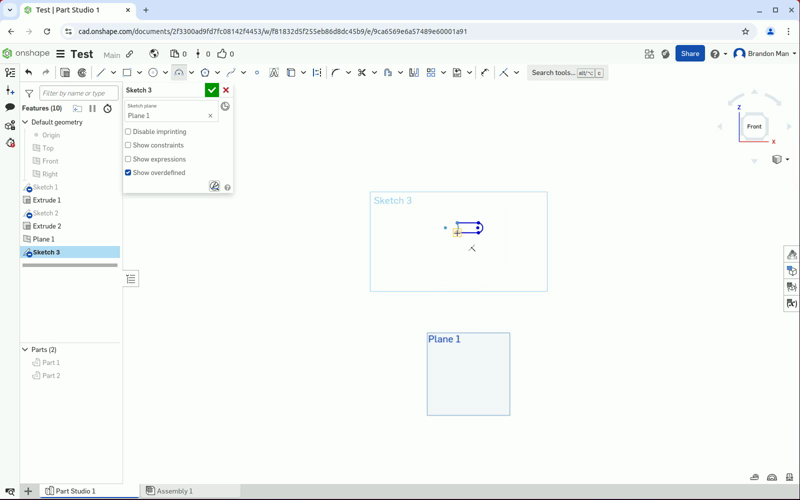
scroll(6)
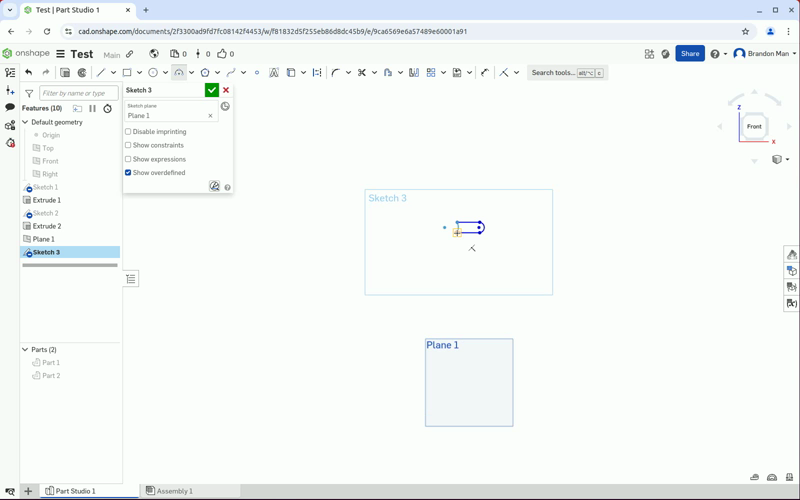
scroll(6)
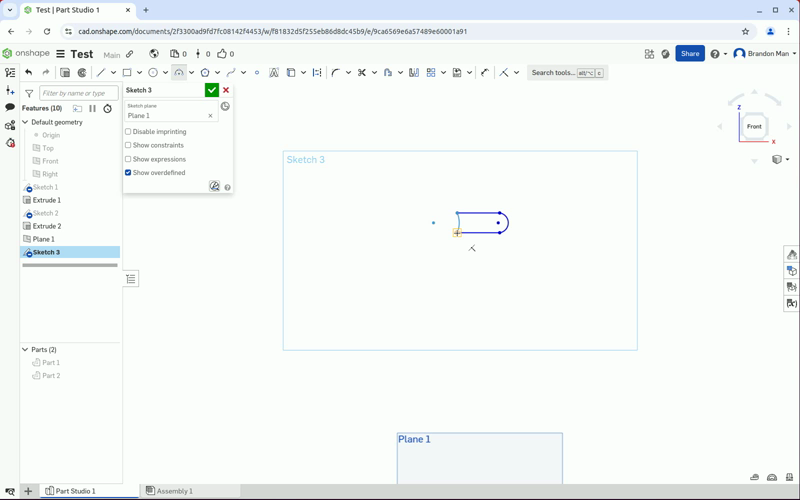
scroll(6)
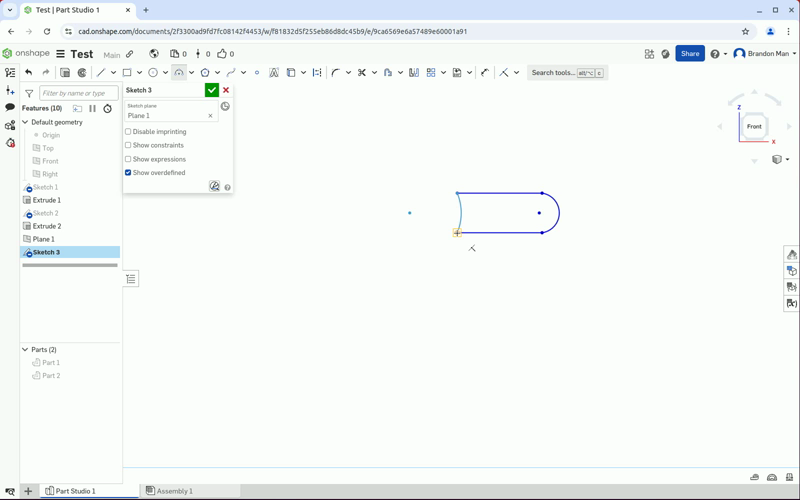
click(457, 232)
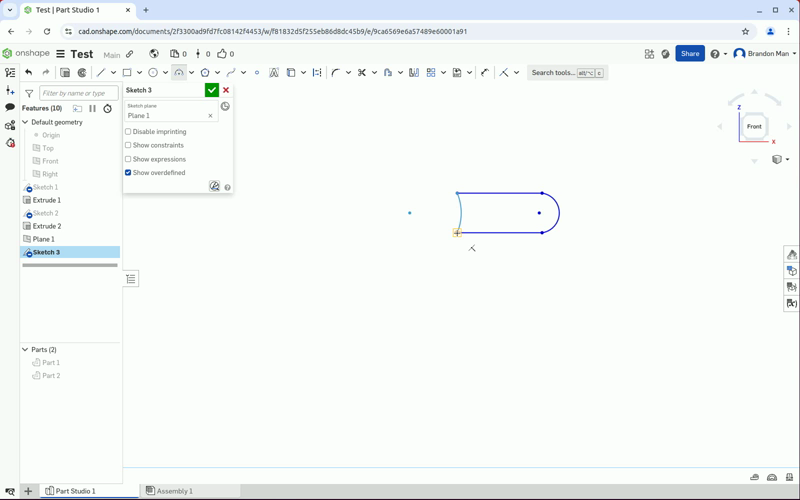
scroll(-6)
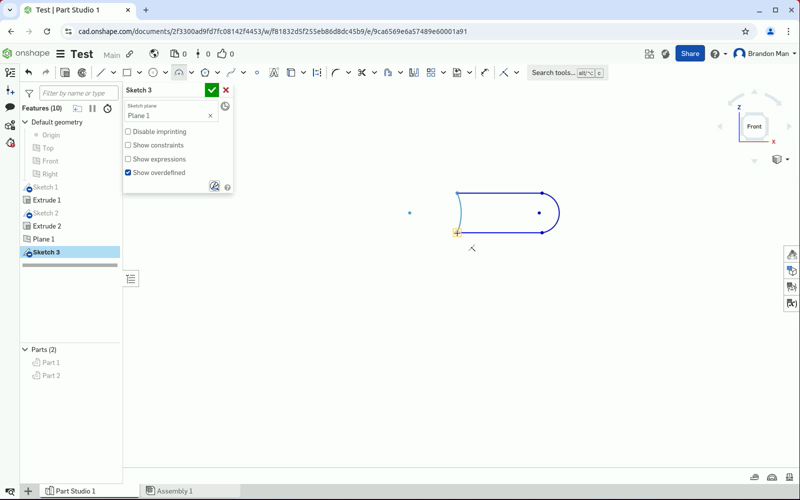
scroll(-6)
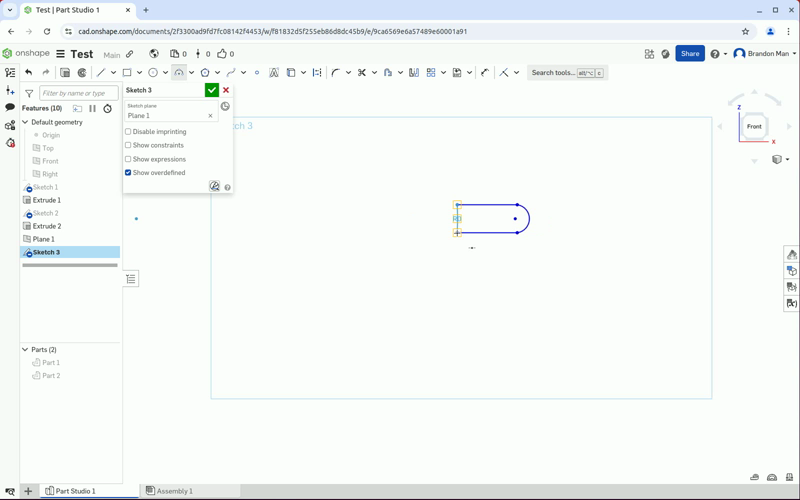
scroll(-6)
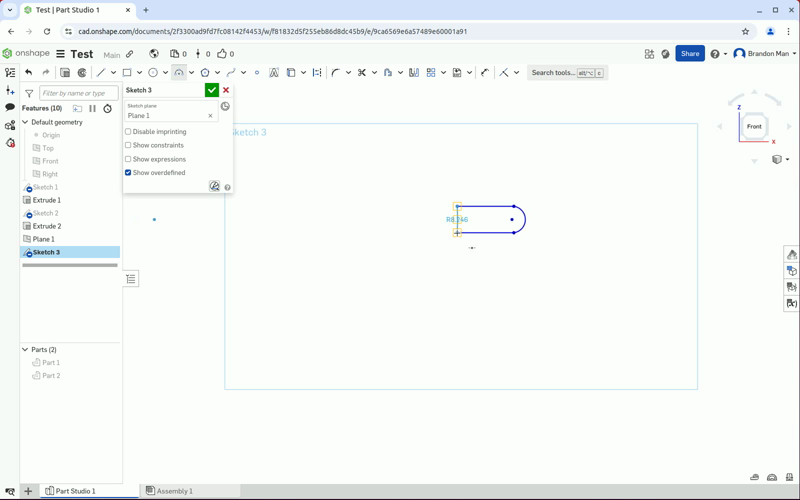
scroll(-6)
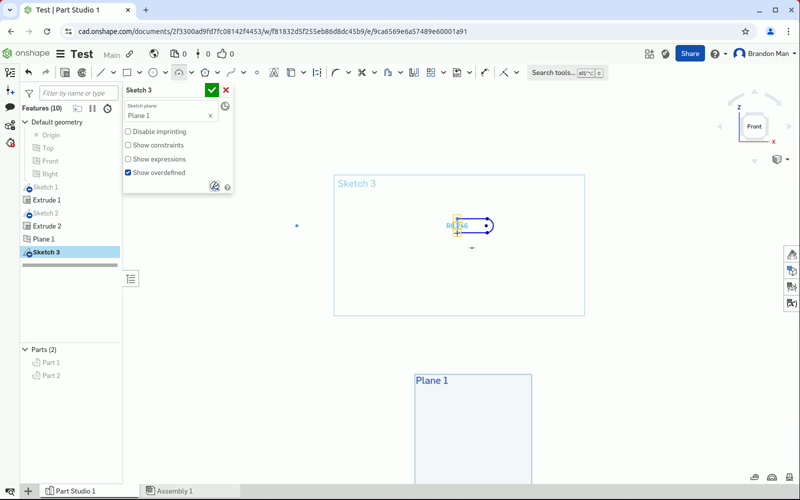
scroll(-6)
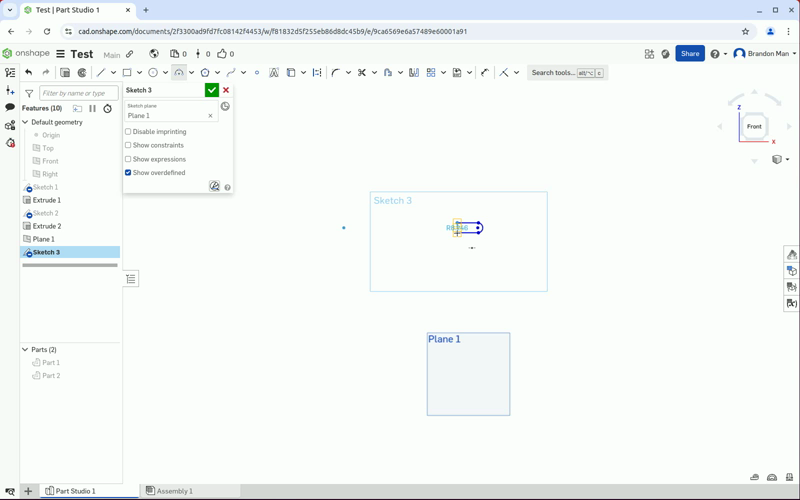
scroll(-6)
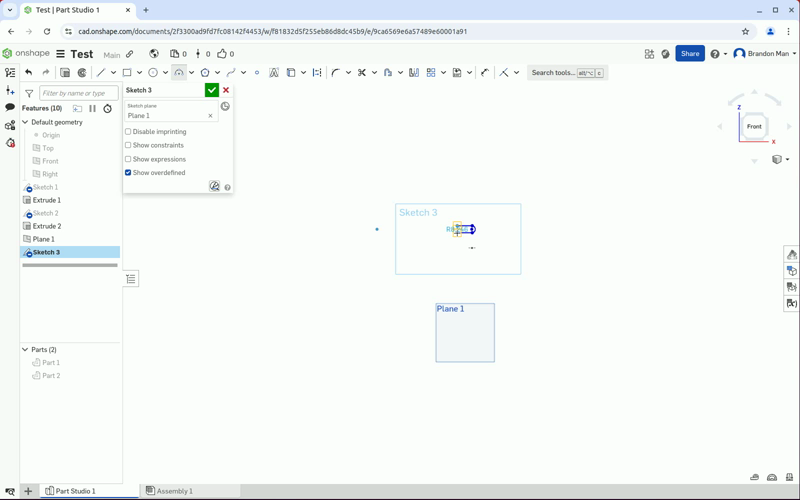
scroll(-6)
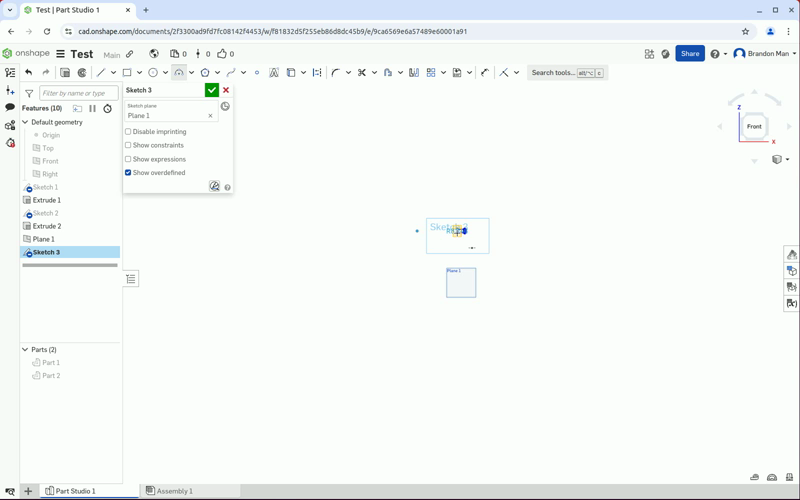
key_down(shift)
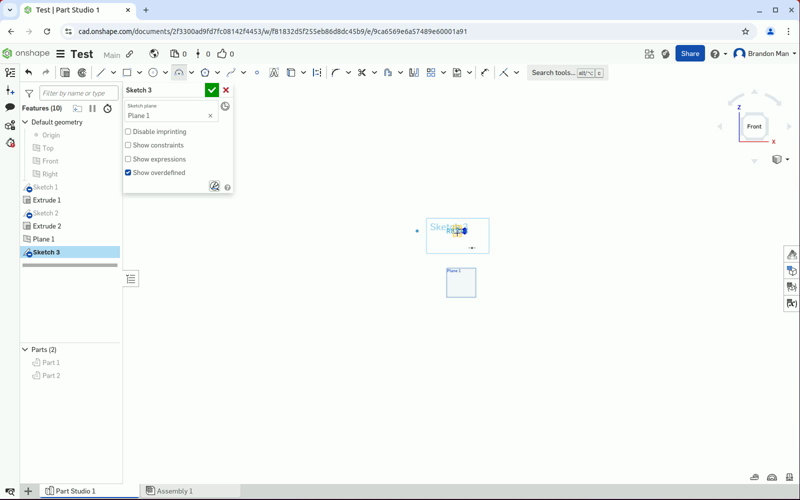
mouse_move(455, 230)
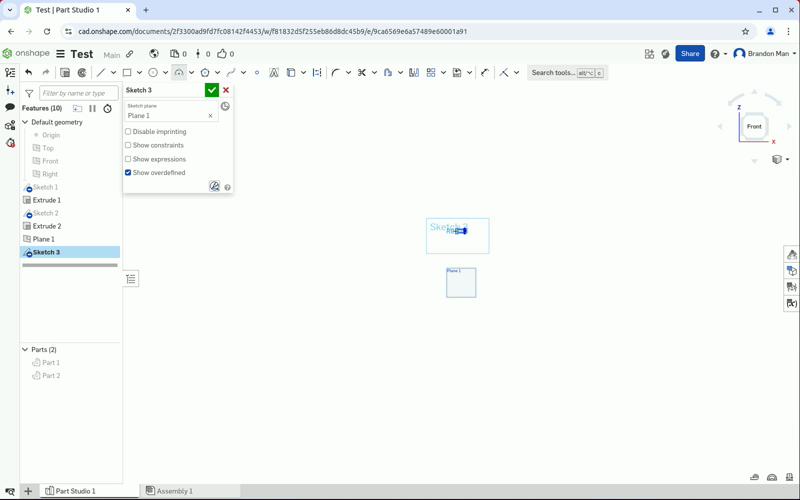
scroll(6)
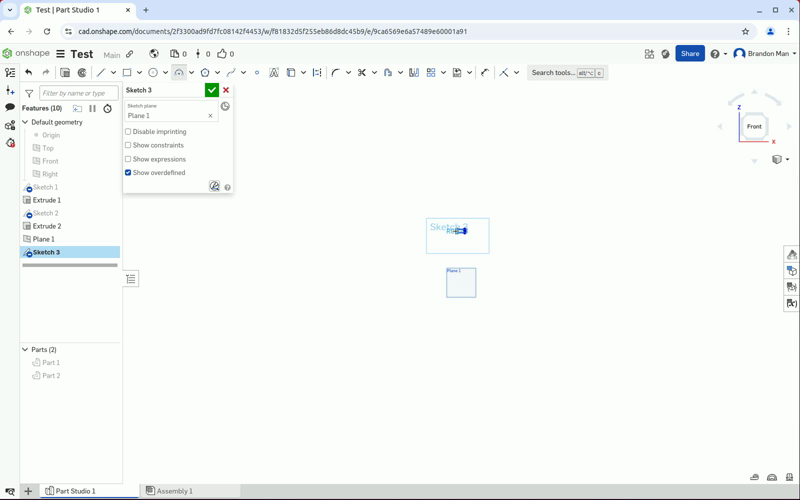
scroll(6)
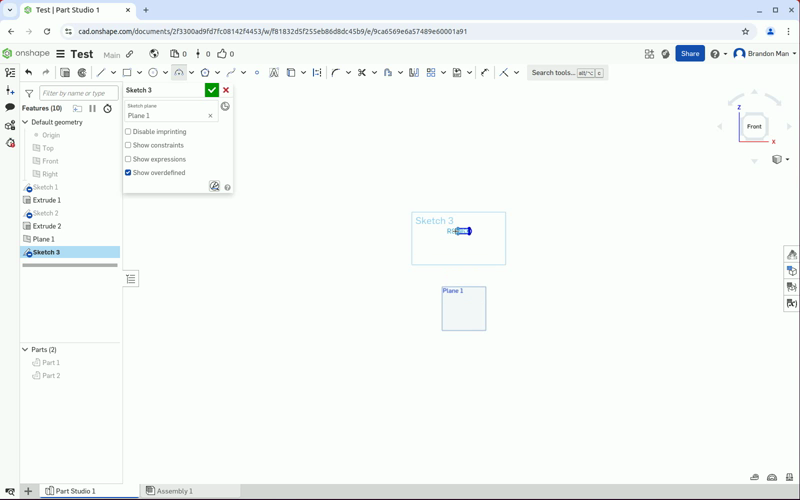
scroll(6)
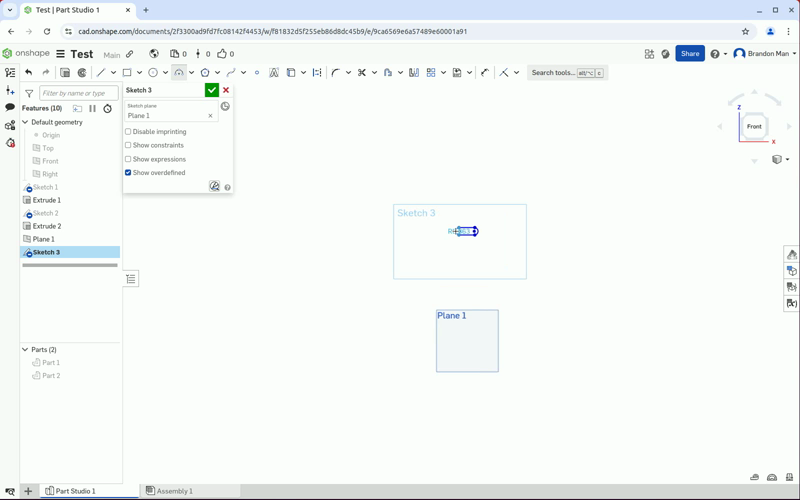
scroll(6)
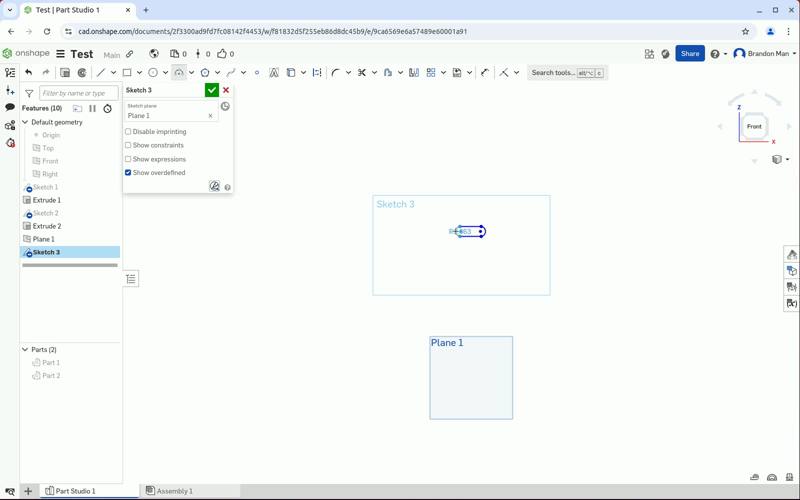
scroll(6)
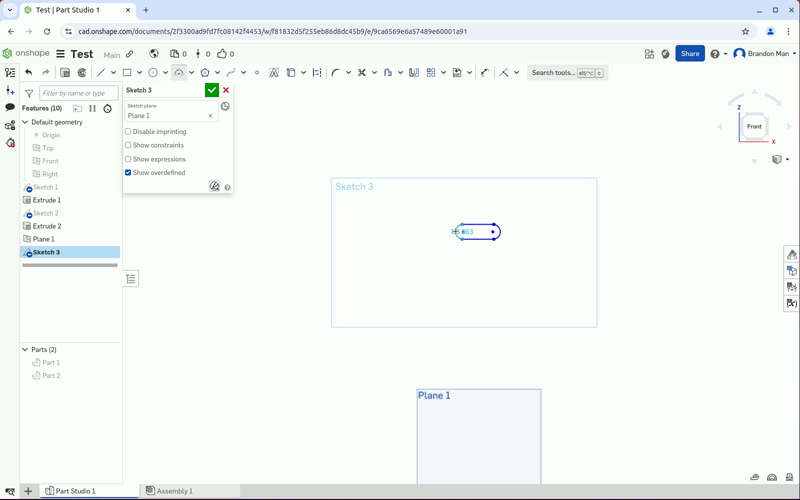
scroll(6)
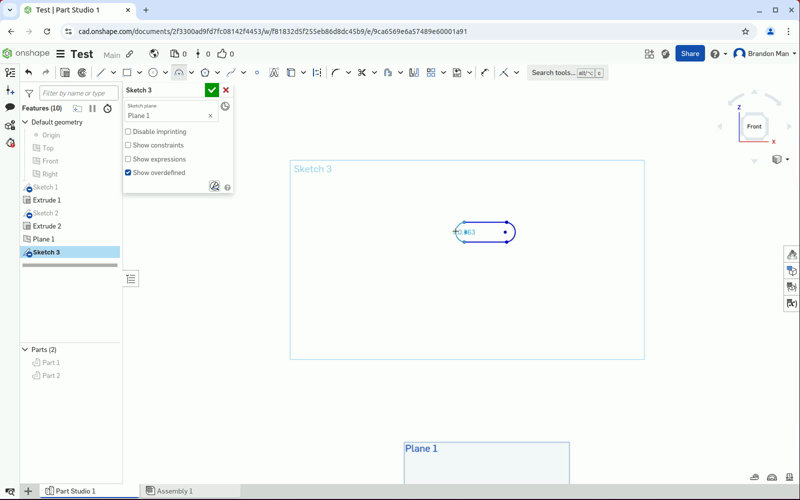
scroll(6)
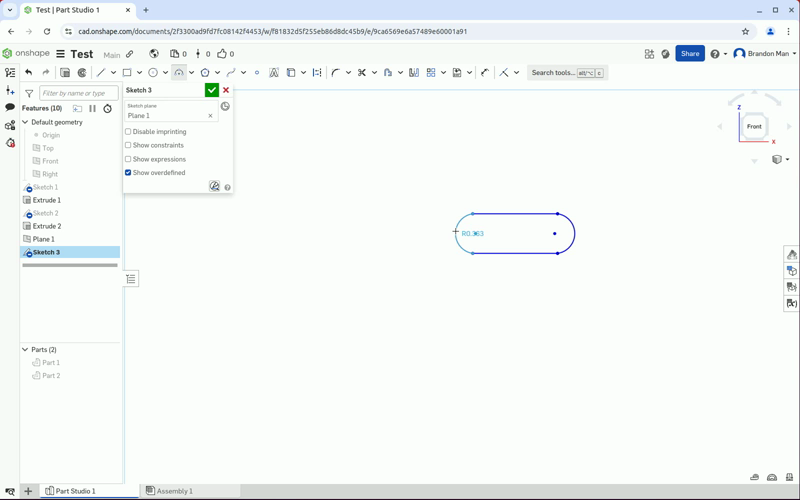
click(455, 230)
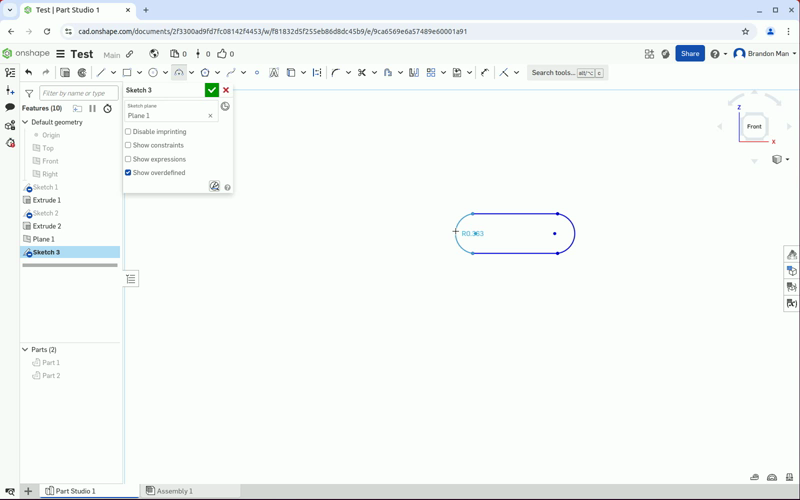
scroll(-6)
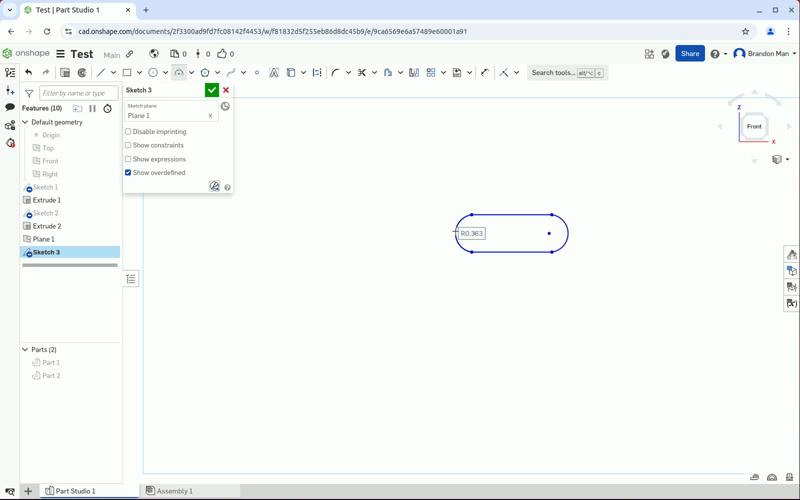
scroll(-6)
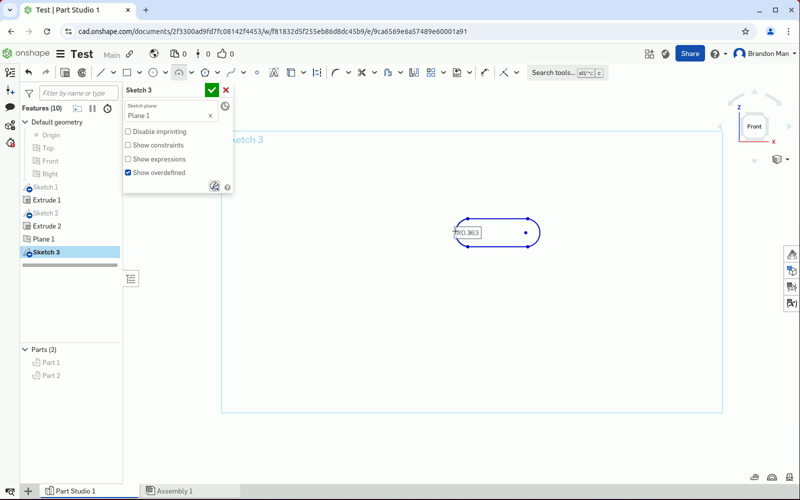
scroll(-6)
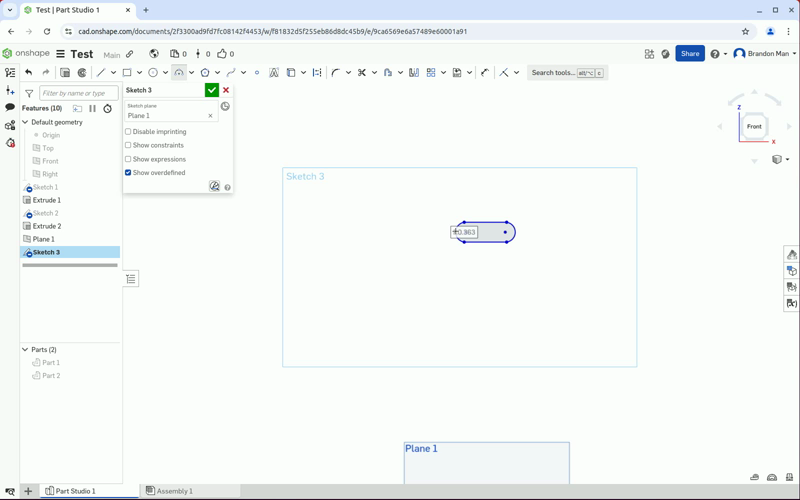
scroll(-6)
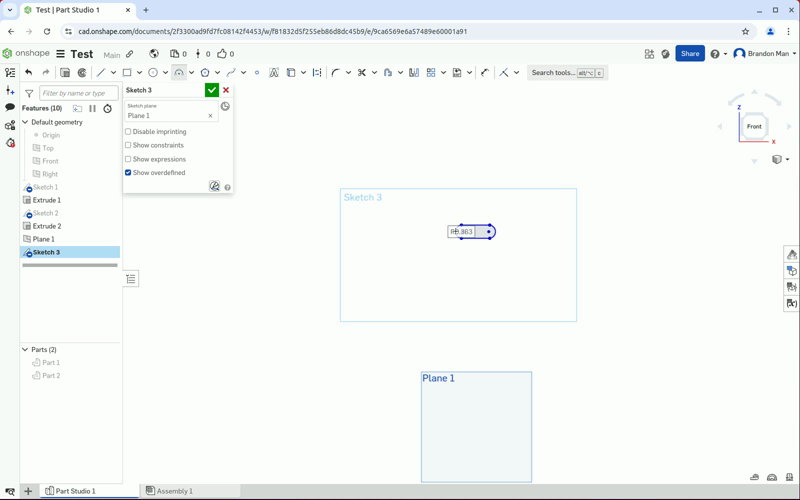
scroll(-6)
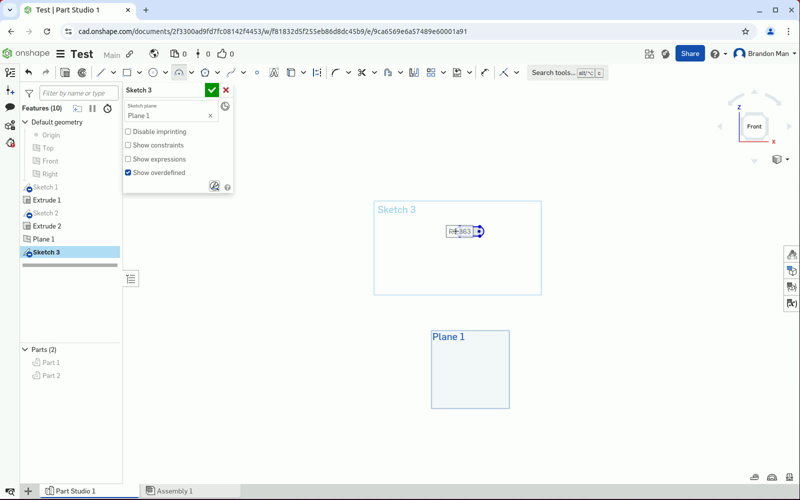
scroll(-6)
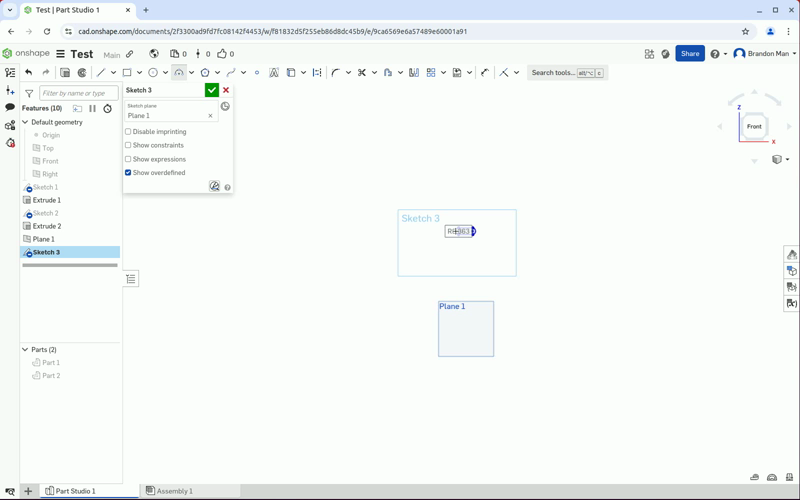
scroll(-6)
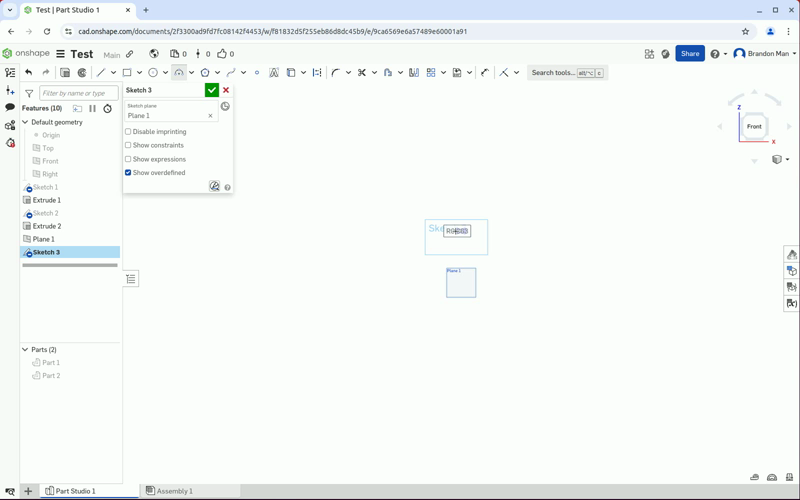
key_up(shift)
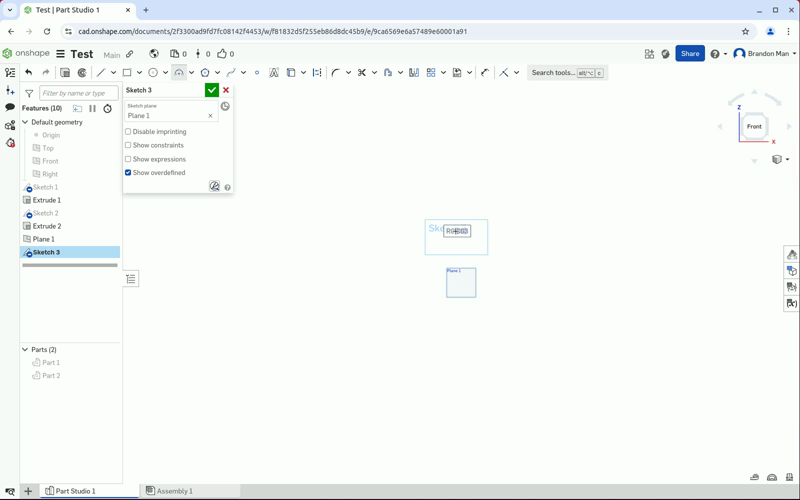
key(esc)
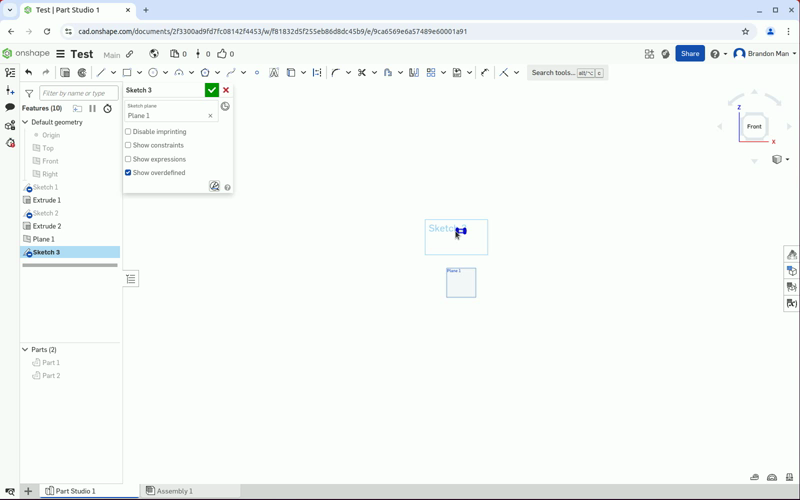
mouse_move(459, 232)
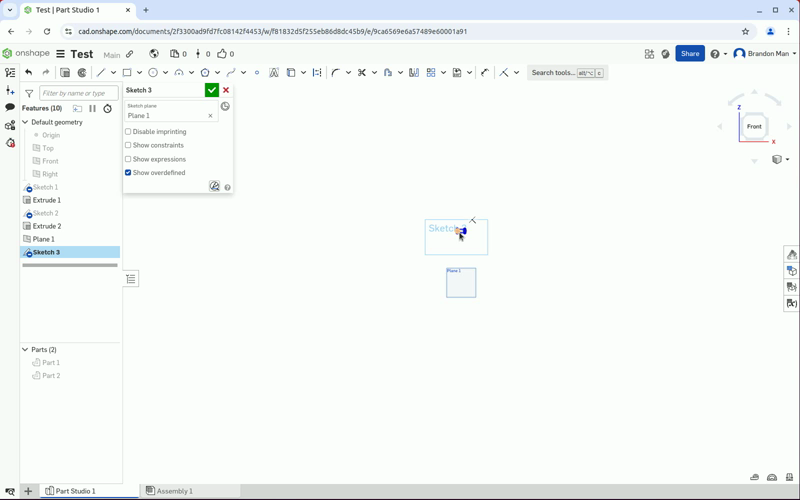
scroll(6)
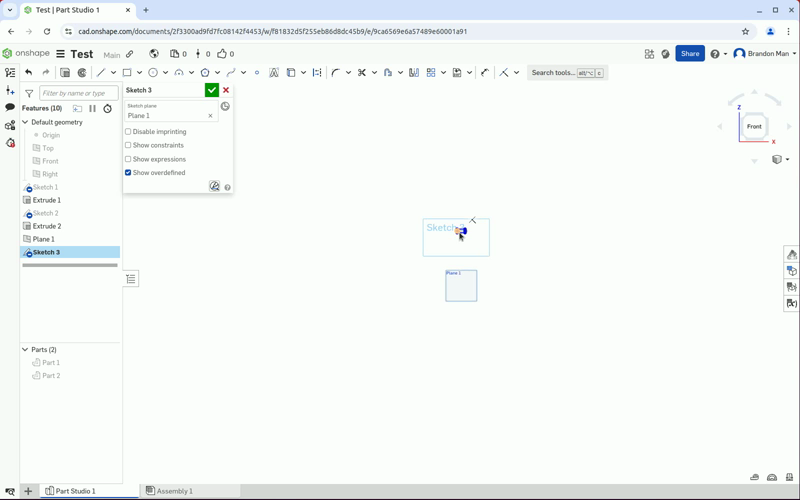
scroll(6)
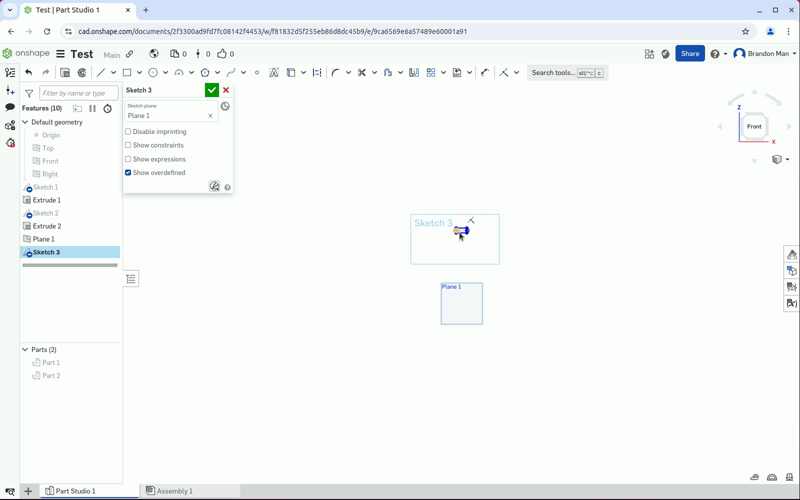
scroll(6)
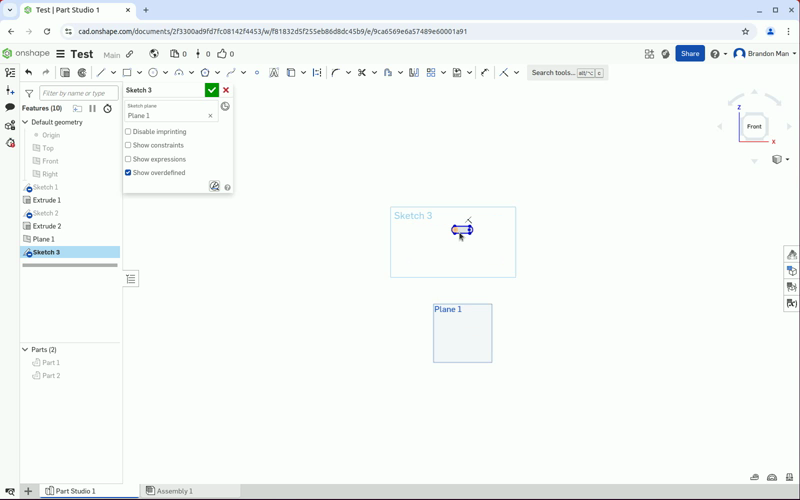
scroll(6)
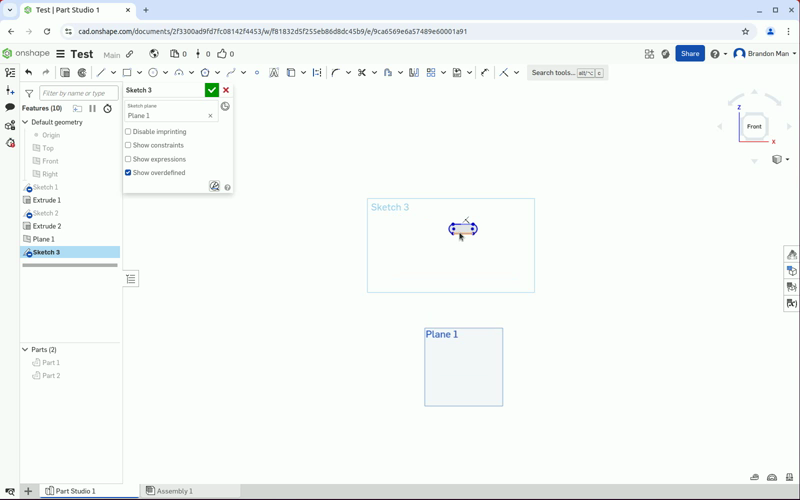
scroll(6)
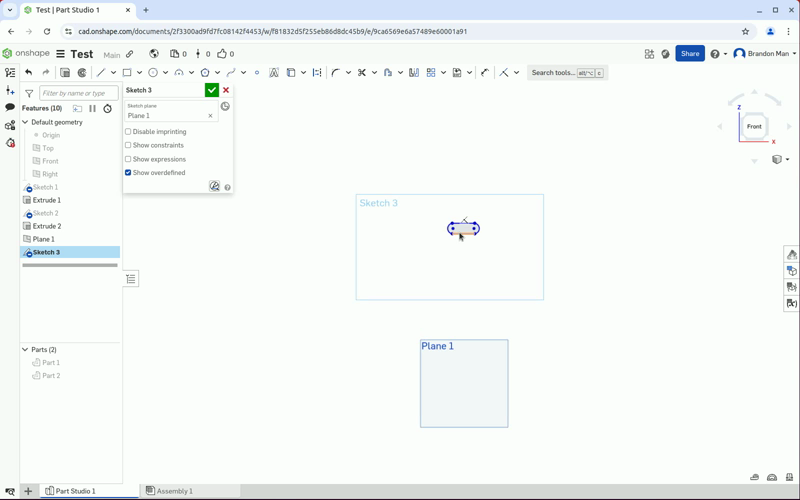
scroll(6)
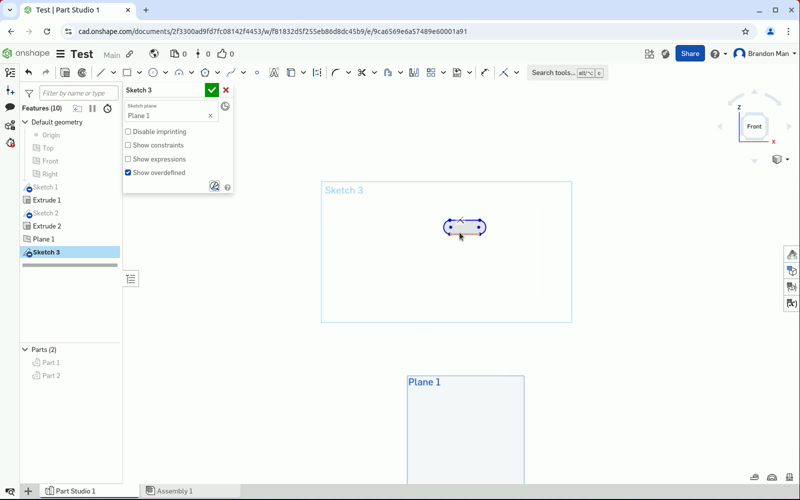
scroll(6)
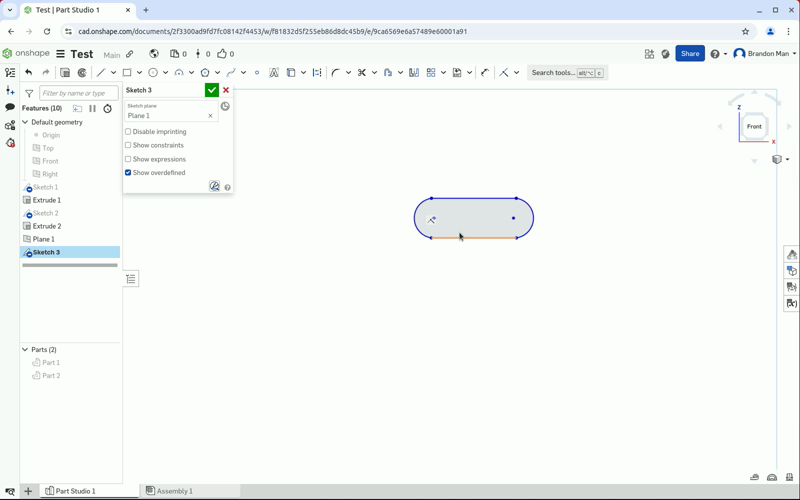
click(459, 232)
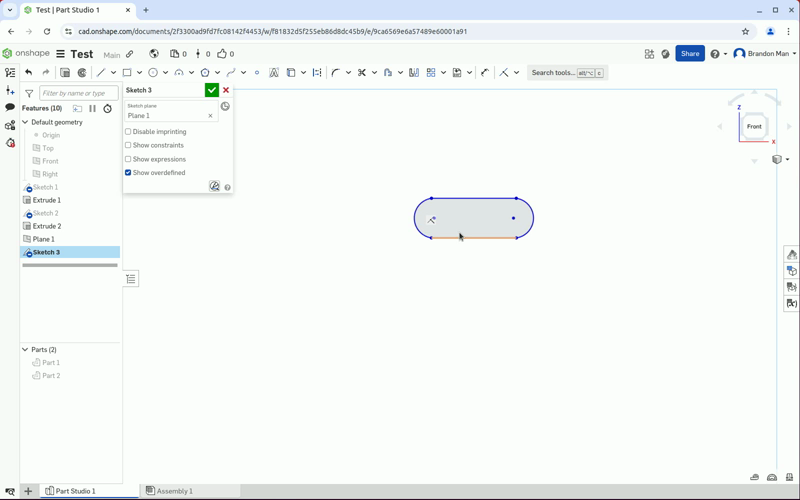
scroll(-6)
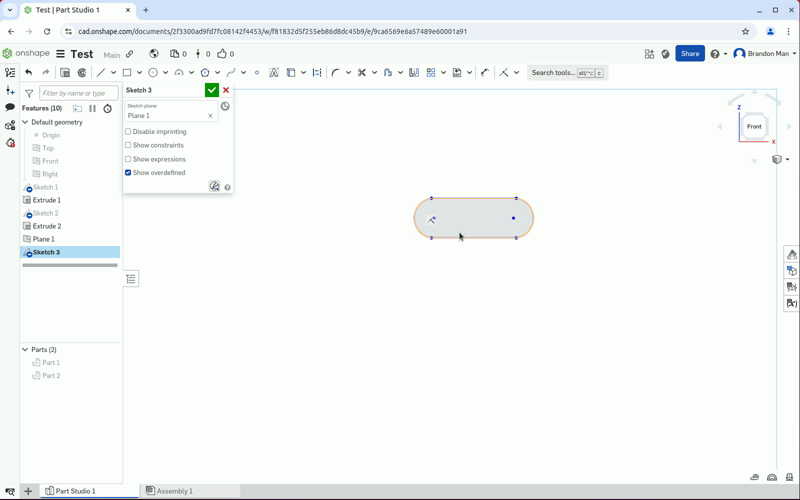
scroll(-6)
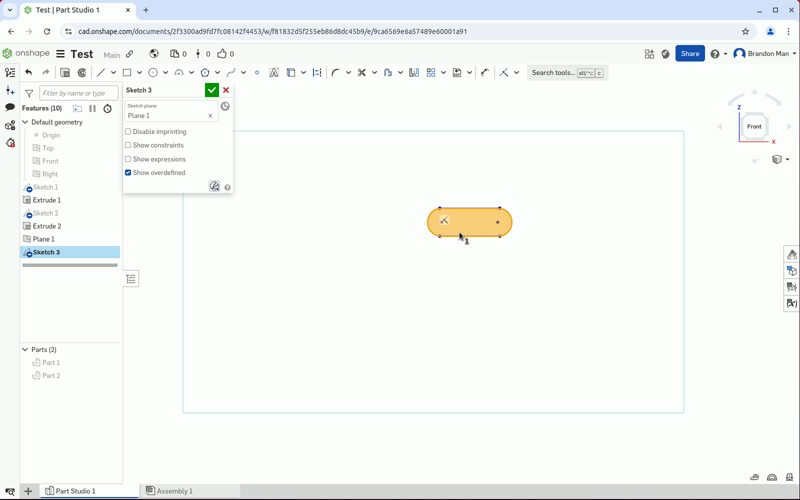
scroll(-6)
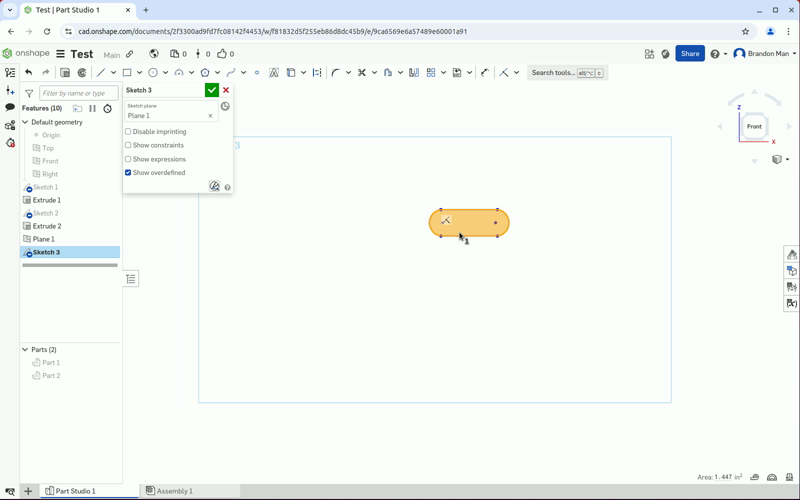
scroll(-6)
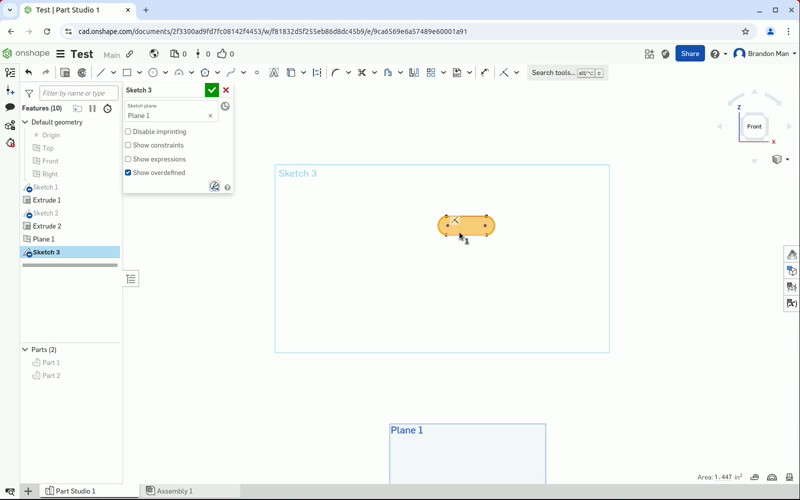
scroll(-6)
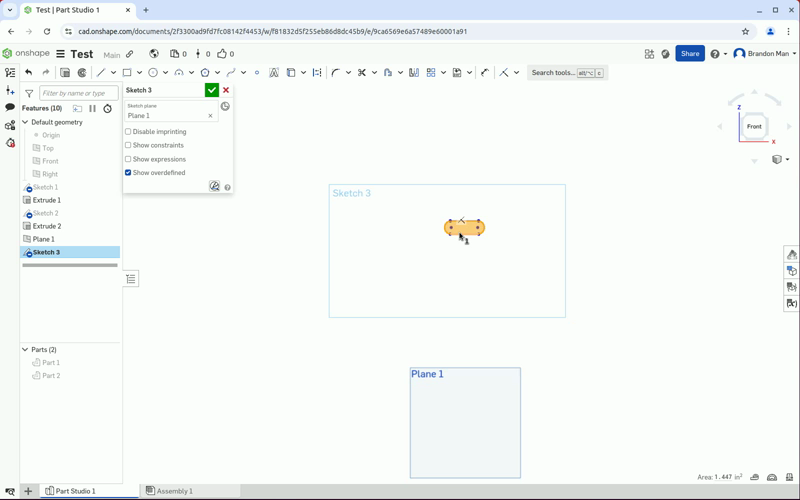
scroll(-6)
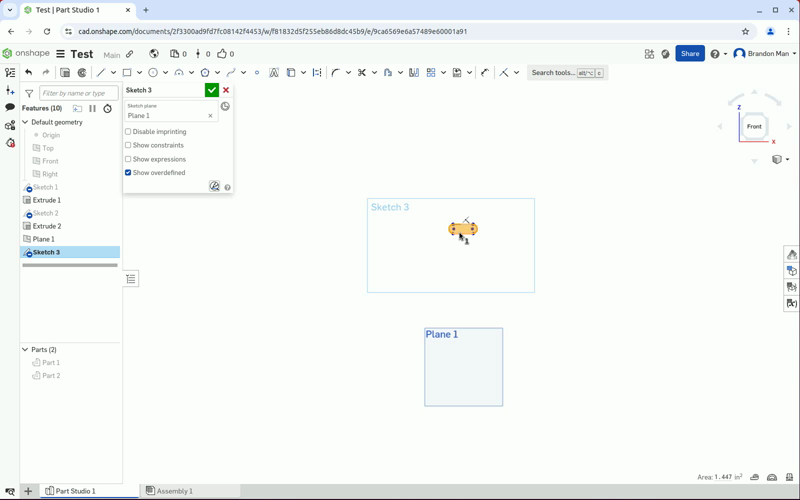
scroll(-6)
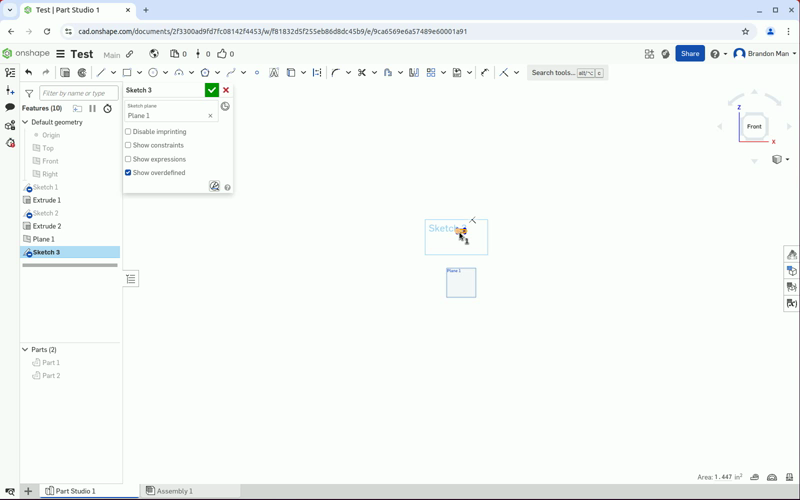
mouse_move(73, 352)
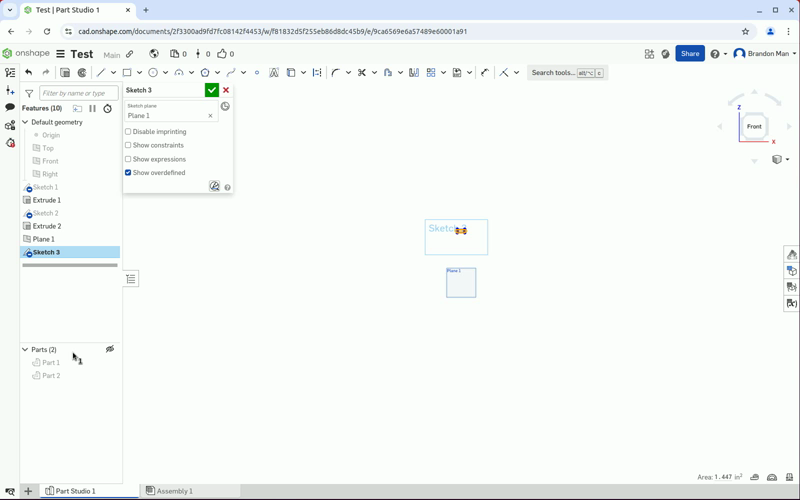
key(shift+y)
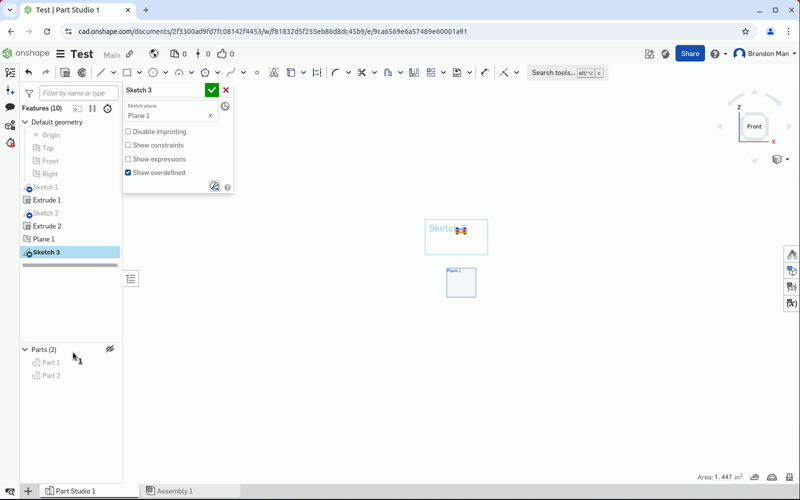
key(shift+e)
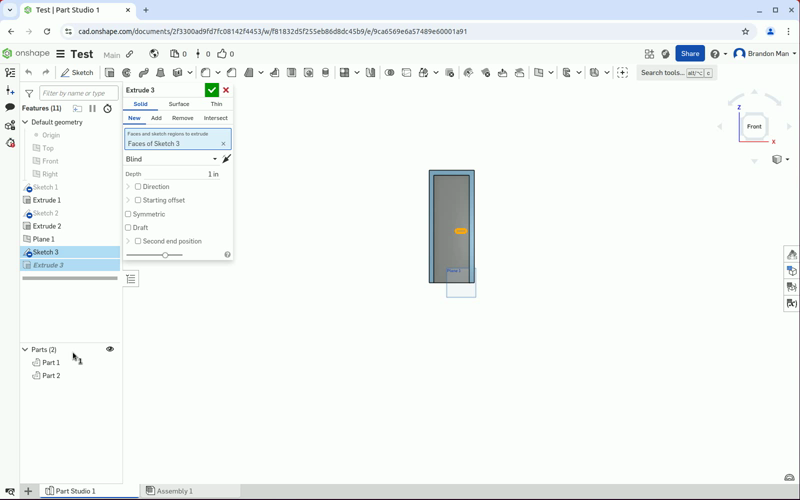
mouse_move(143, 106)
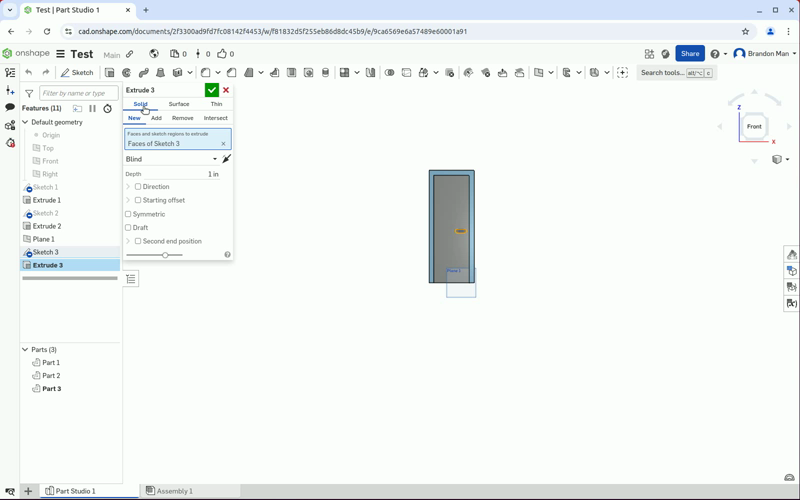
click(143, 106)
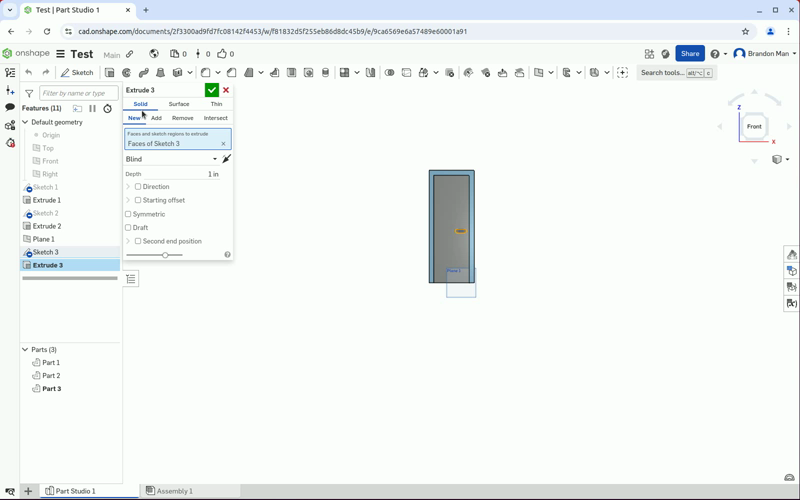
mouse_move(137, 120)
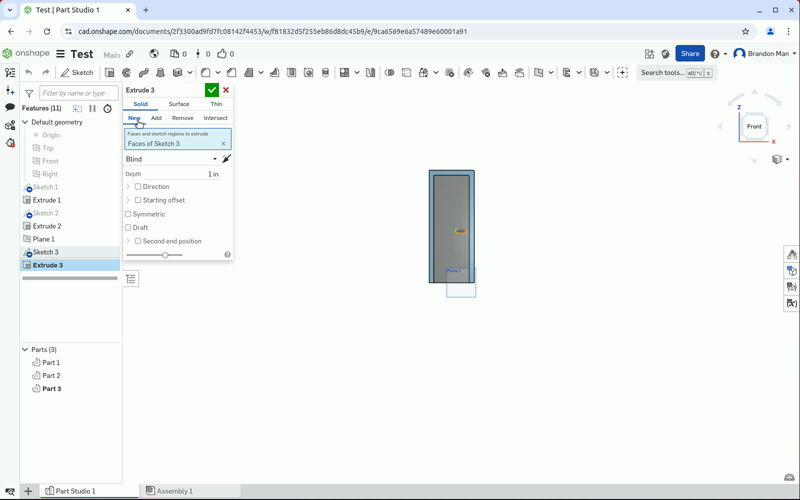
click(137, 120)
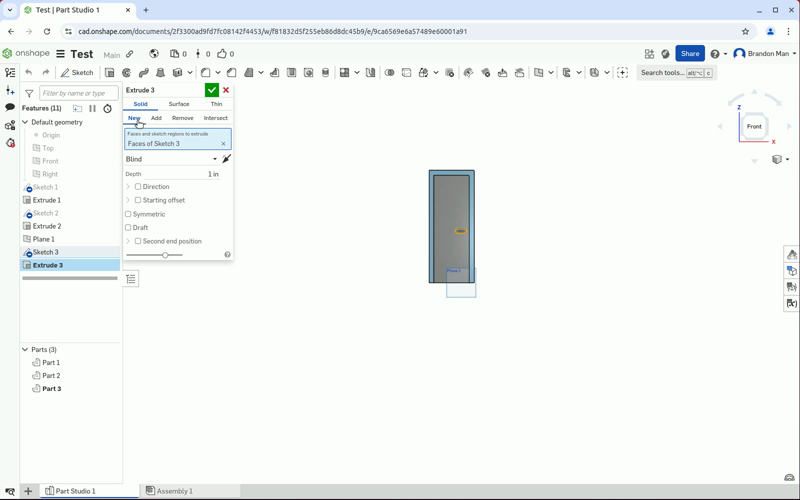
key(tab, 4)
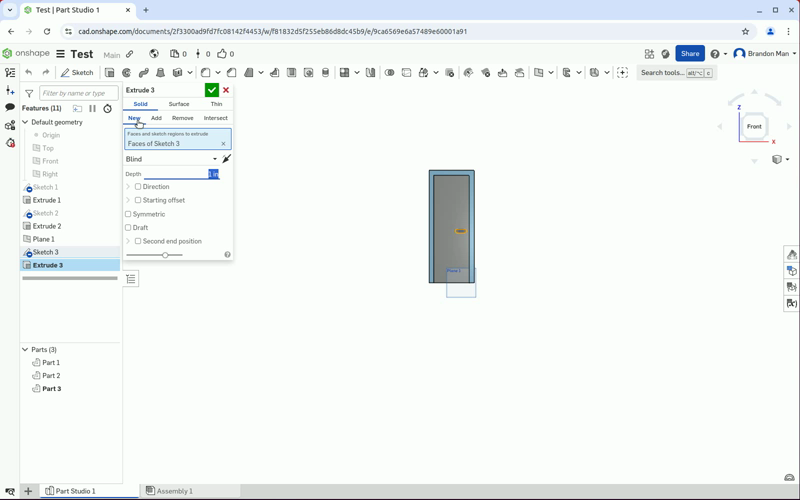
text(0.481)
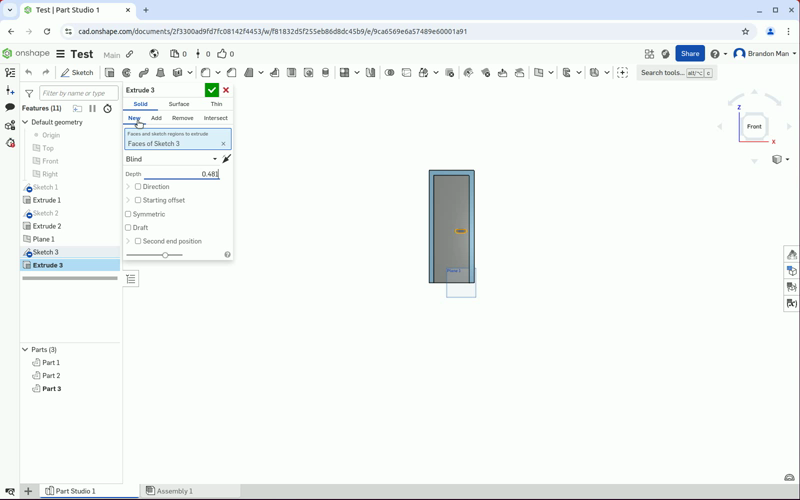
key(enter)
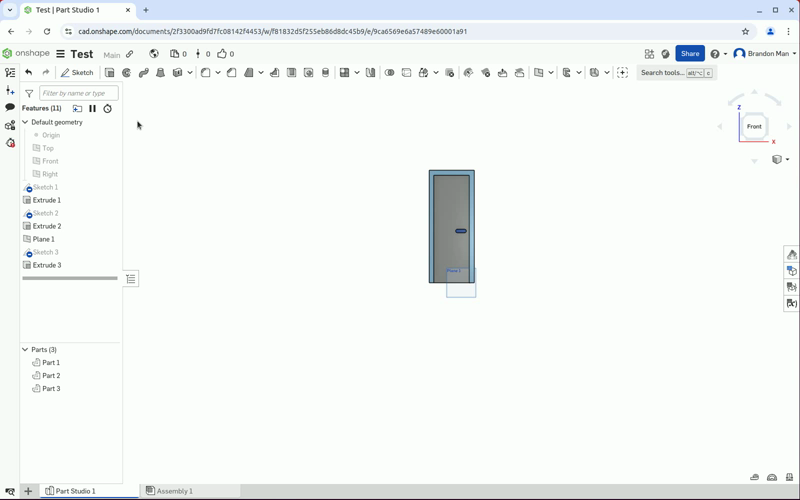
key(shift+h)
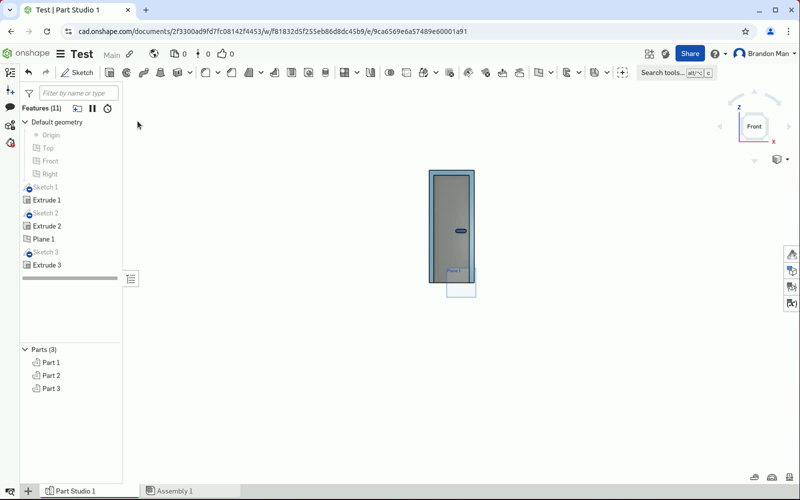
key(shift+h)
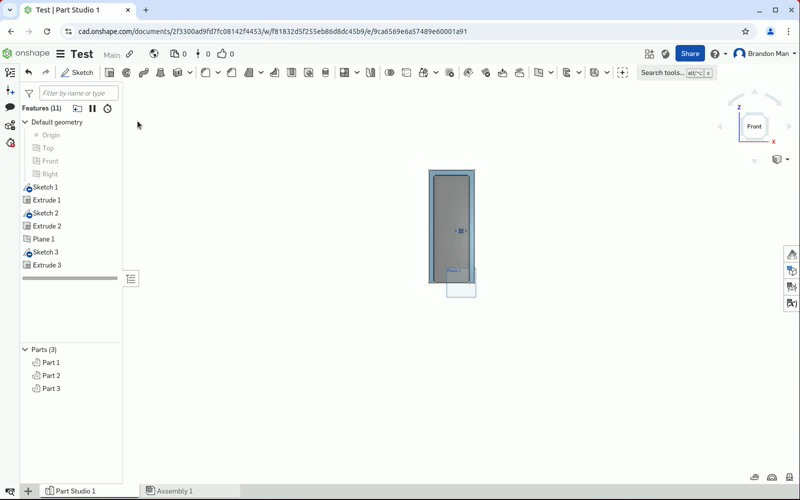
key(shift+7)
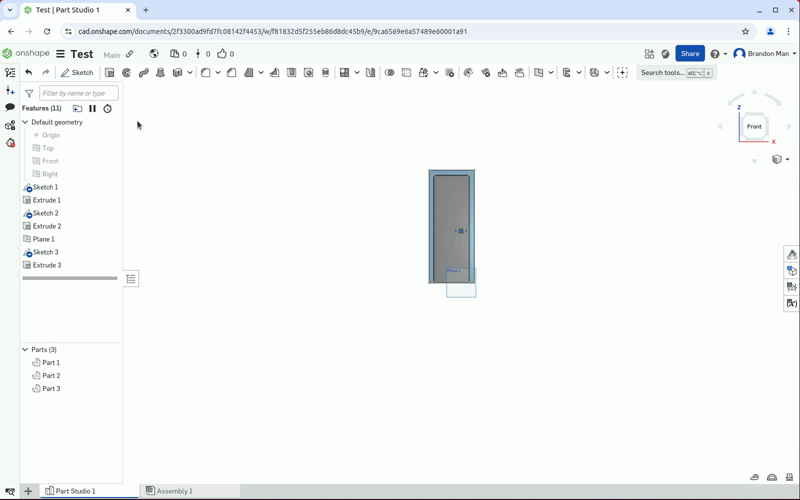
key(left, 2)
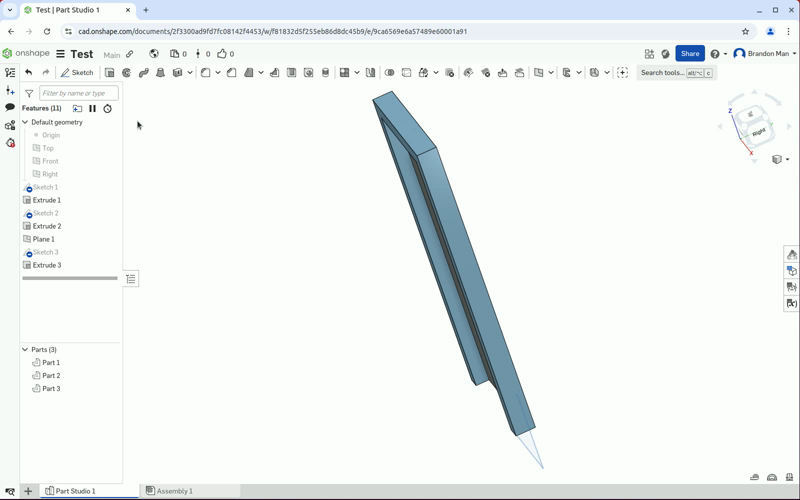
key(down, 2)
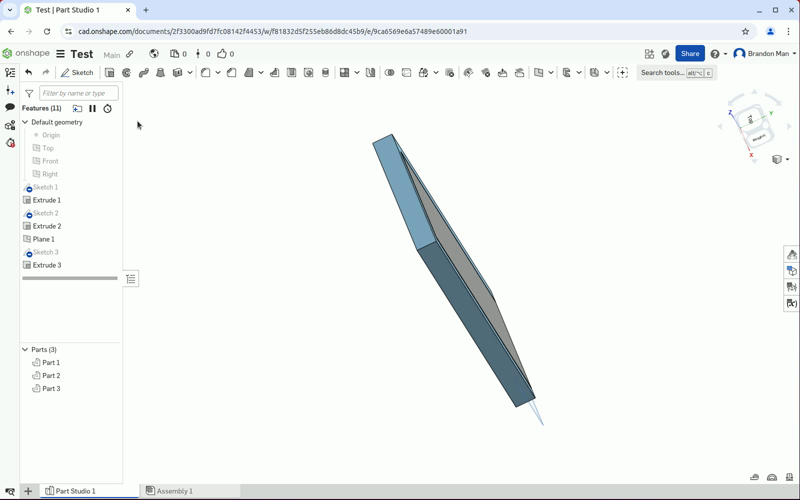
key(up, 2)
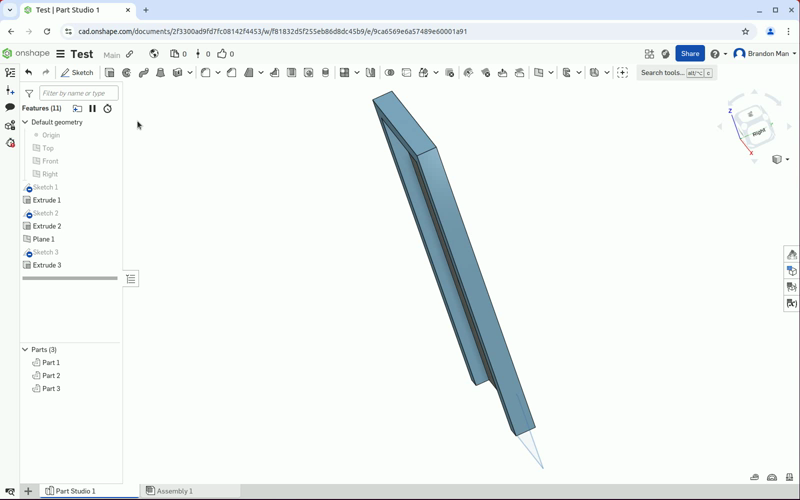
key(right, 2)
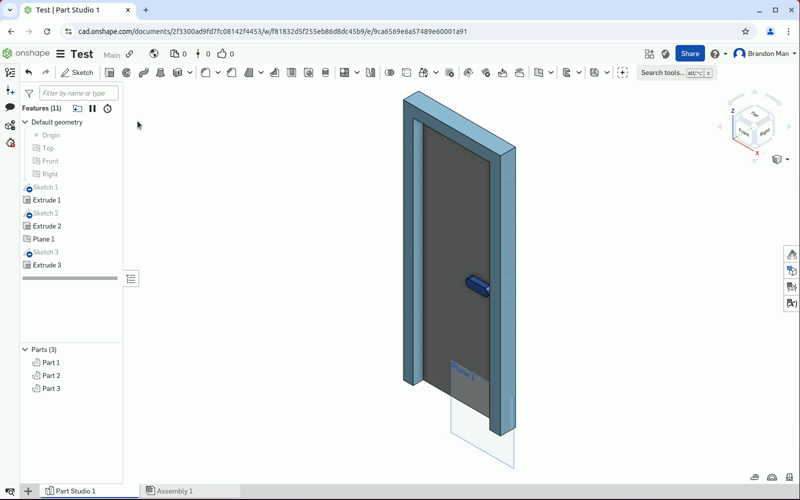
mouse_move(73, 189)
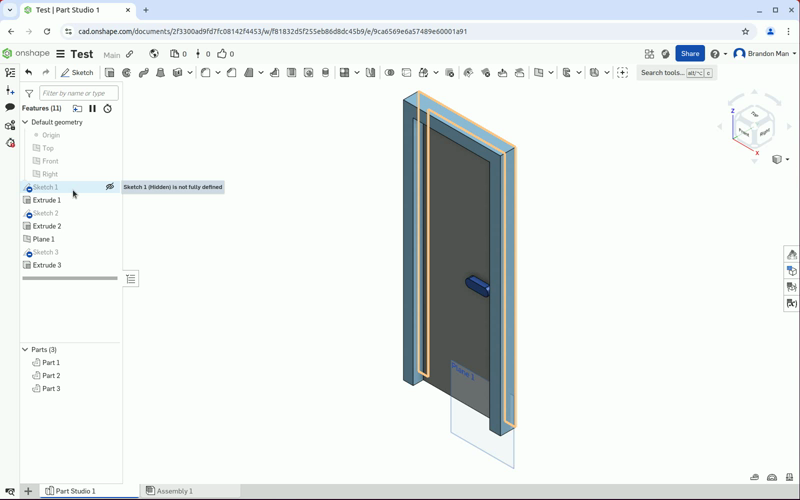
click(73, 189)